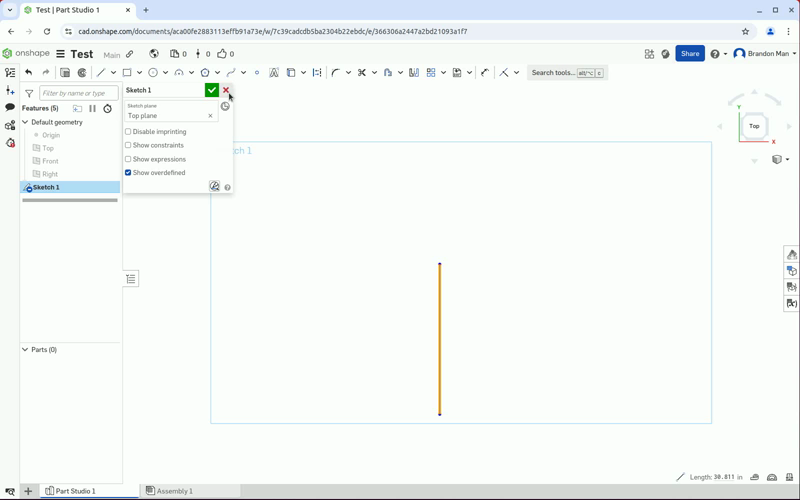
key(shift+h)
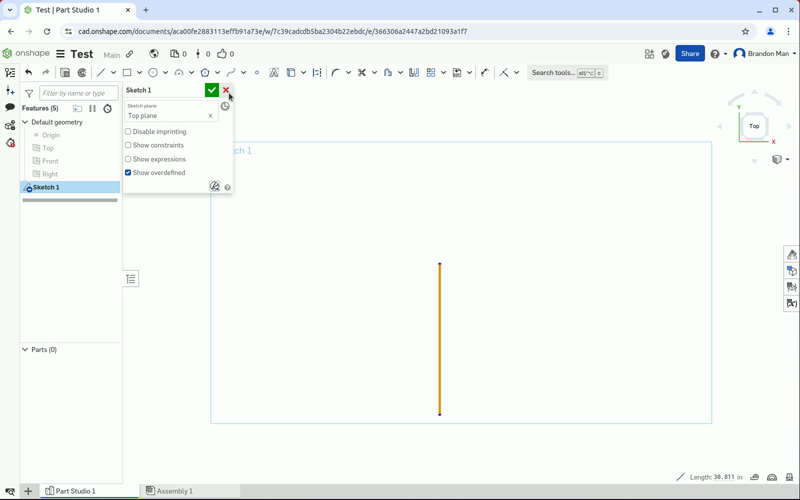
mouse_move(73, 352)
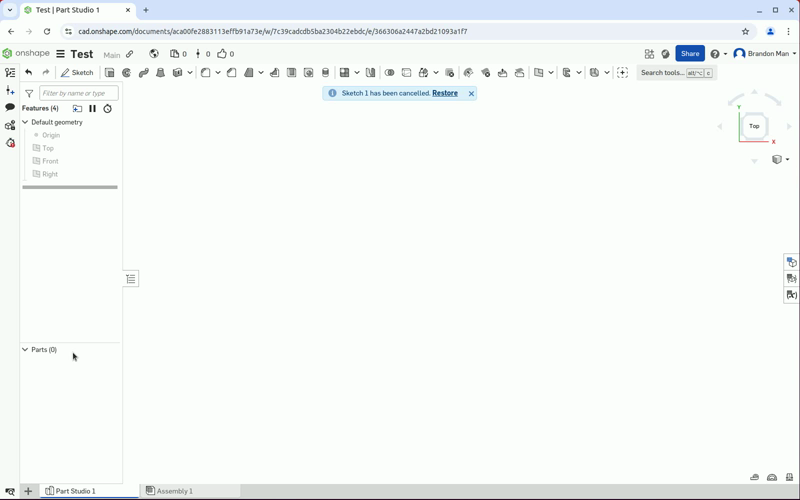
key(y)
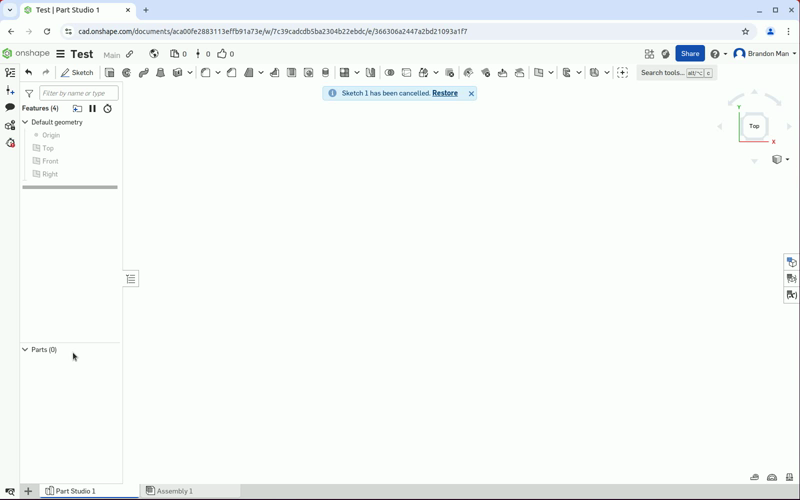
key(shift+p)
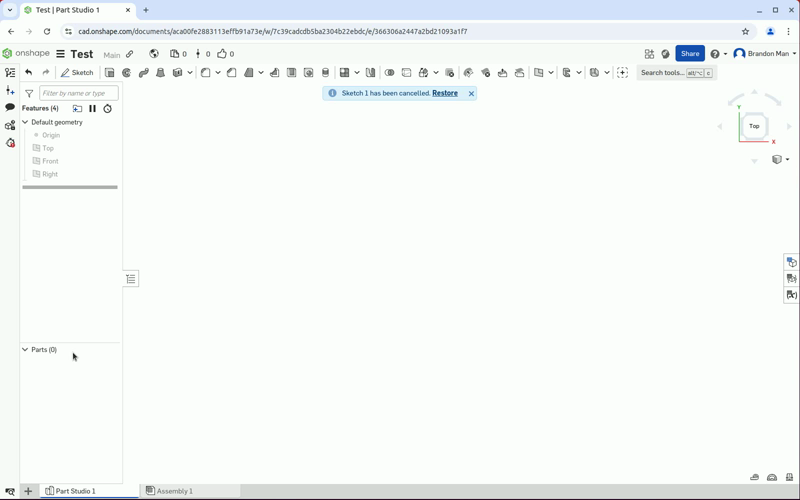
key(space)
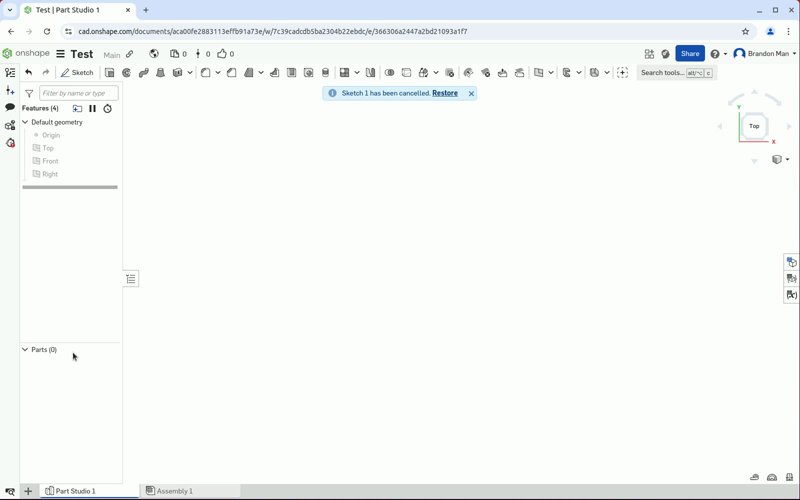
key_down(shift)
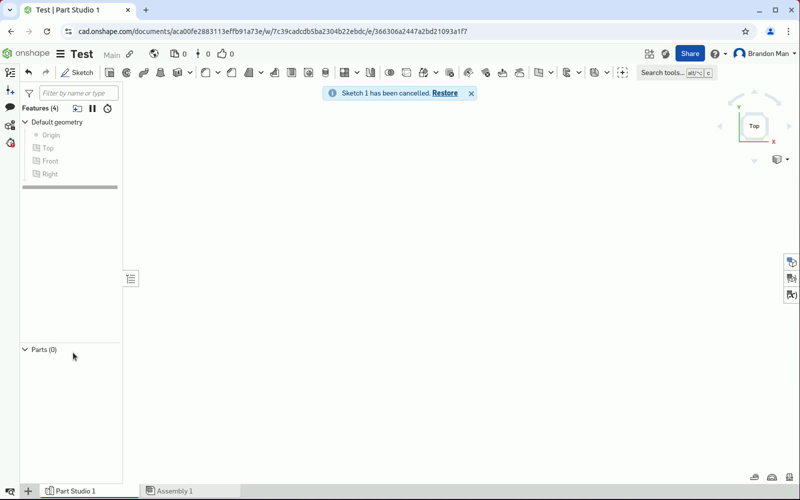
key(up)
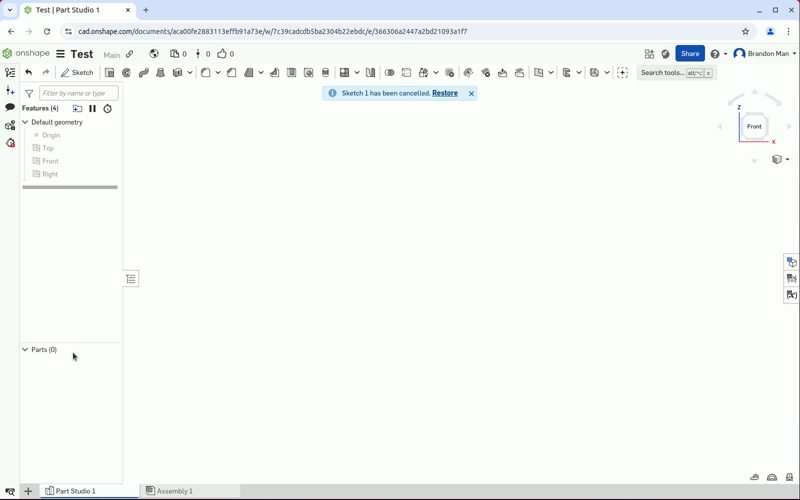
key_up(shift)
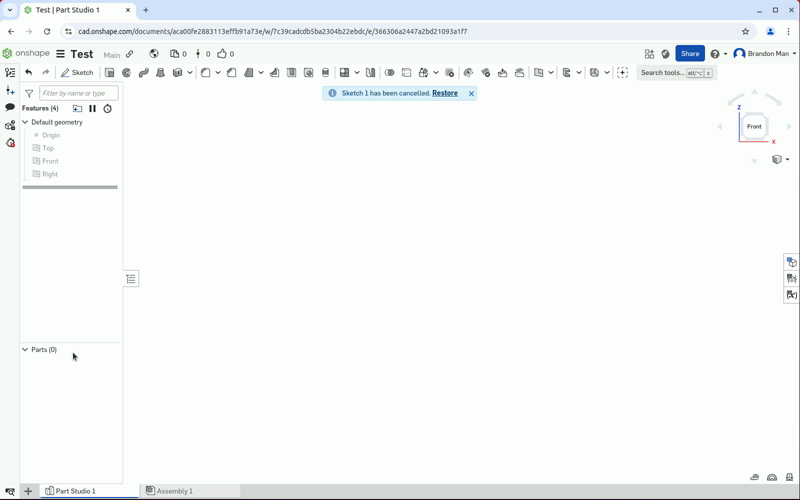
mouse_move(73, 352)
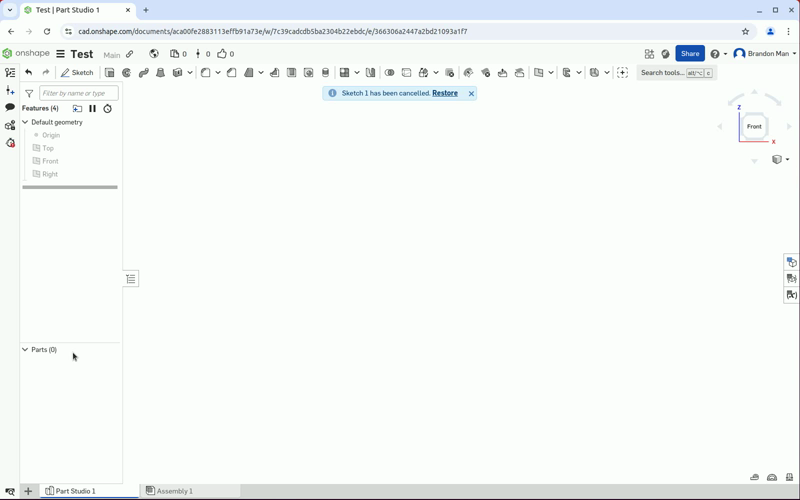
key(shift+y)
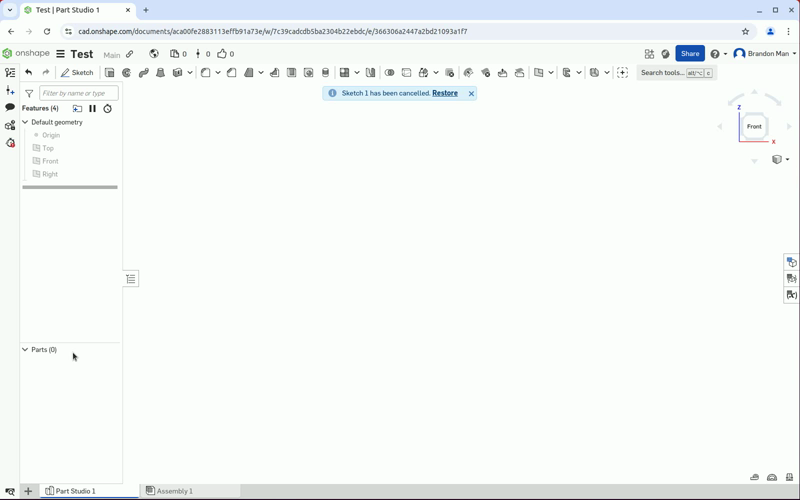
key(shift+s)
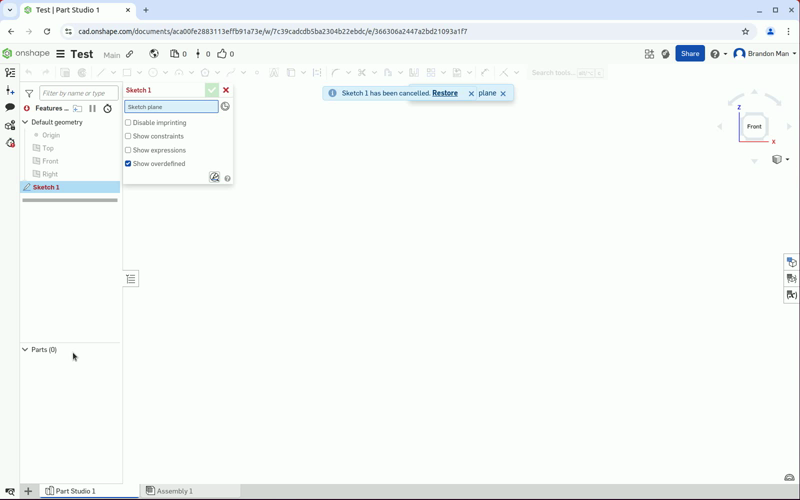
mouse_move(73, 163)
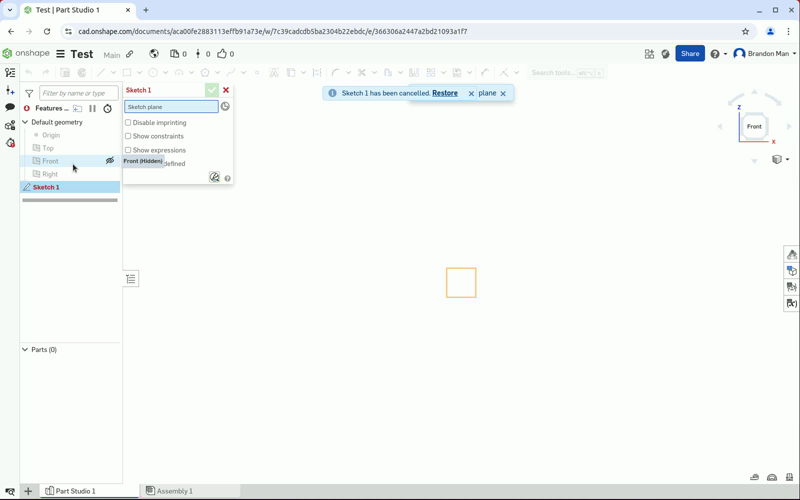
click(73, 163)
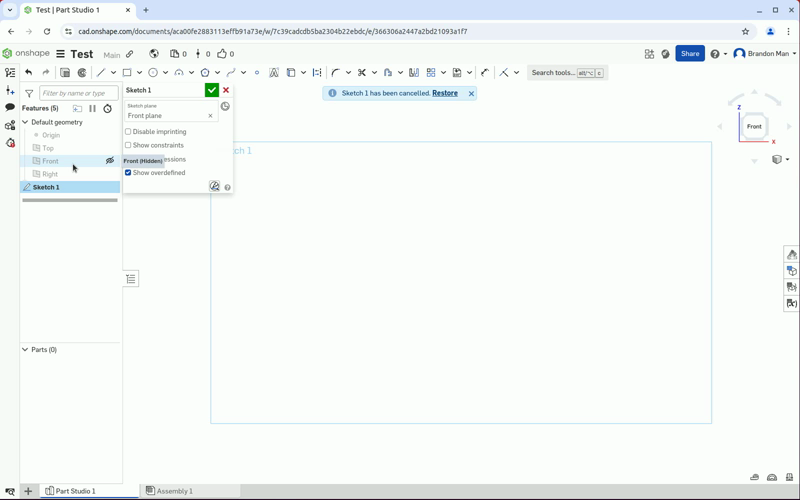
mouse_move(73, 352)
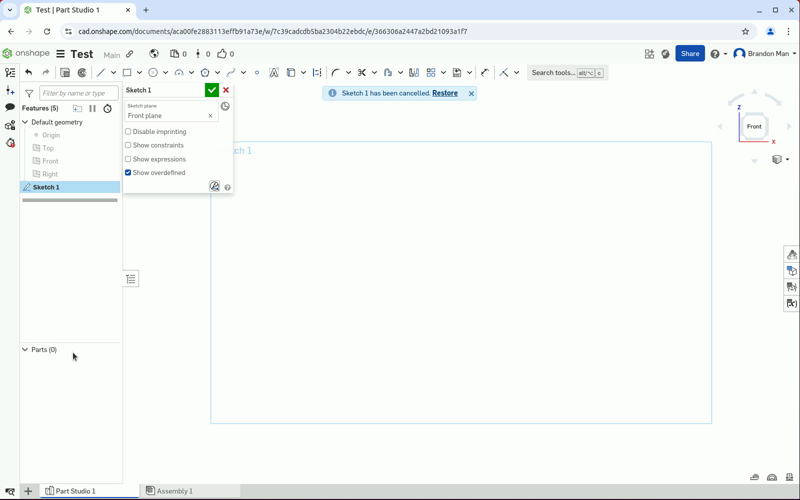
key(y)
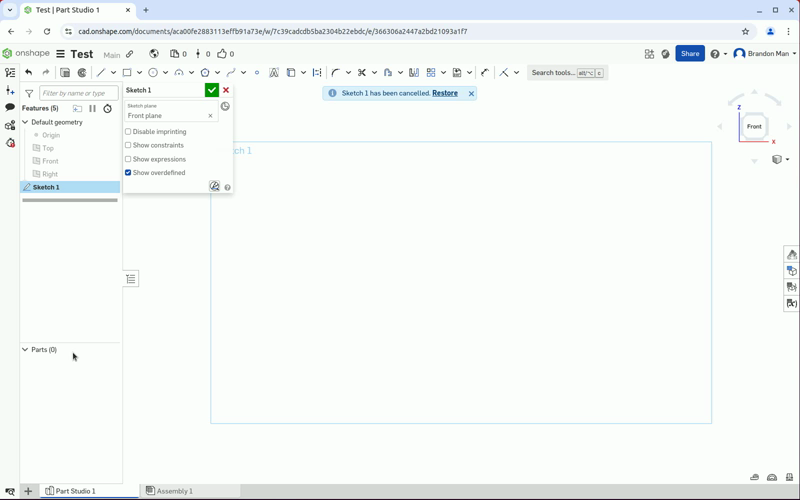
key(c)
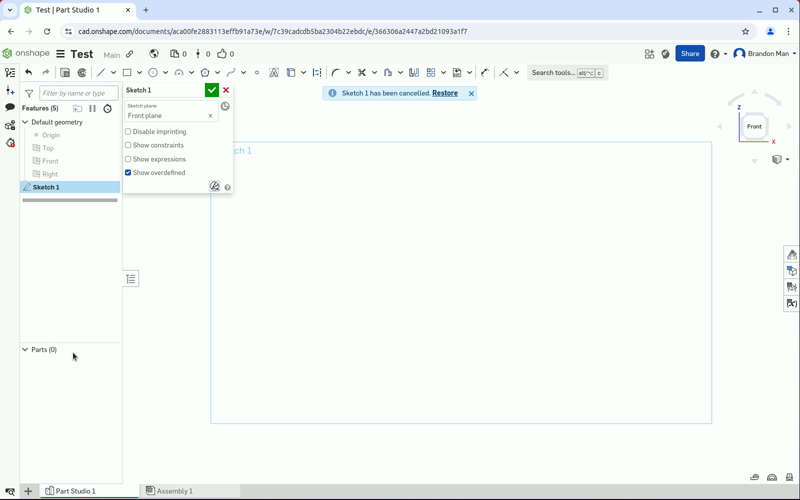
key_down(shift)
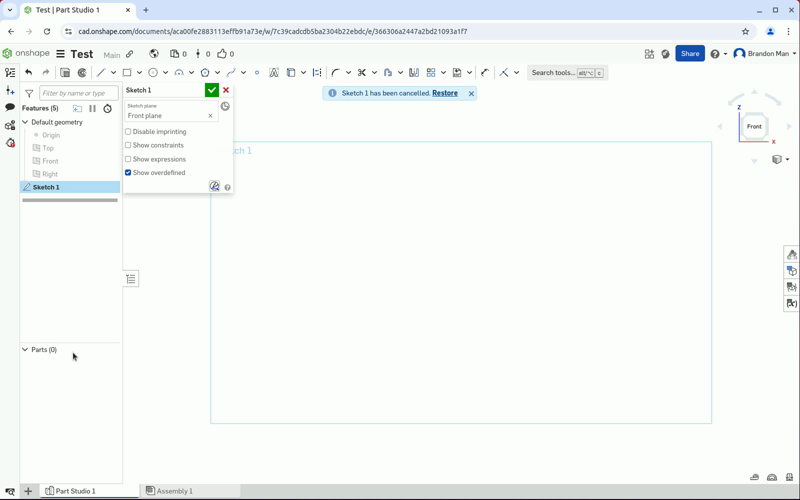
mouse_move(461, 282)
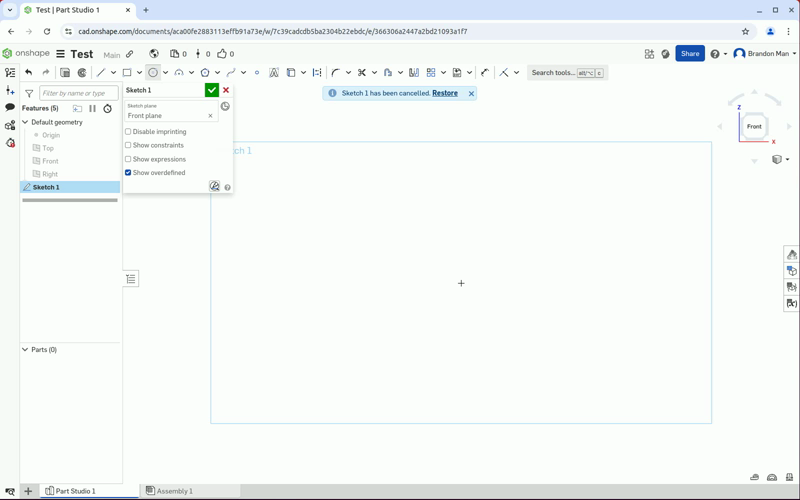
click(461, 282)
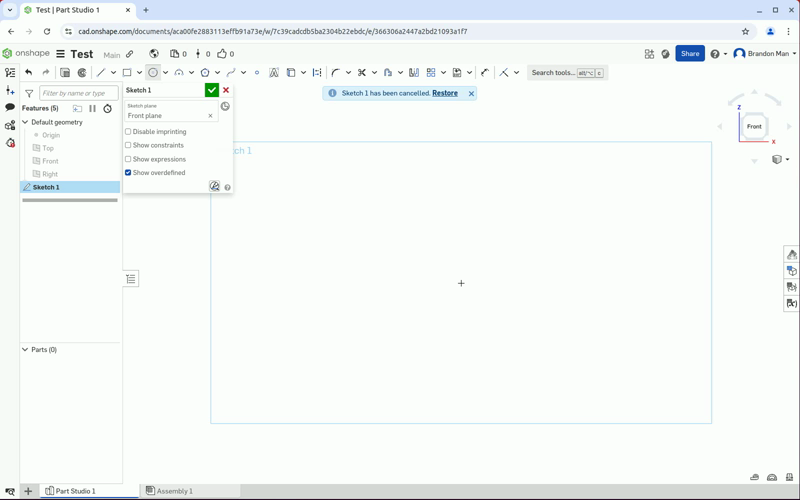
key_up(shift)
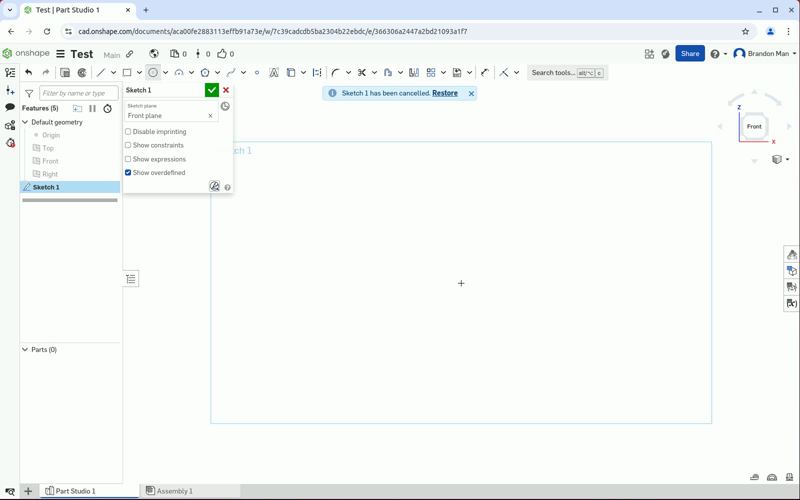
mouse_move(463, 282)
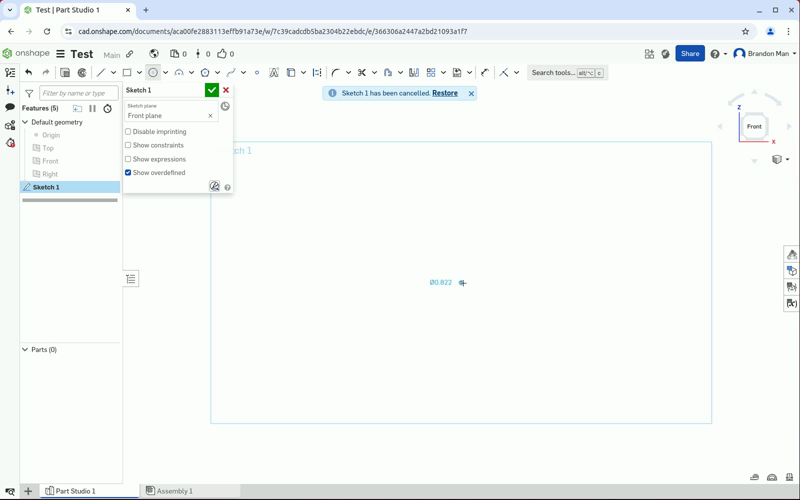
scroll(6)
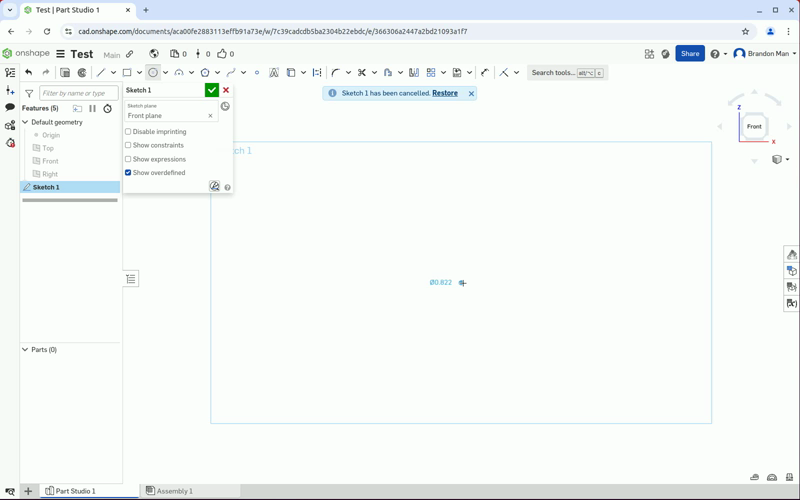
scroll(6)
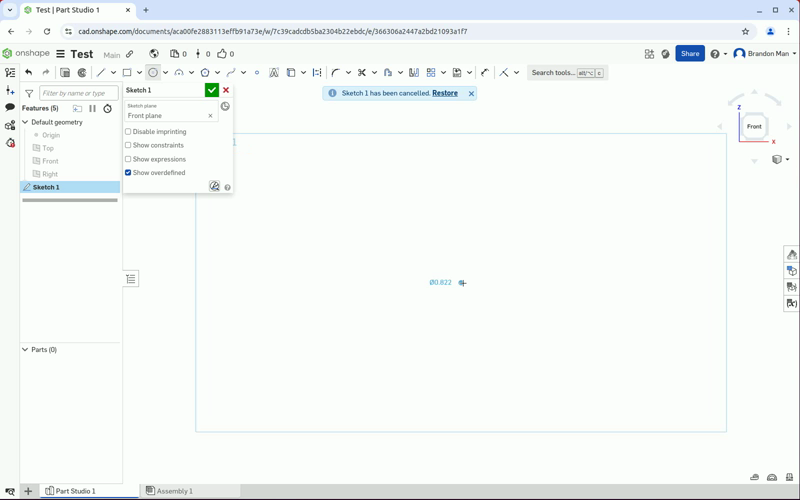
scroll(6)
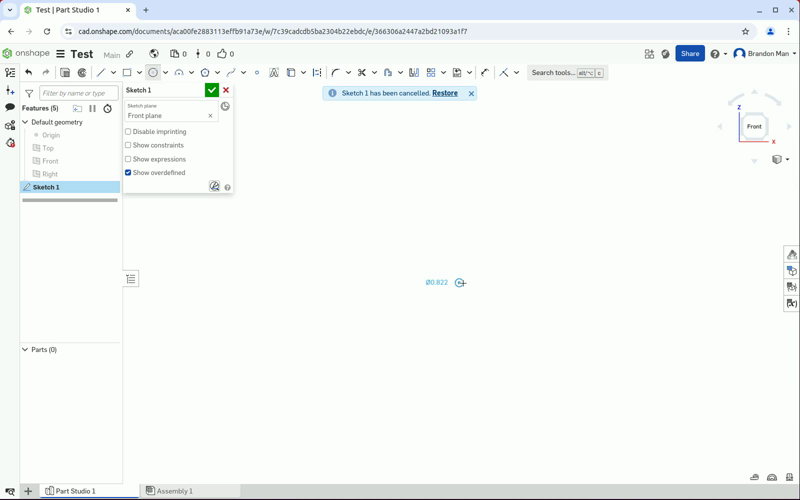
scroll(6)
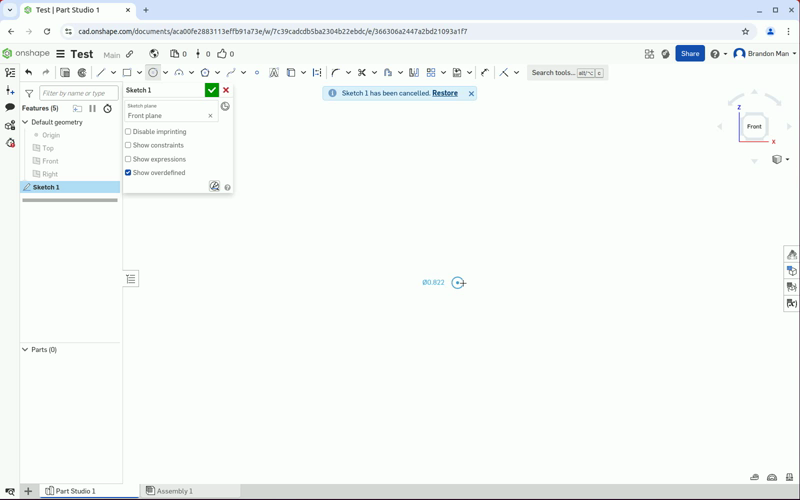
scroll(6)
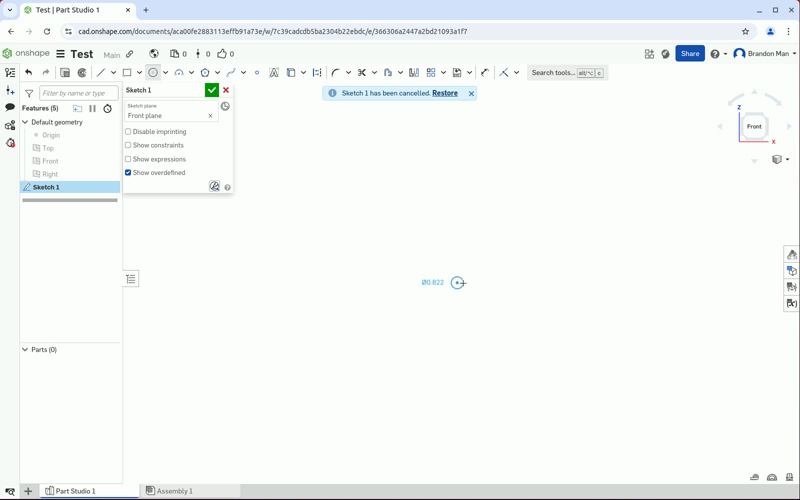
scroll(6)
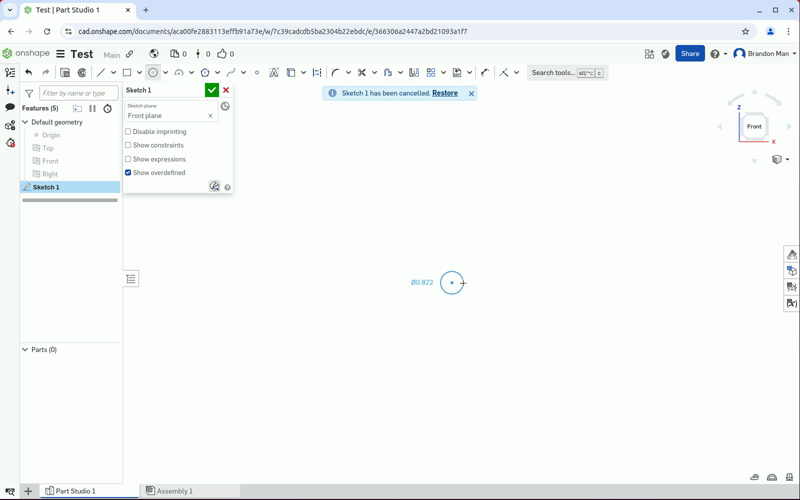
scroll(6)
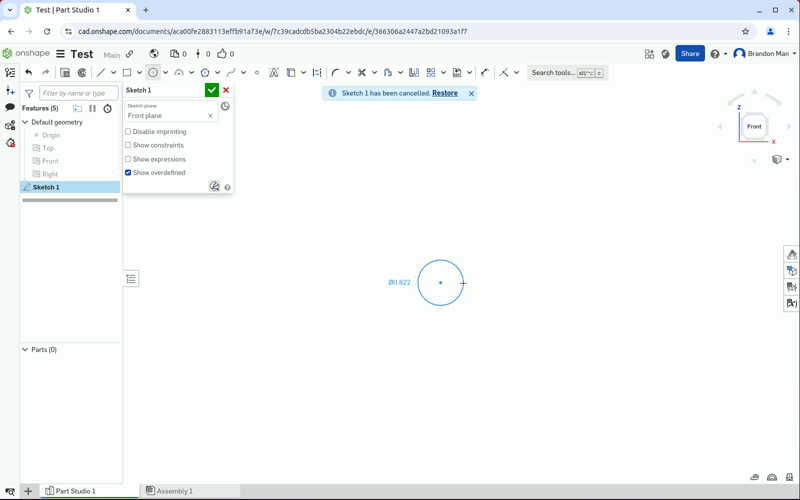
click(463, 282)
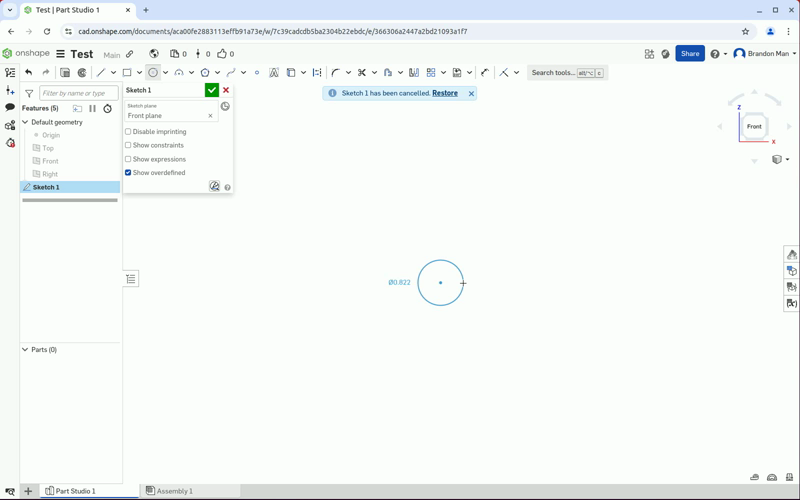
scroll(-6)
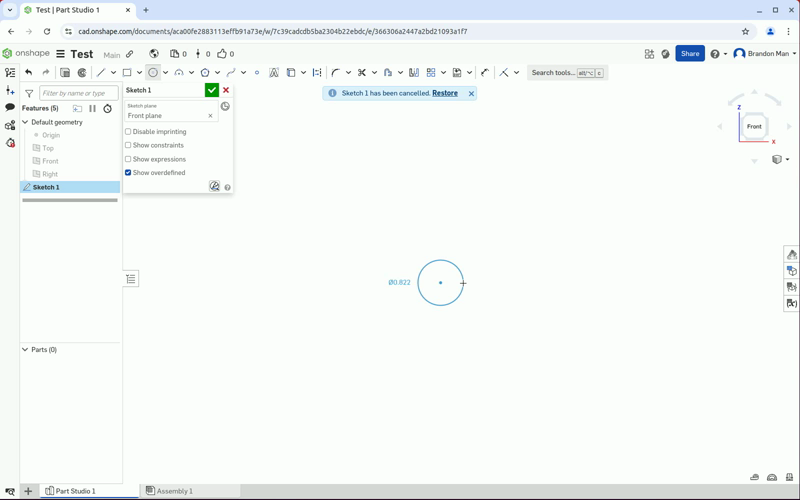
scroll(-6)
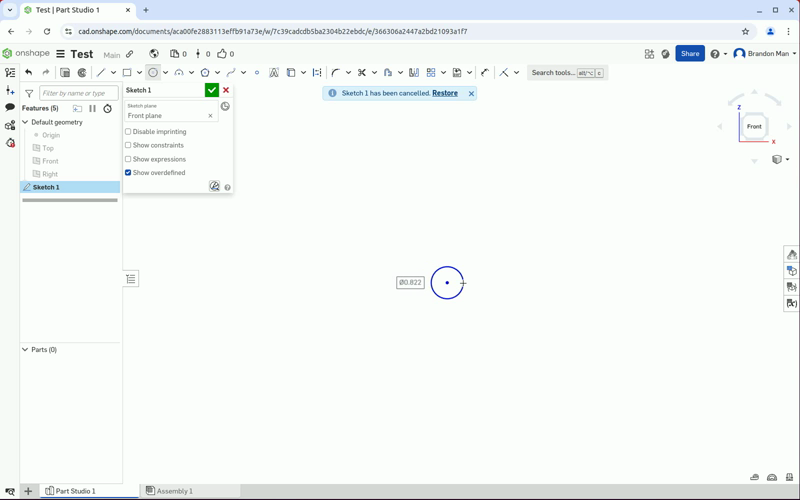
scroll(-6)
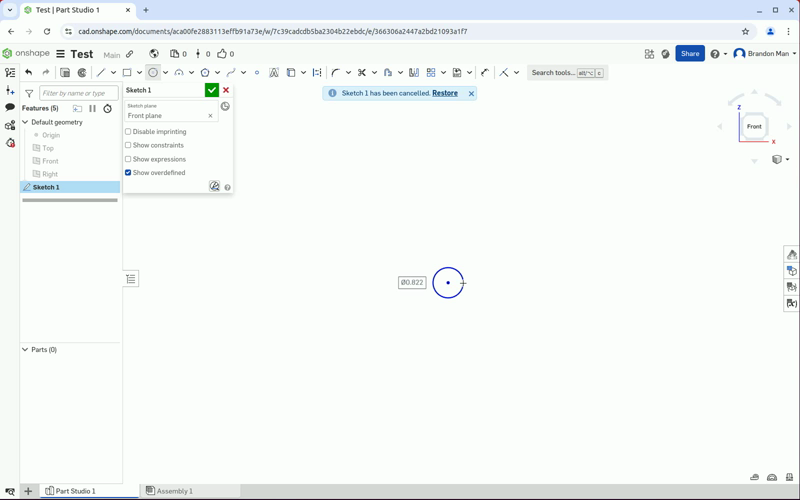
scroll(-6)
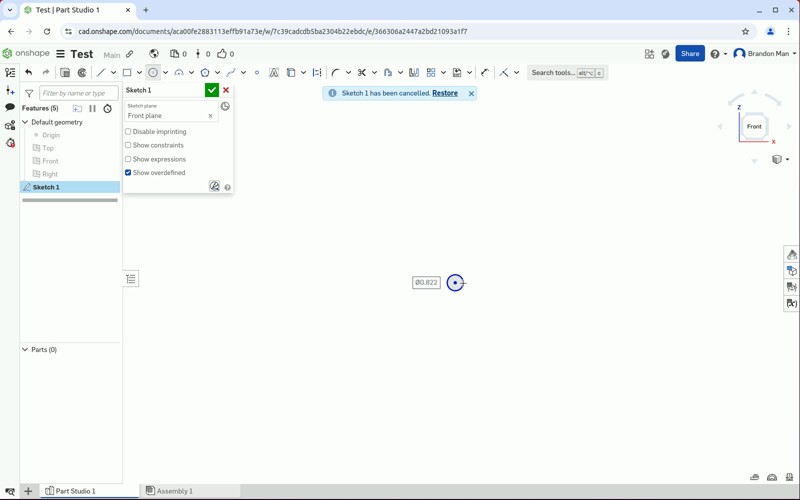
scroll(-6)
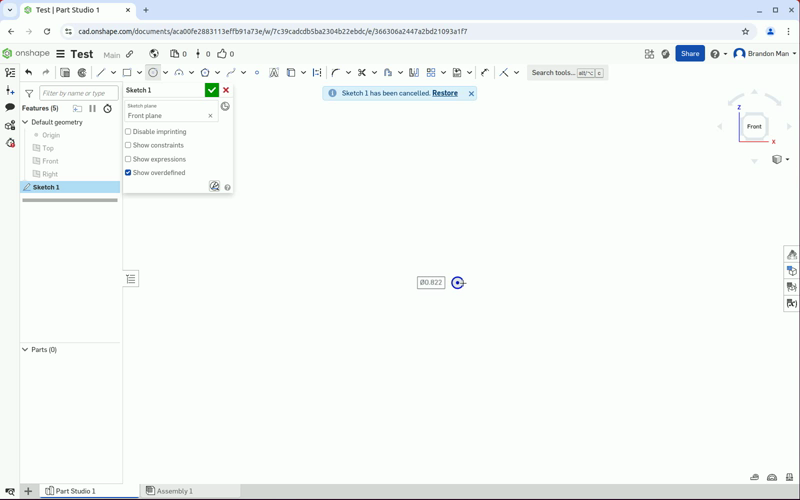
scroll(-6)
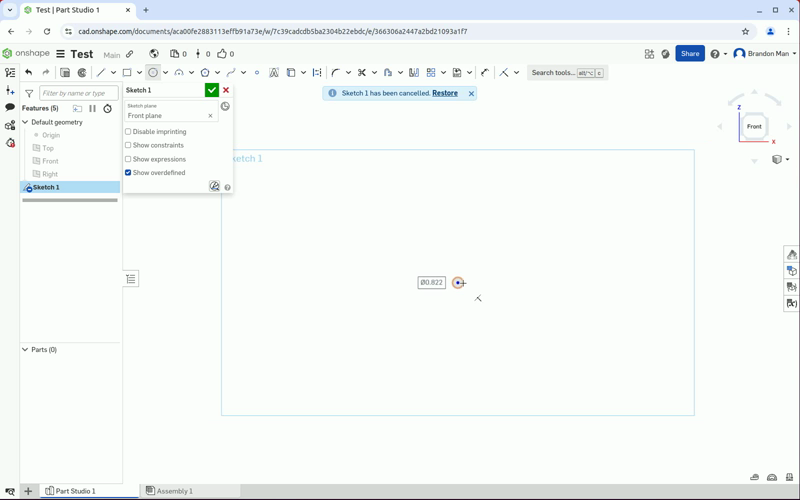
scroll(-6)
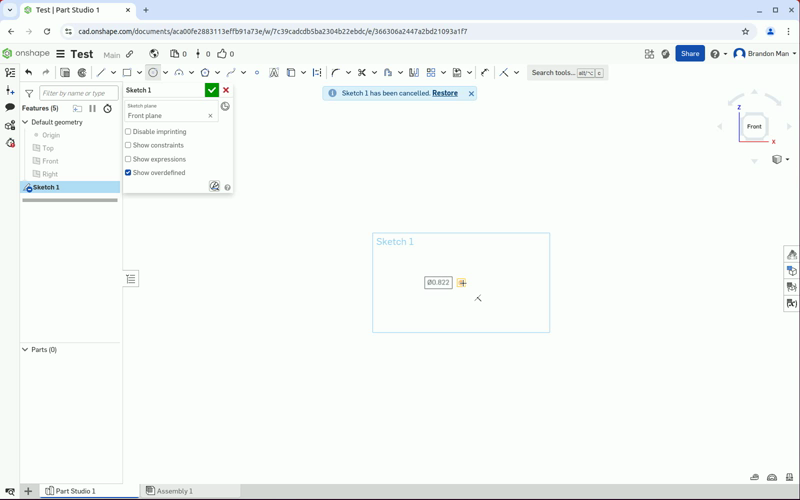
key(esc)
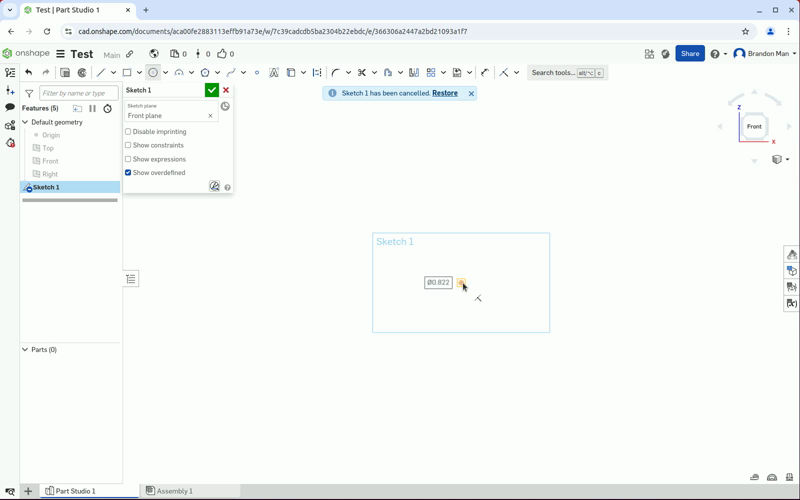
mouse_move(460, 282)
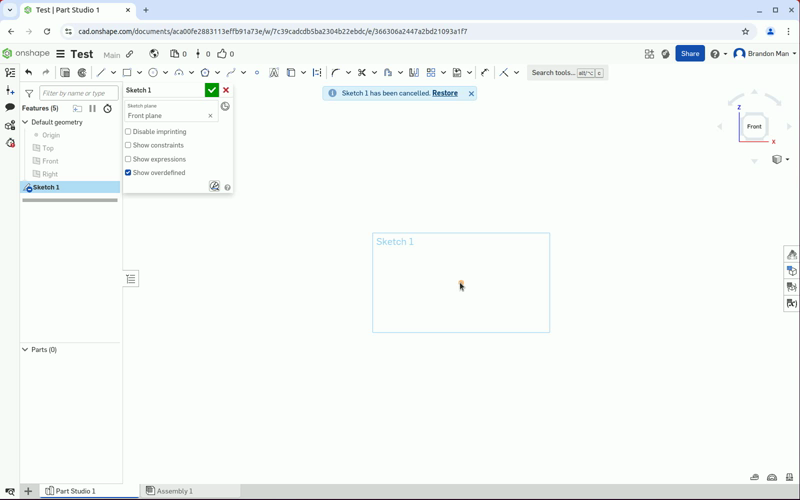
scroll(6)
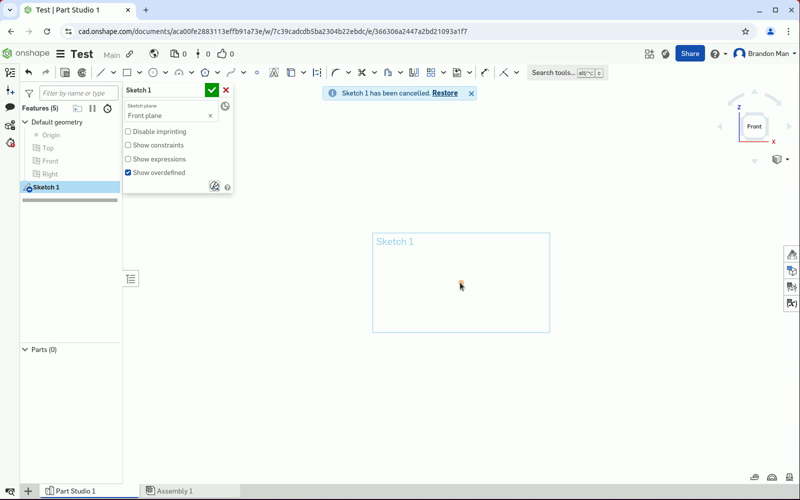
scroll(6)
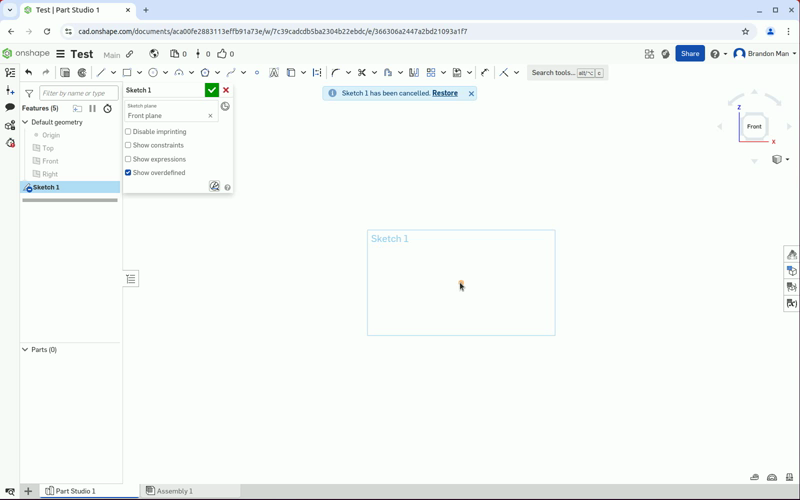
scroll(6)
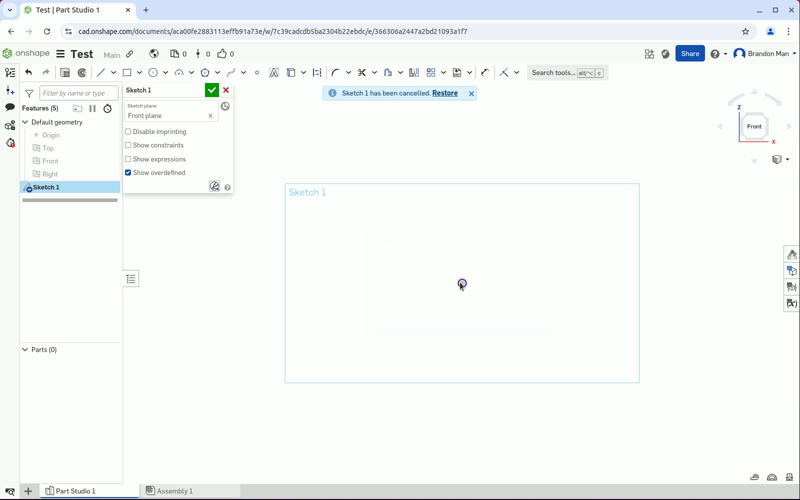
scroll(6)
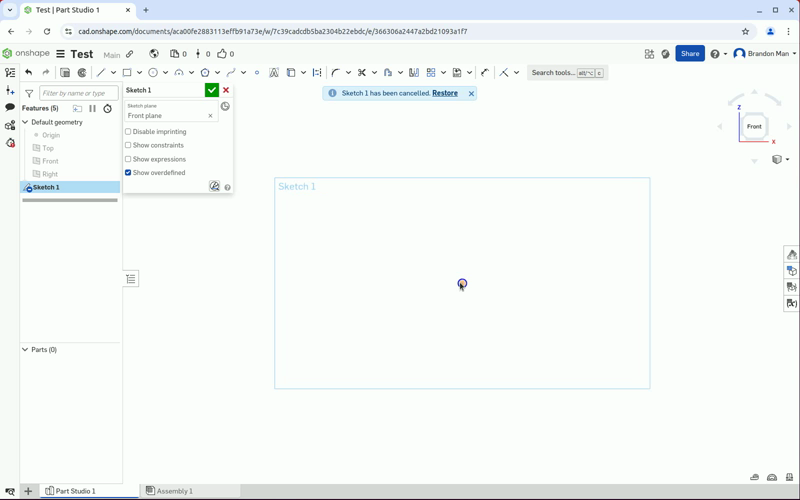
scroll(6)
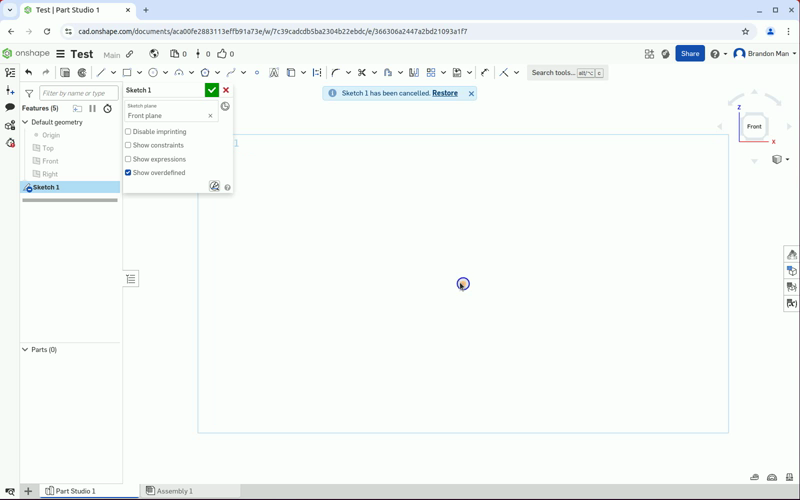
scroll(6)
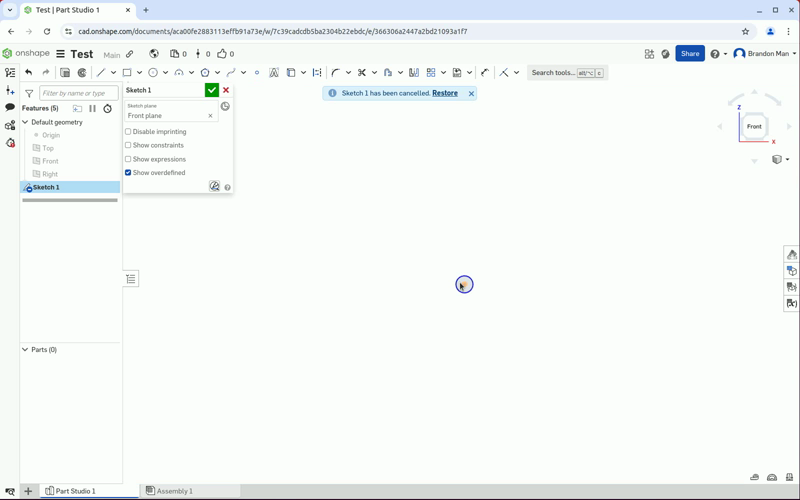
scroll(6)
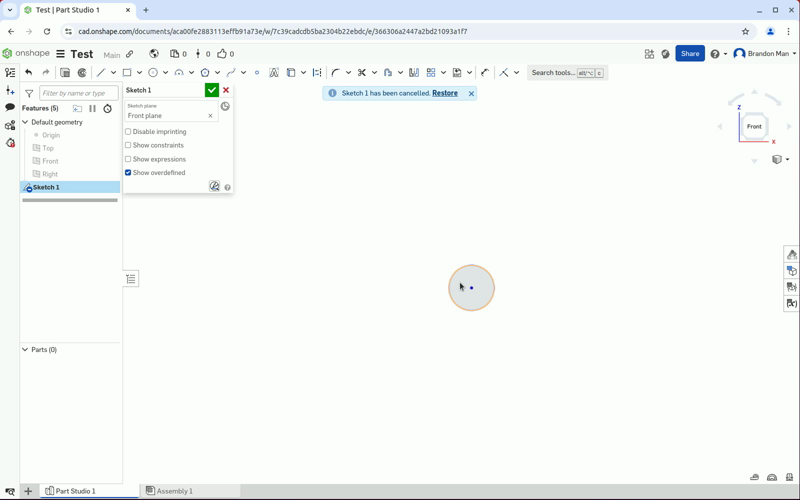
click(460, 282)
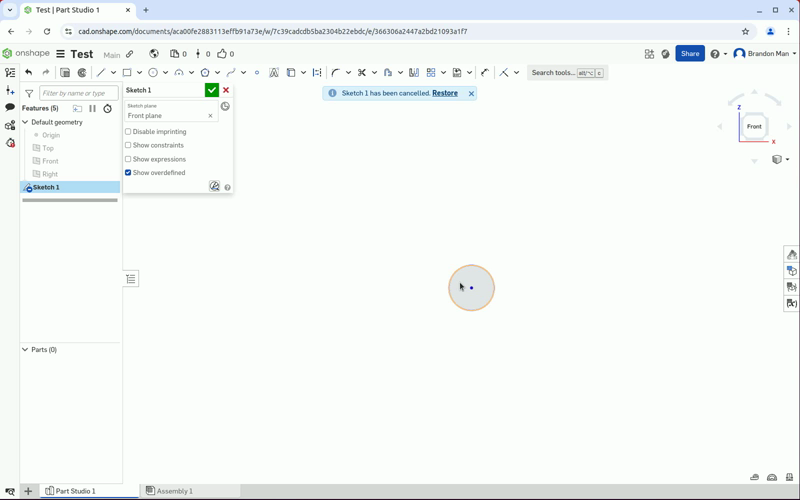
scroll(-6)
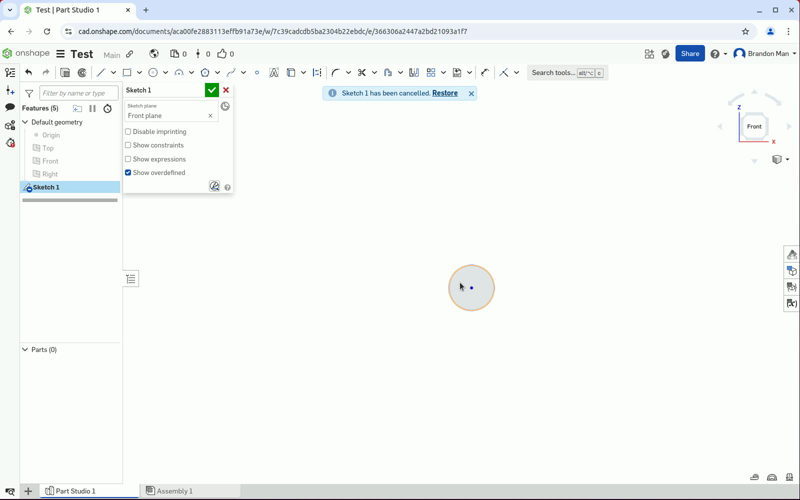
scroll(-6)
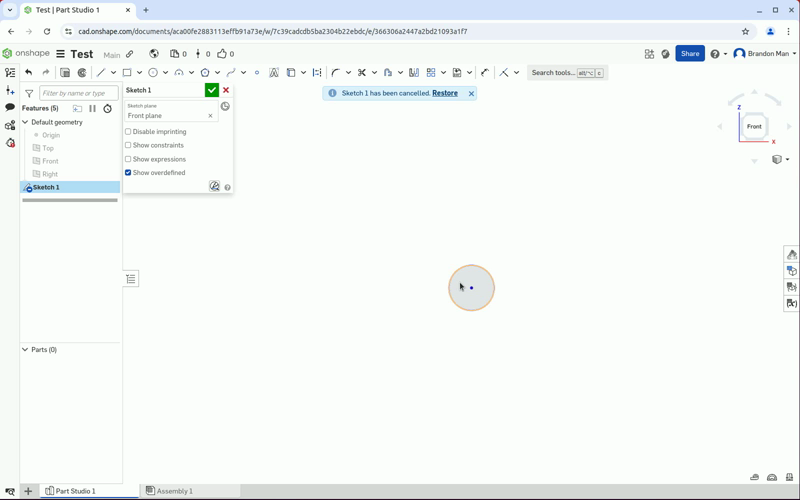
scroll(-6)
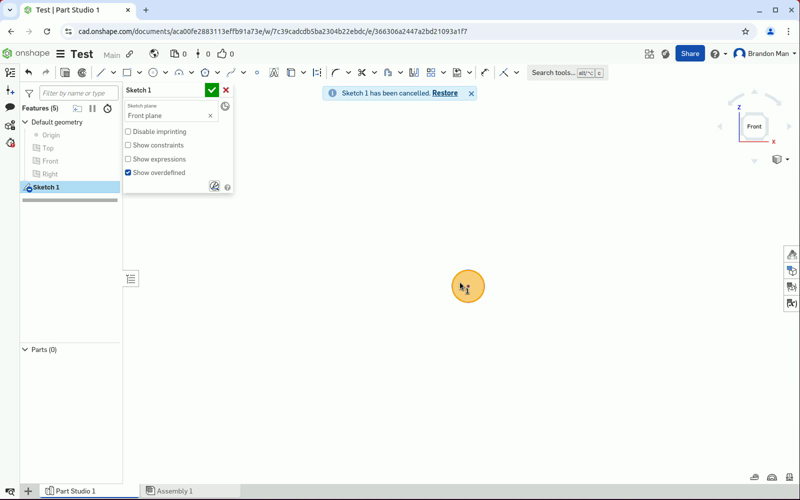
scroll(-6)
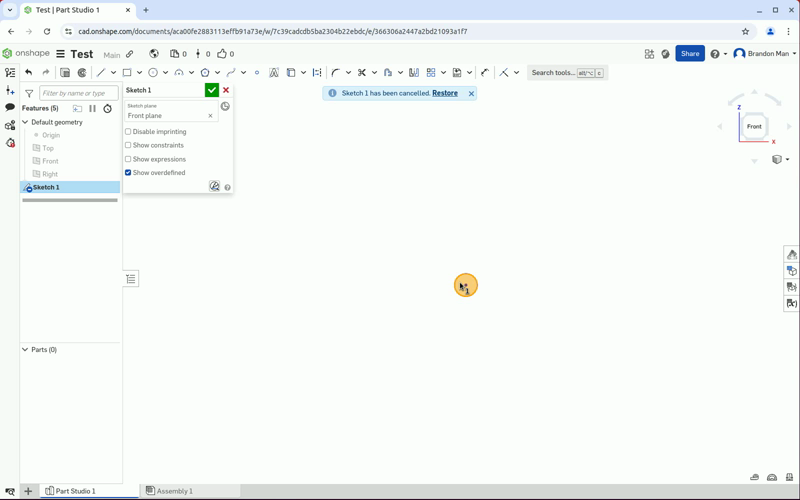
scroll(-6)
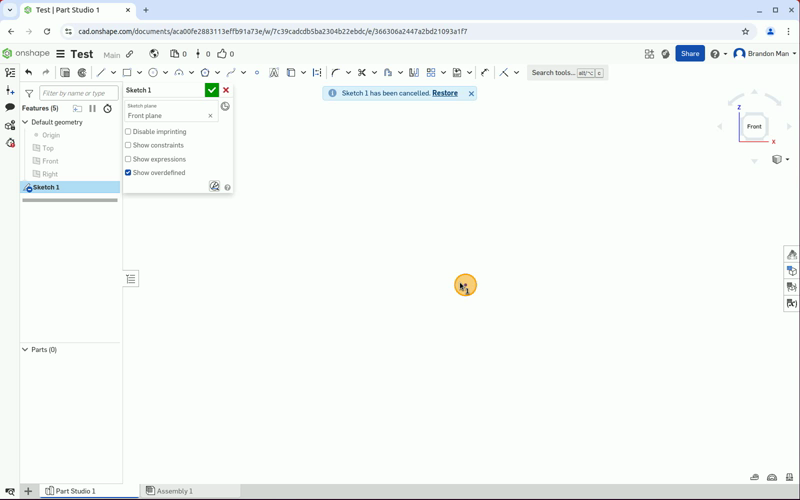
scroll(-6)
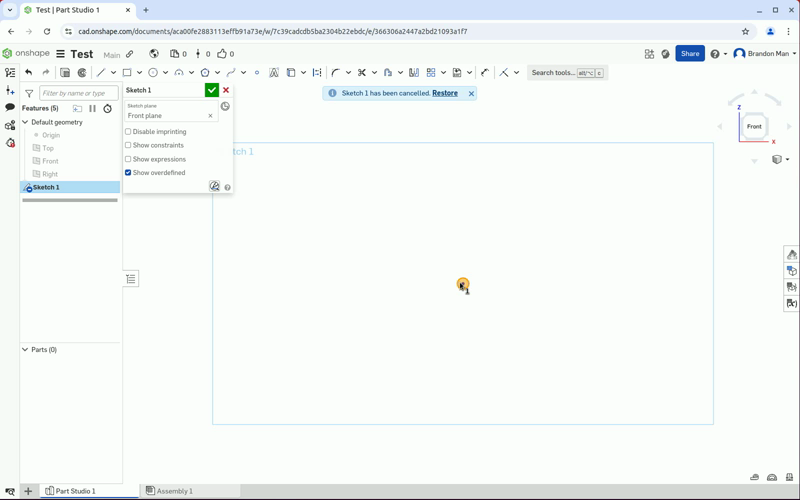
scroll(-6)
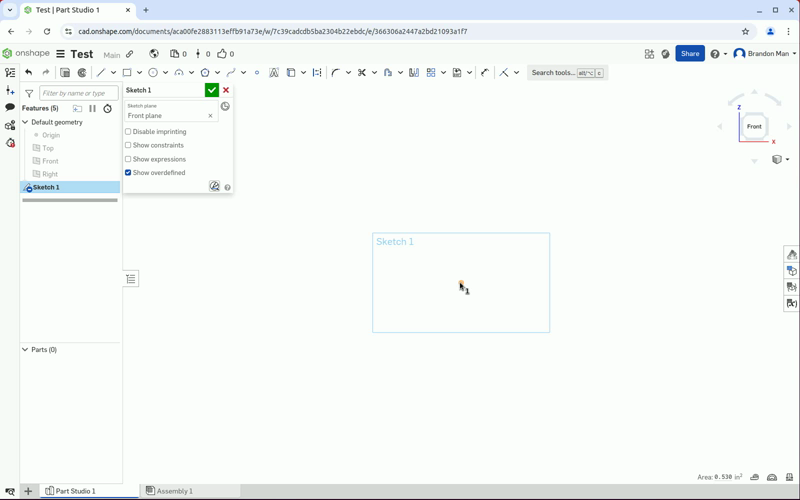
mouse_move(73, 352)
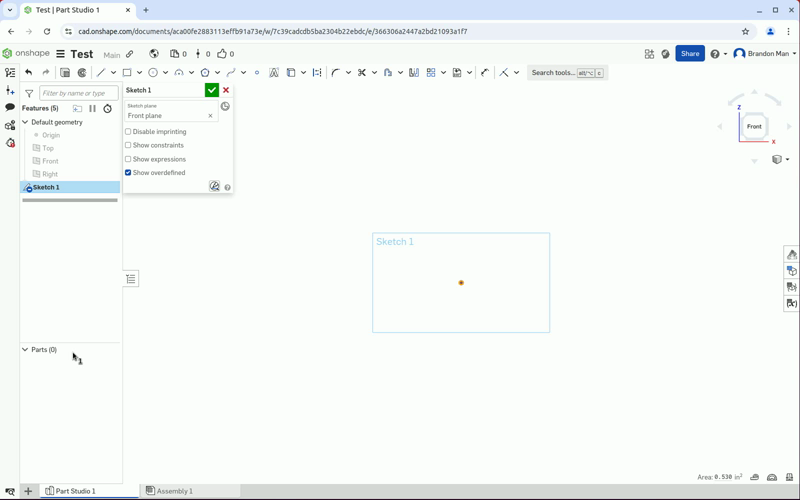
key(shift+y)
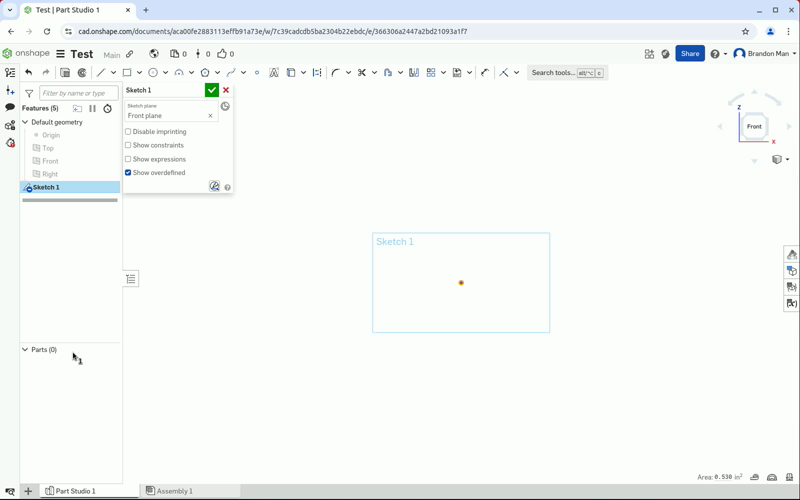
key(shift+e)
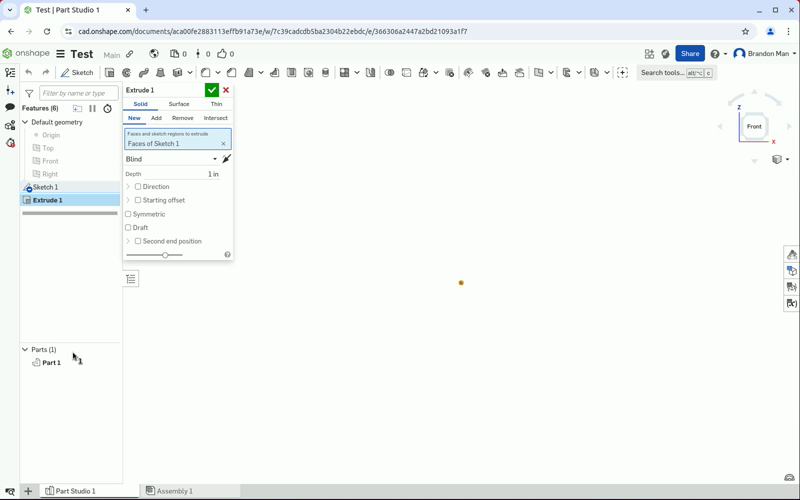
mouse_move(143, 106)
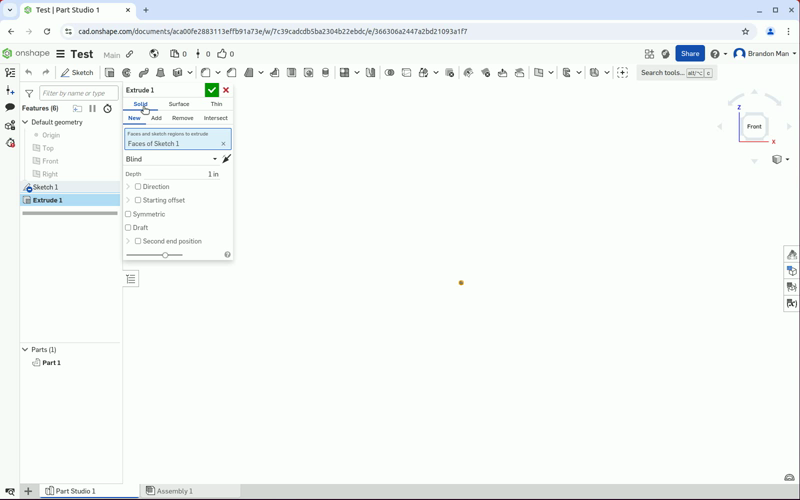
click(143, 106)
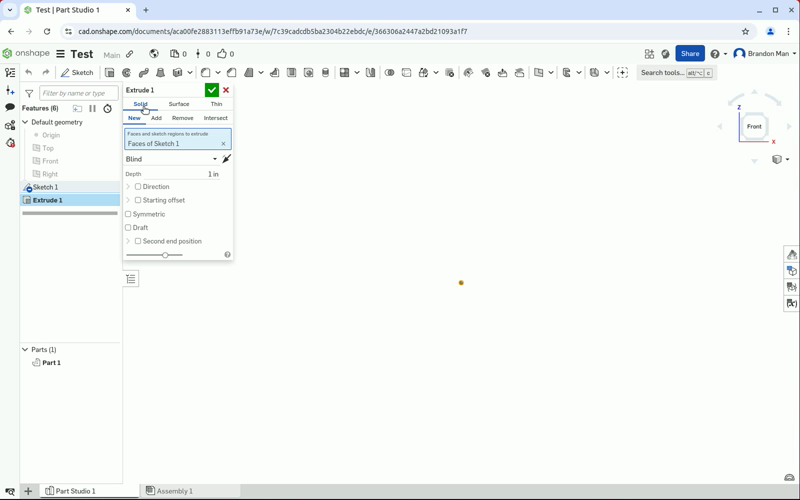
mouse_move(137, 120)
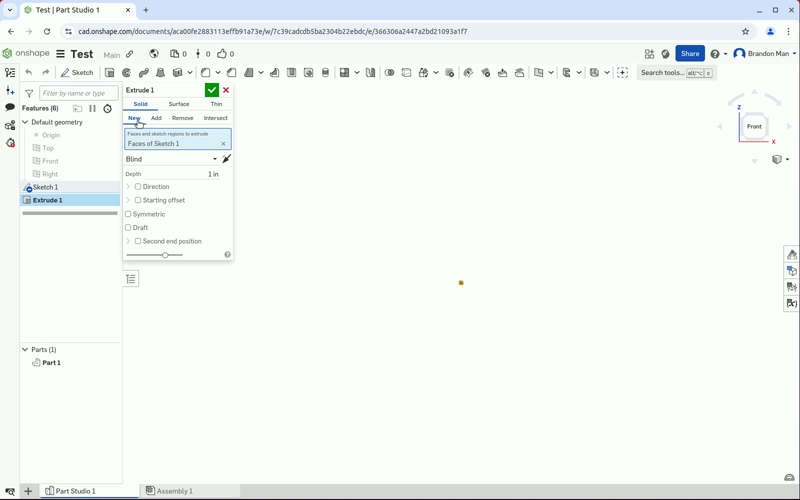
click(137, 120)
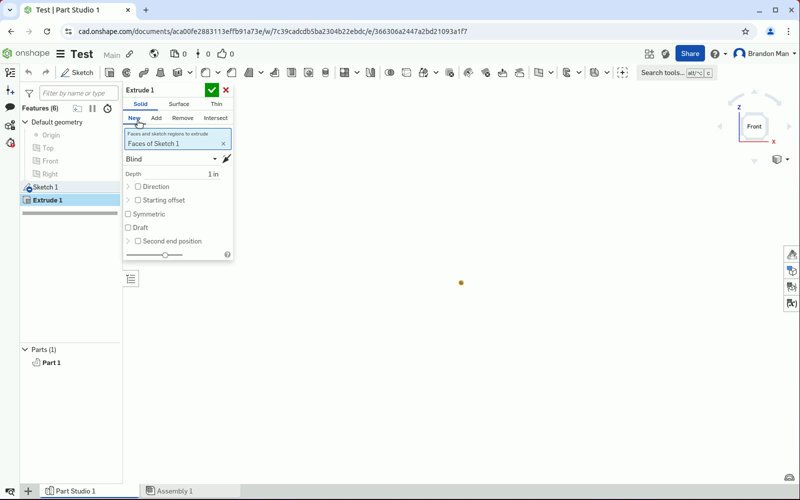
key(tab, 4)
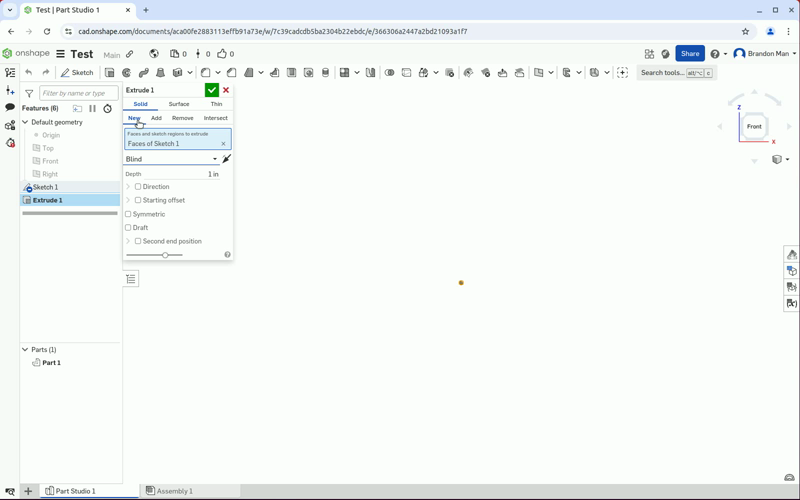
text(21.664)
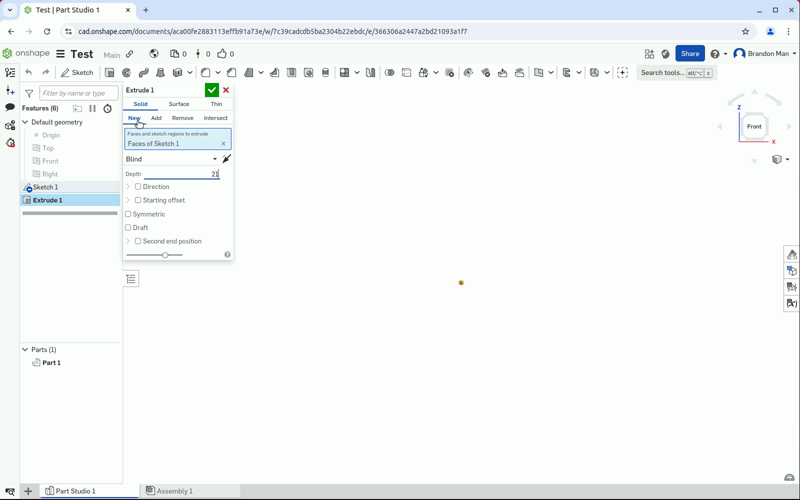
key(enter)
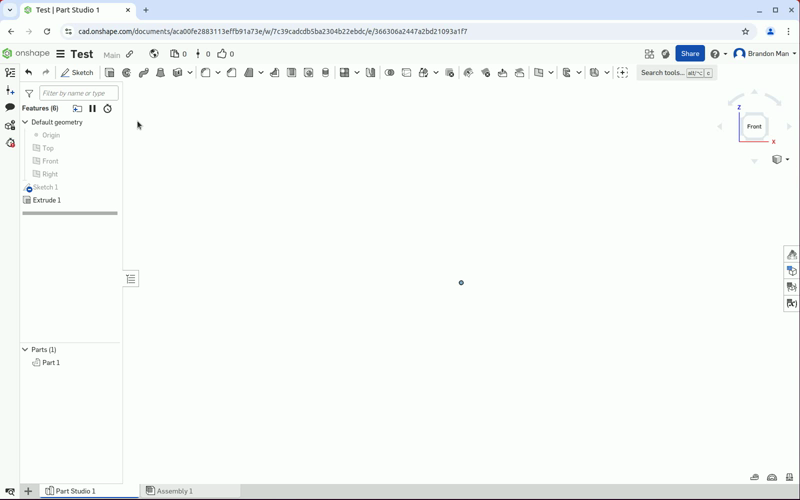
key(shift+h)
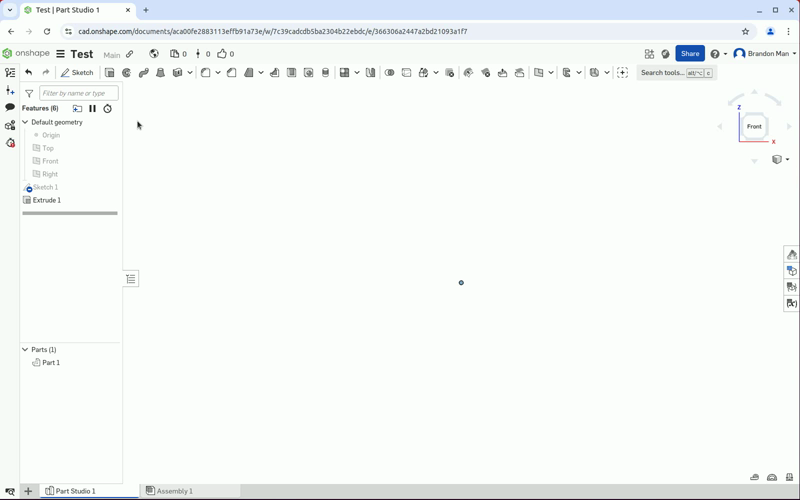
key(shift+h)
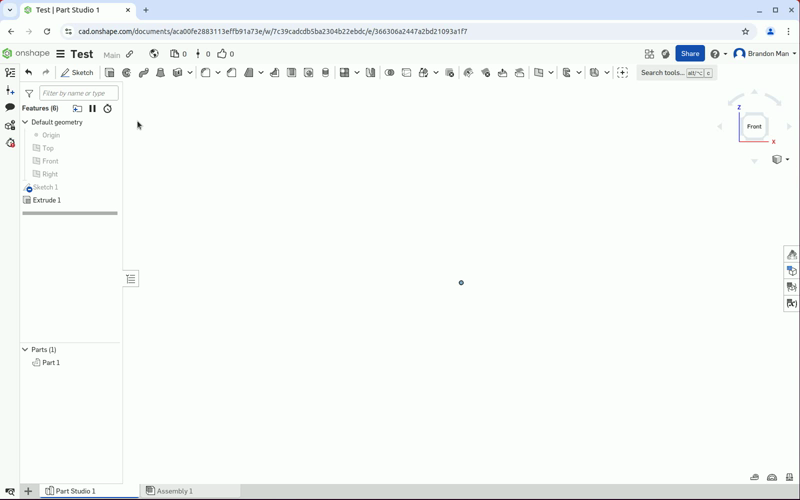
mouse_move(73, 189)
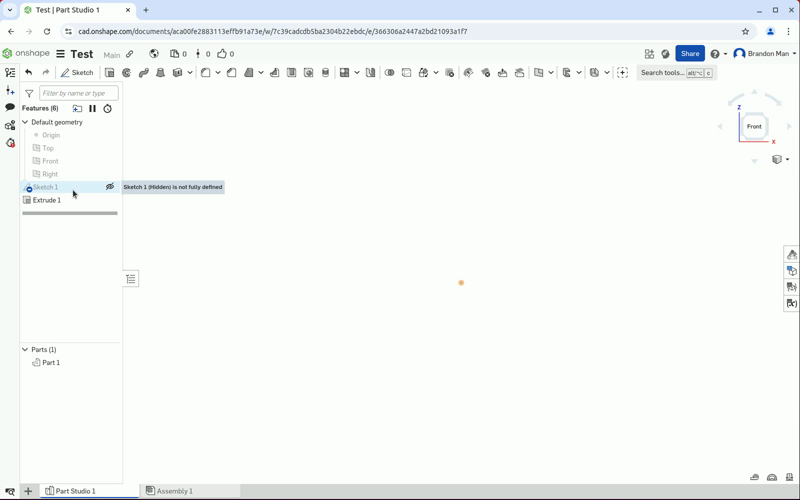
click(73, 189)
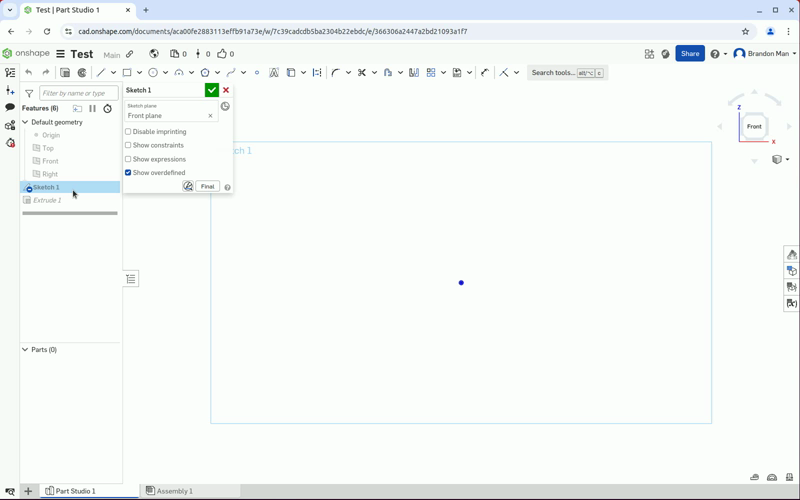
mouse_move(229, 92)
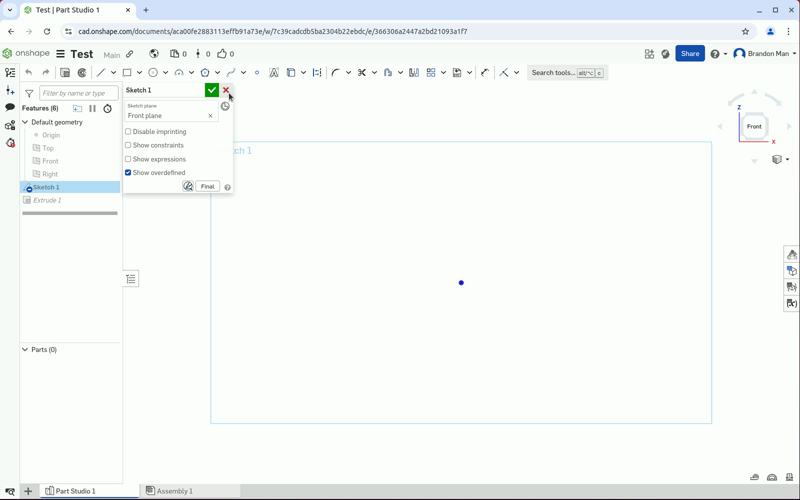
click(229, 92)
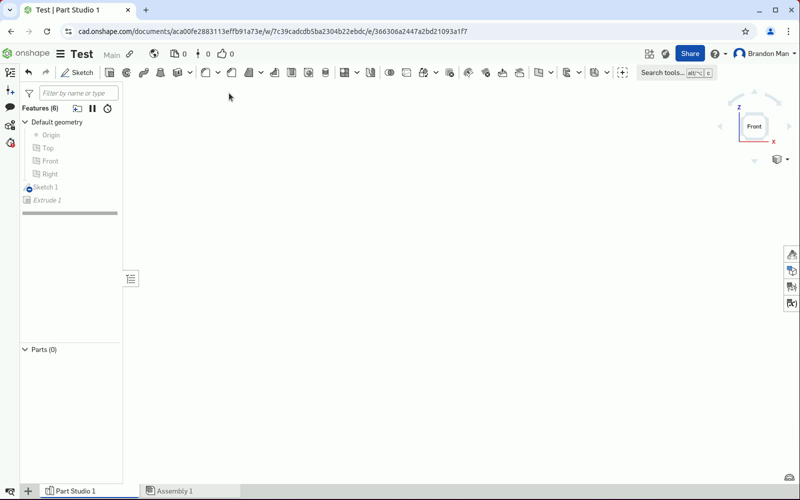
mouse_move(73, 352)
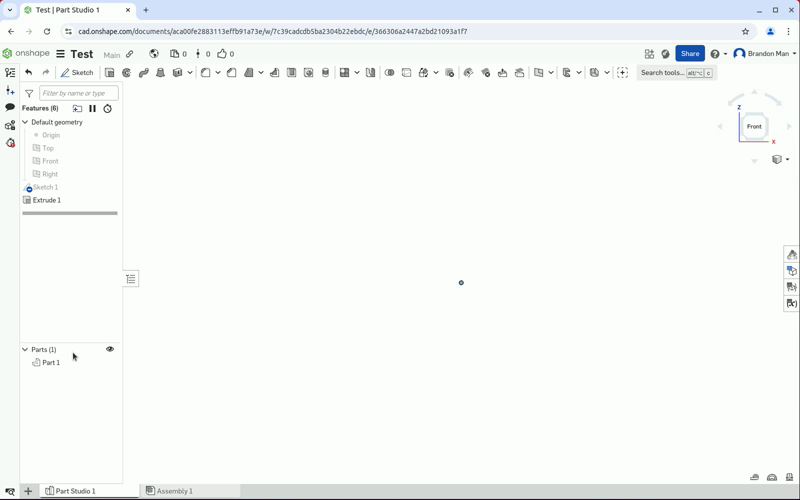
key(y)
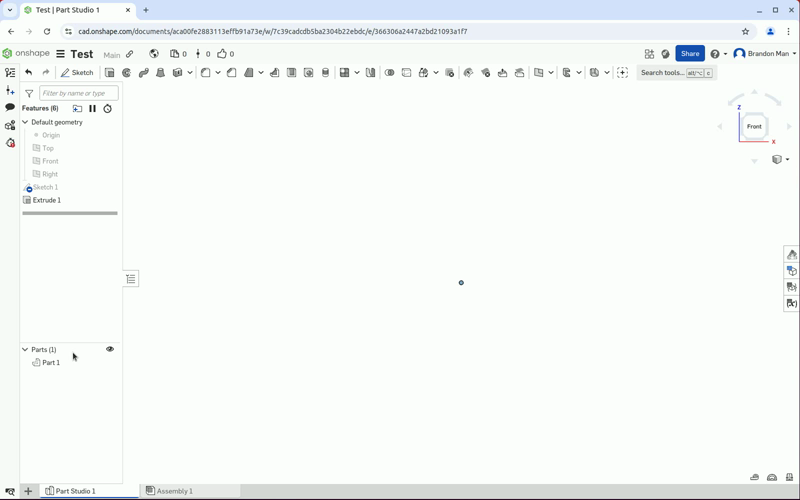
key(shift+p)
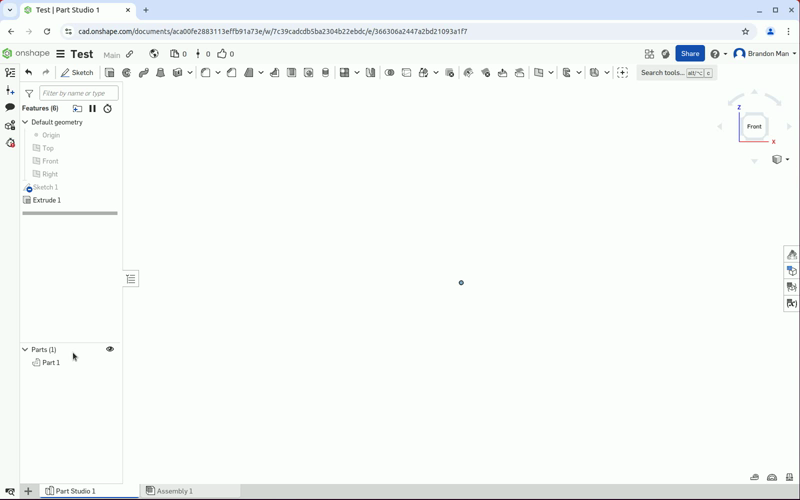
key(space)
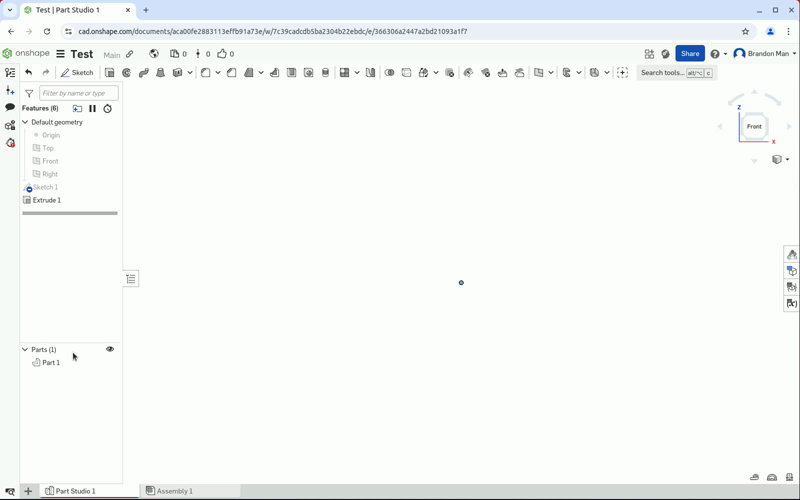
key_down(shift)
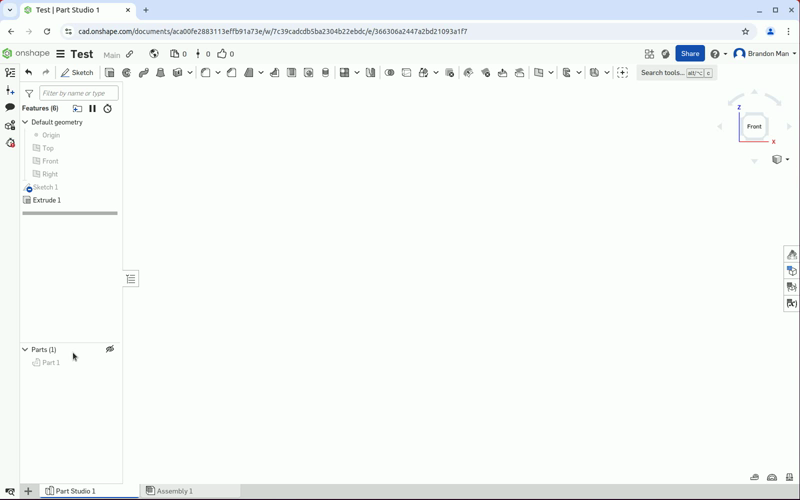
key(down)
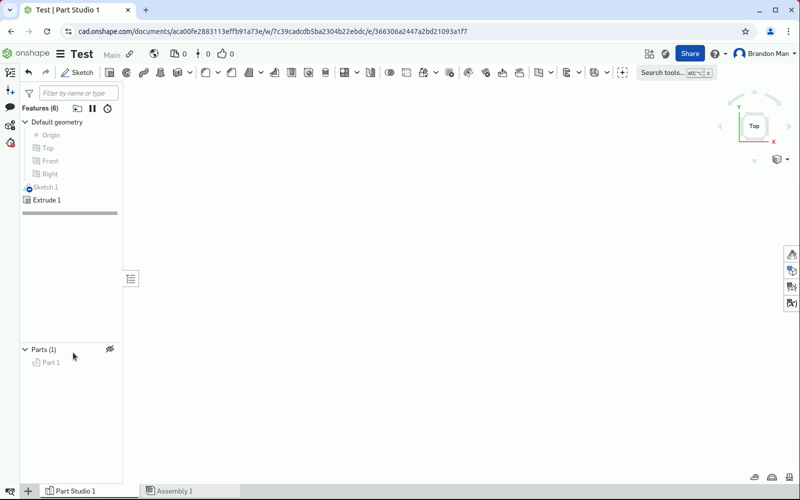
key_up(shift)
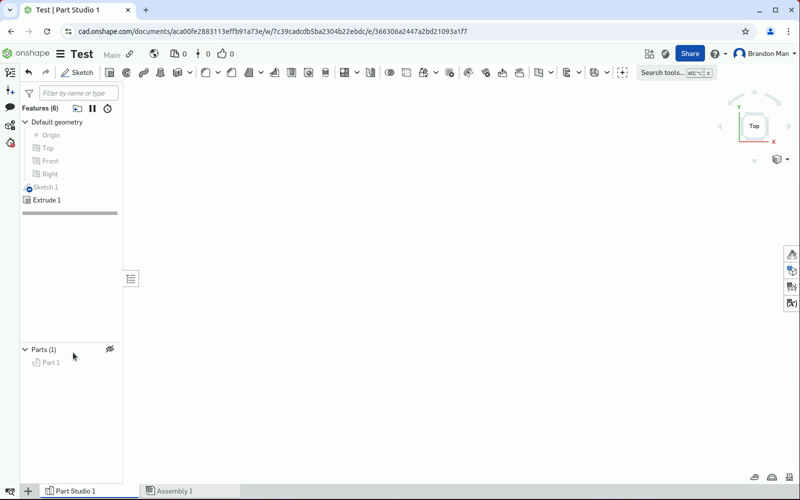
mouse_move(73, 352)
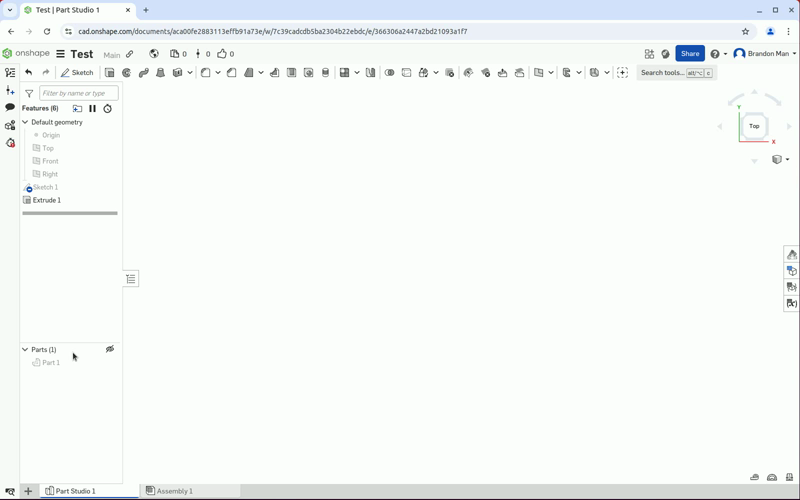
key(shift+y)
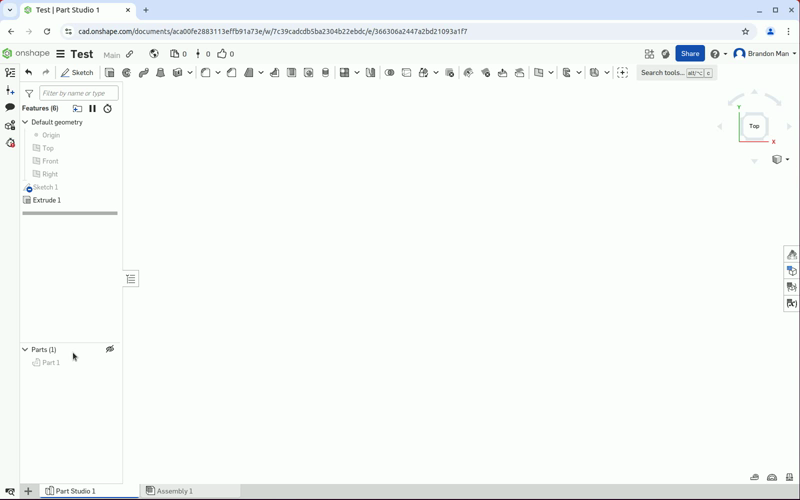
key(shift+s)
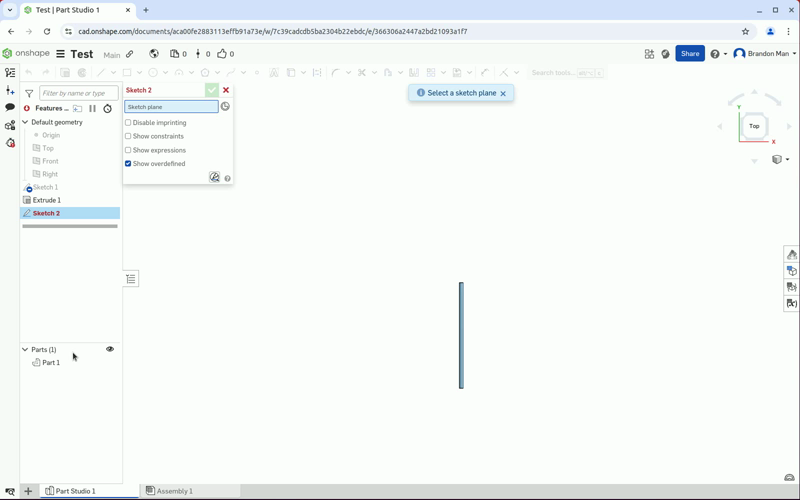
mouse_move(73, 150)
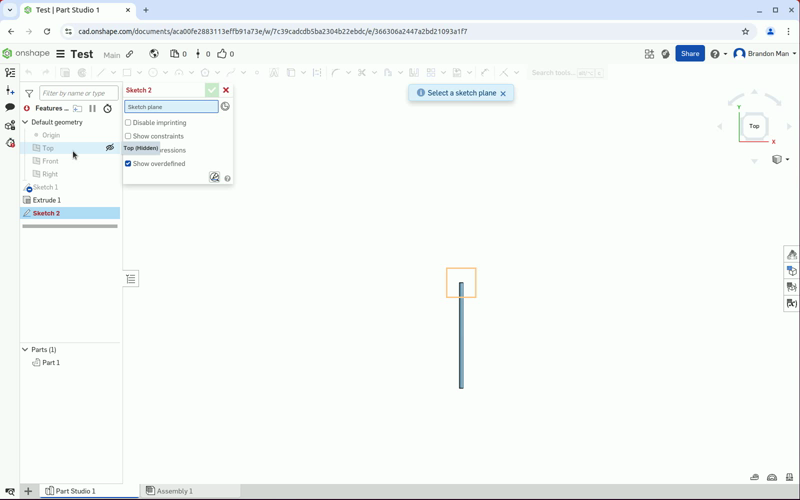
click(73, 150)
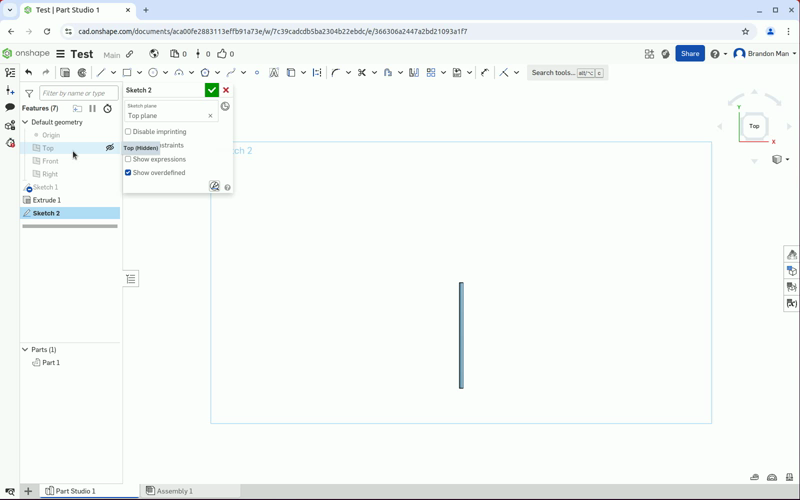
mouse_move(73, 352)
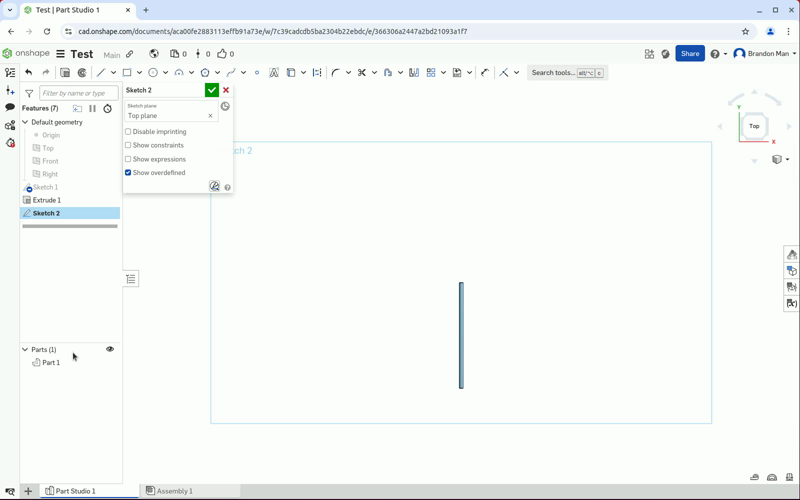
key(y)
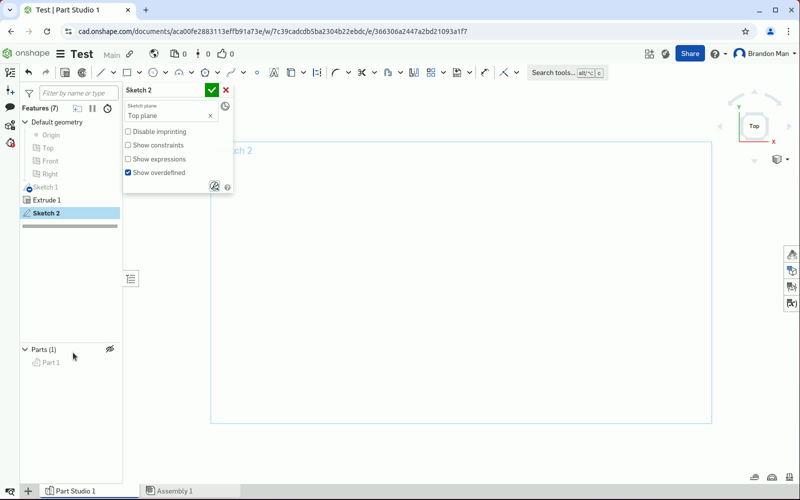
key(l)
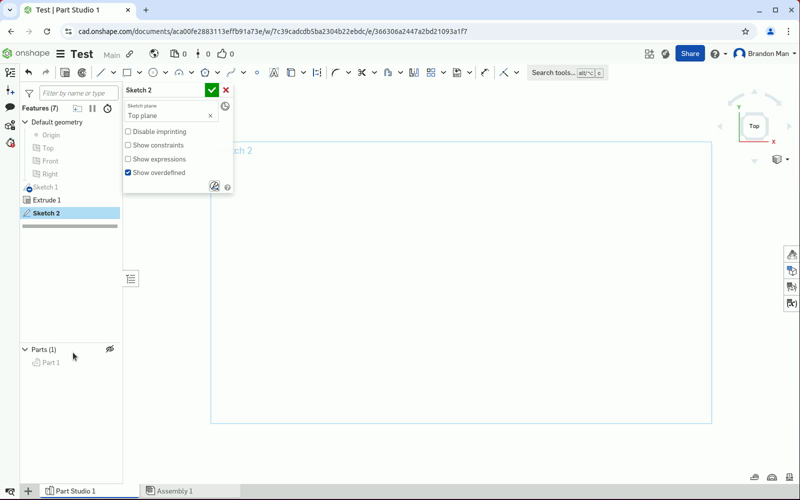
key_down(shift)
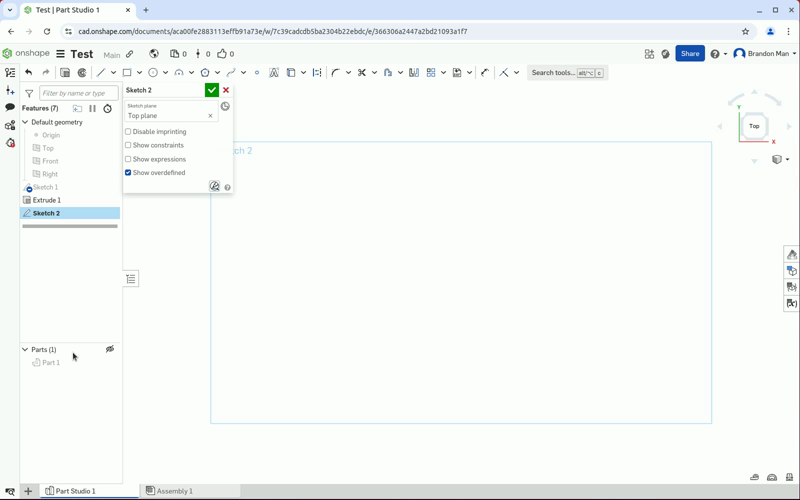
mouse_move(460, 285)
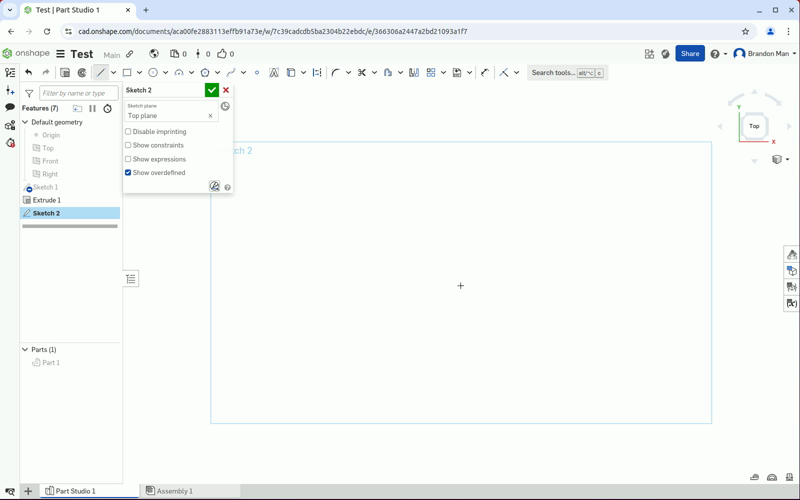
click(460, 285)
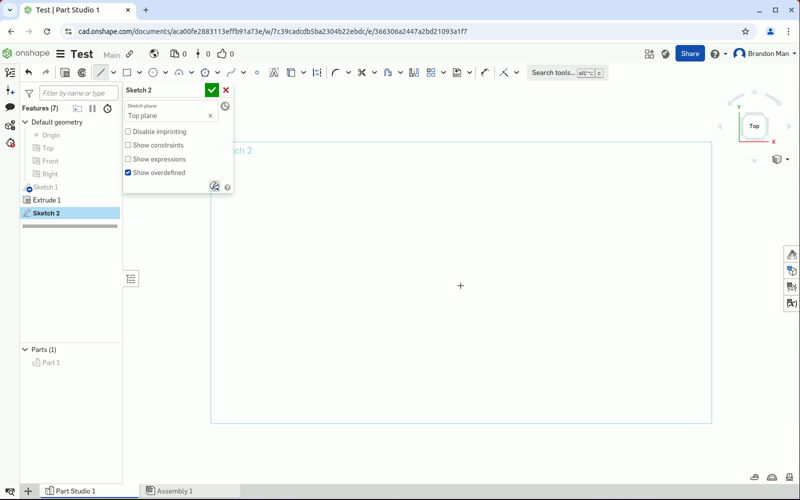
key_up(shift)
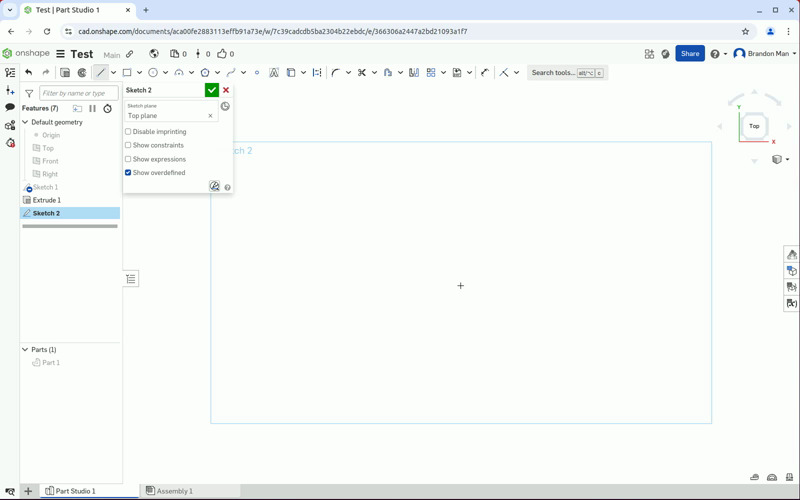
key_down(shift)
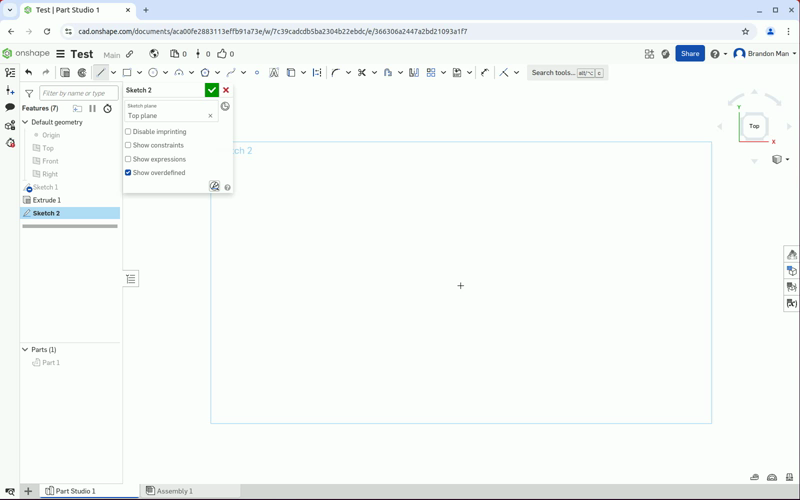
mouse_move(490, 285)
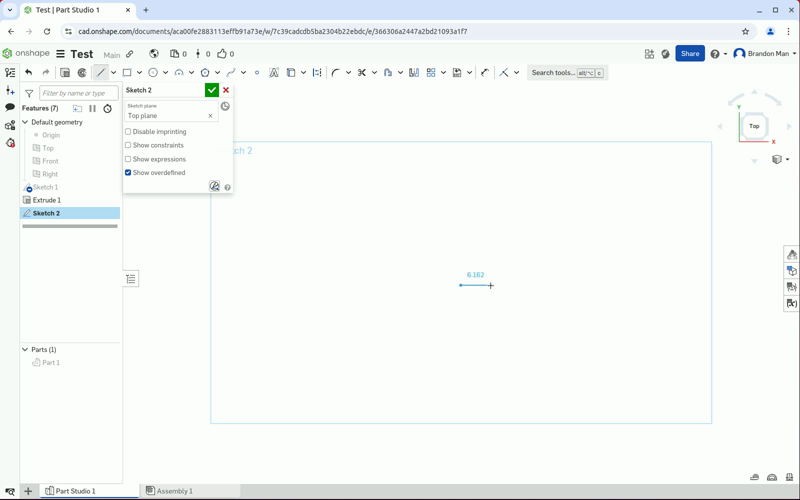
mouse_move(462, 285)
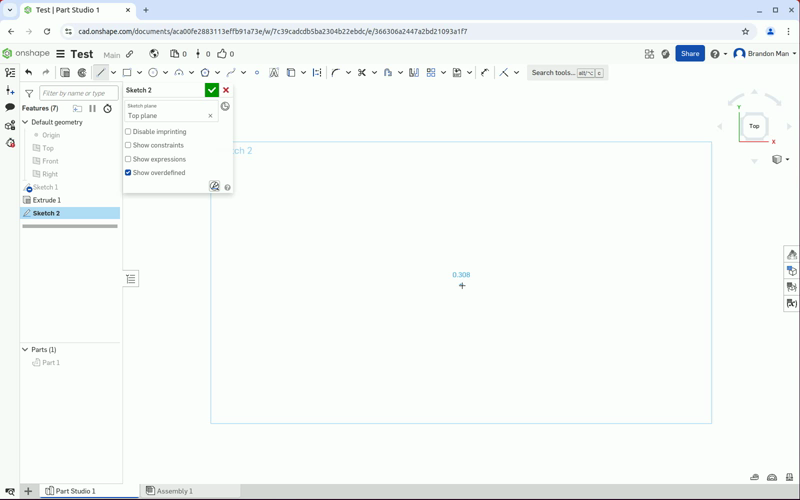
scroll(6)
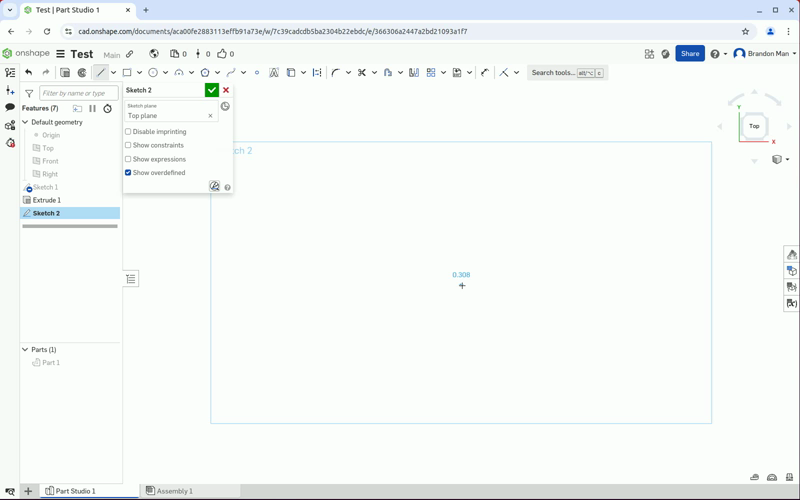
scroll(6)
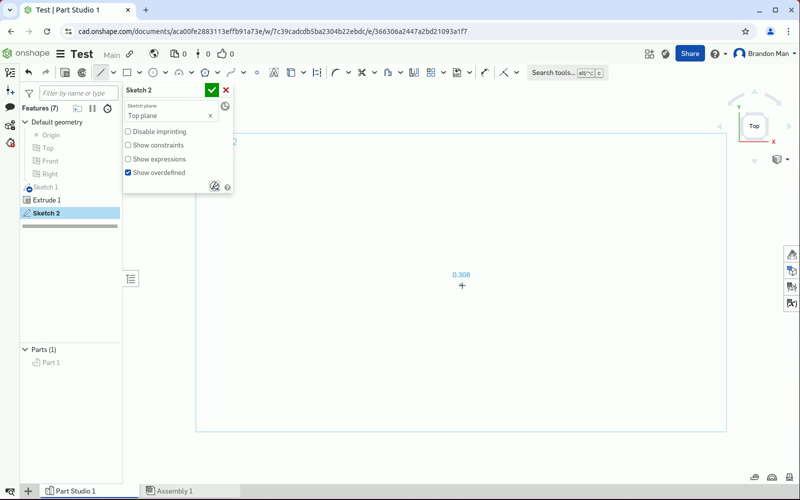
scroll(6)
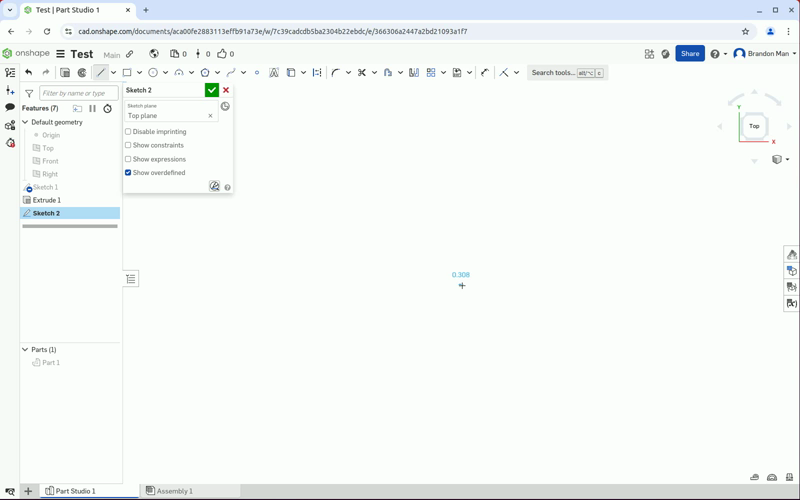
scroll(6)
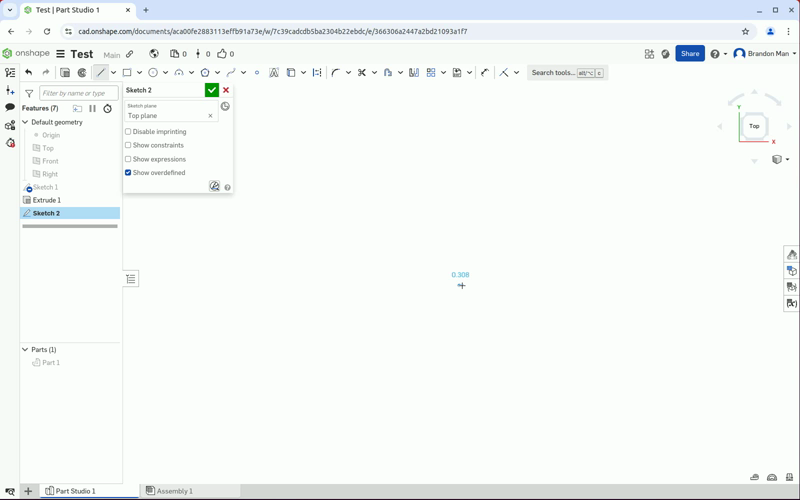
scroll(6)
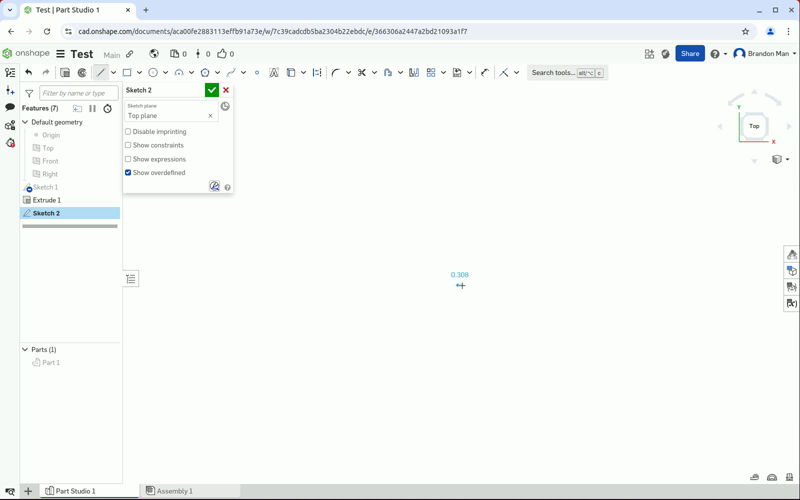
scroll(6)
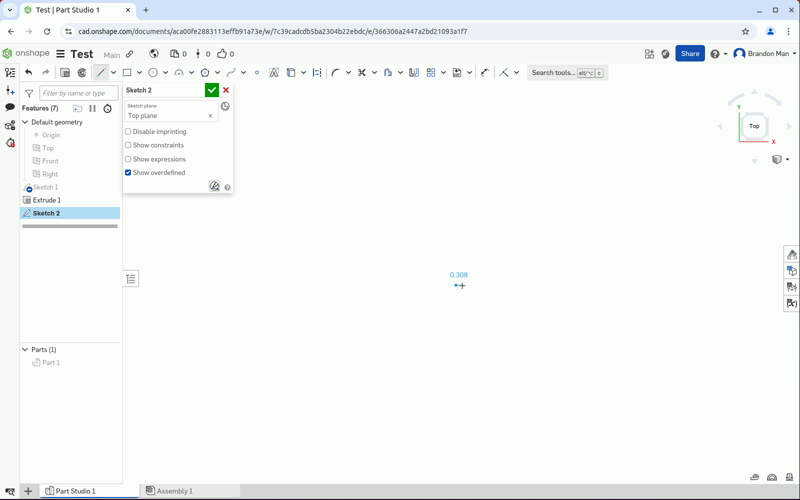
scroll(6)
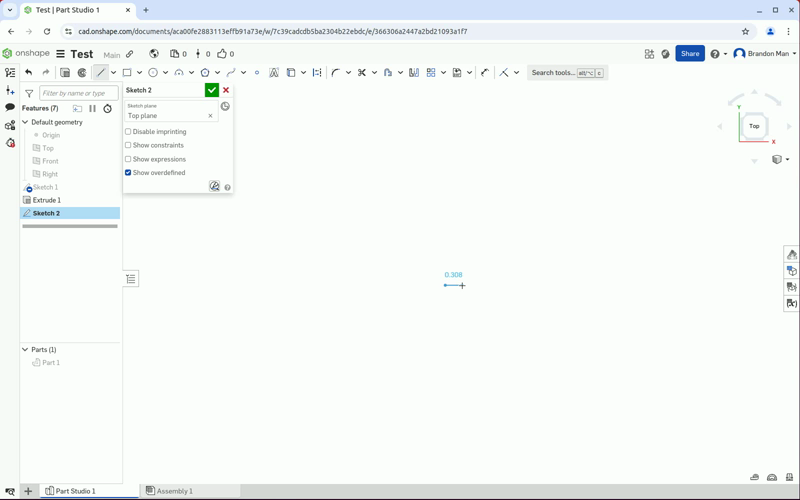
click(462, 285)
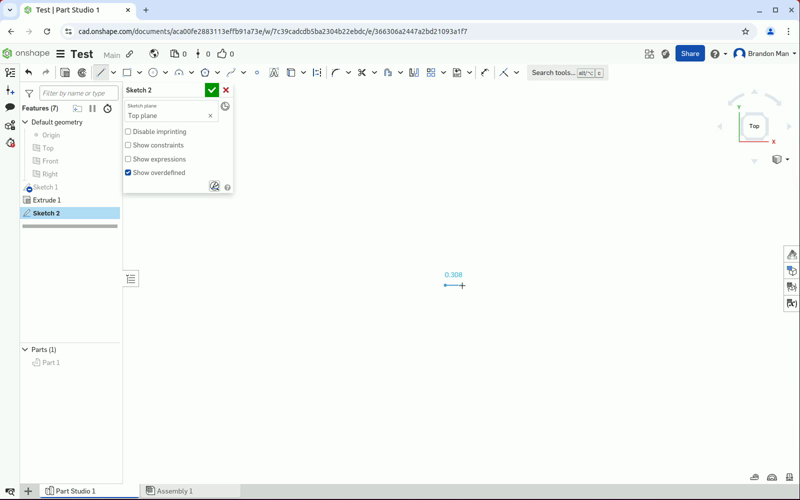
scroll(-6)
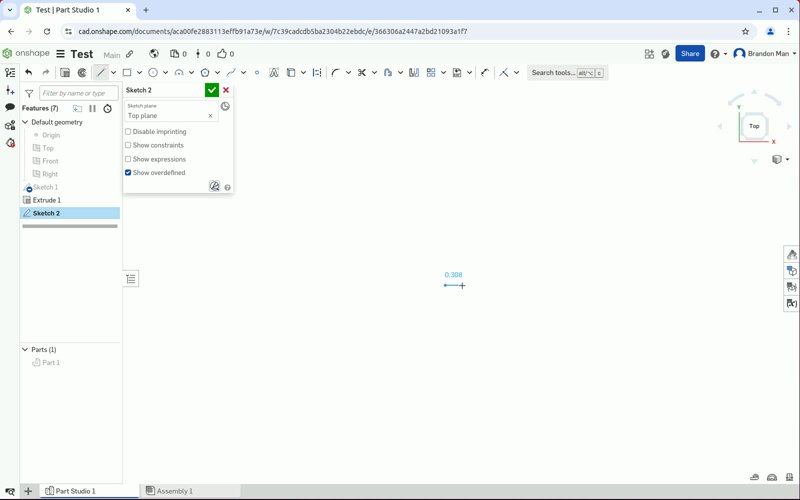
scroll(-6)
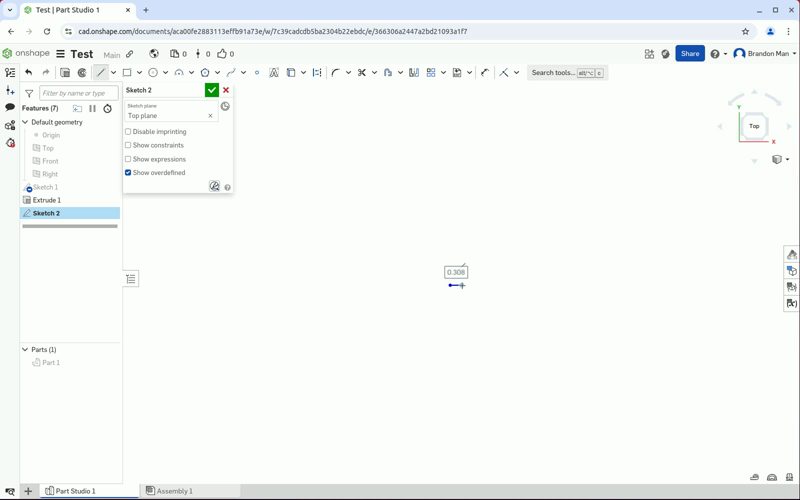
scroll(-6)
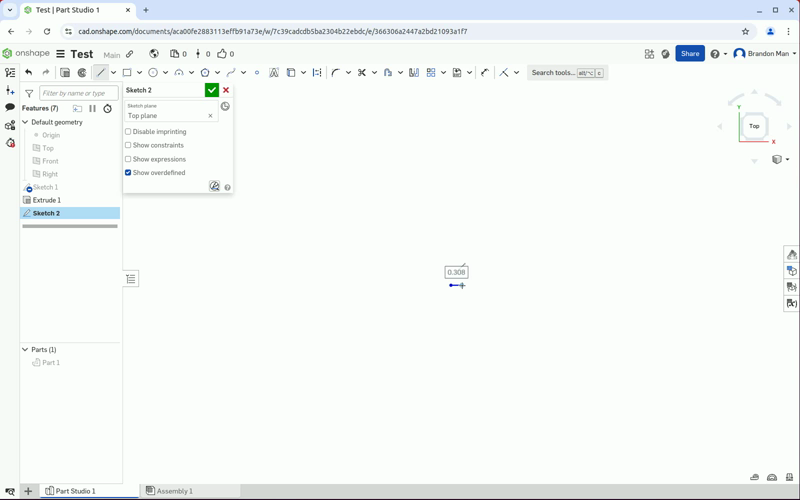
scroll(-6)
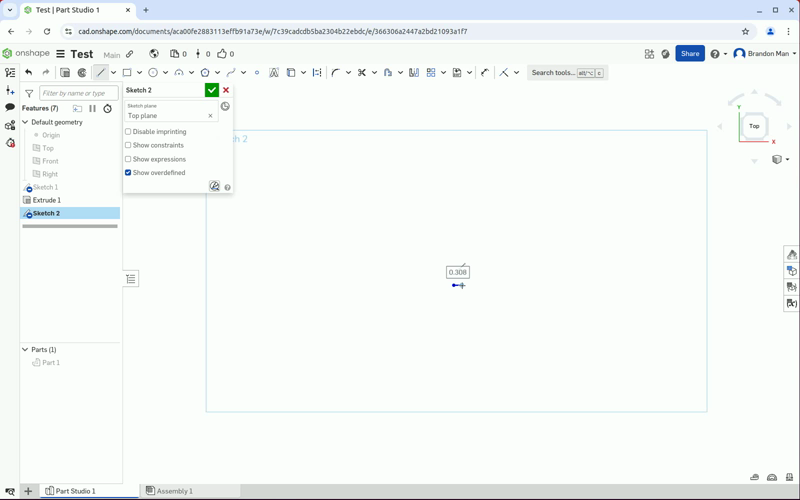
scroll(-6)
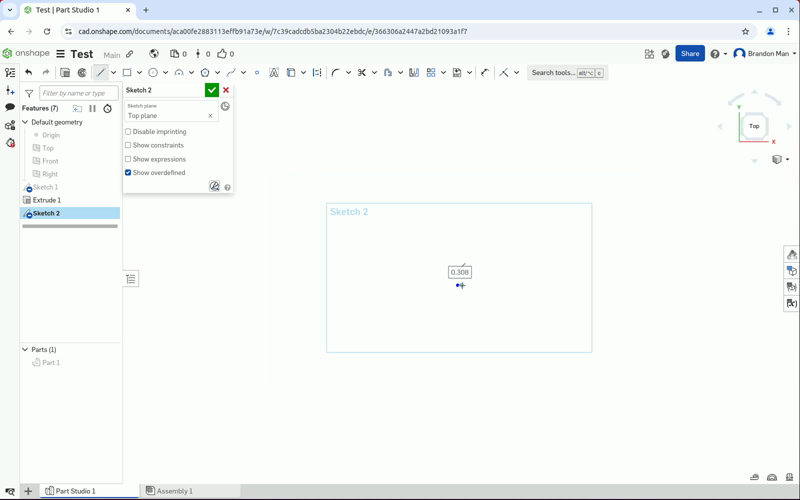
scroll(-6)
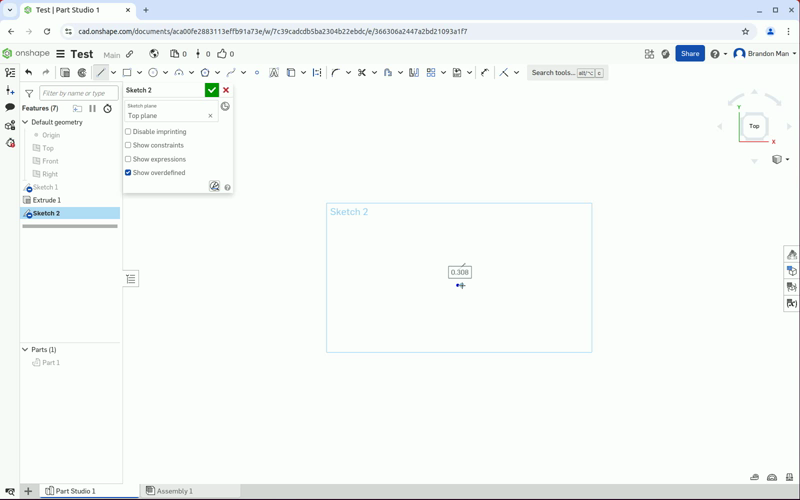
scroll(-6)
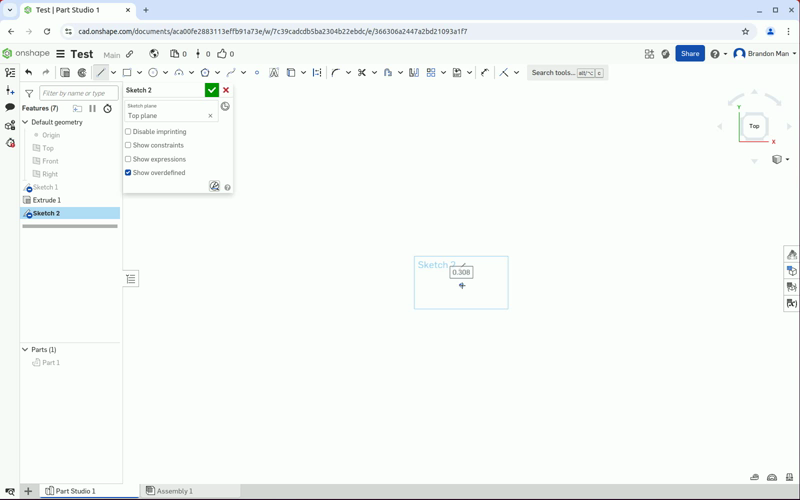
key_up(shift)
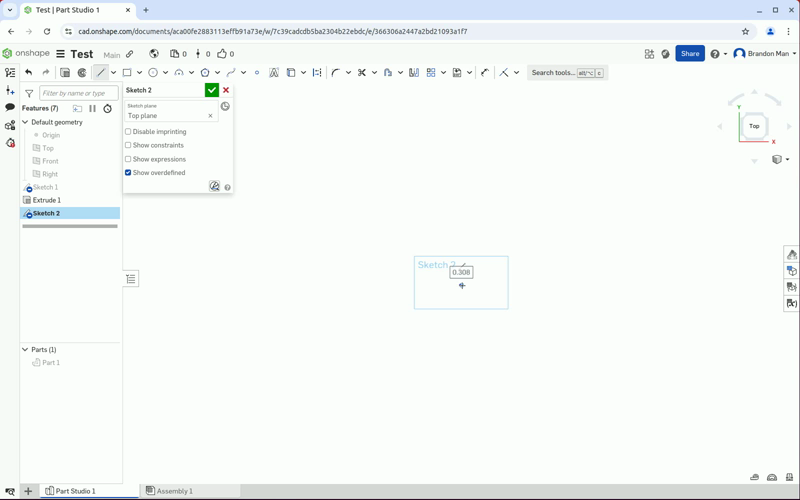
key_down(shift)
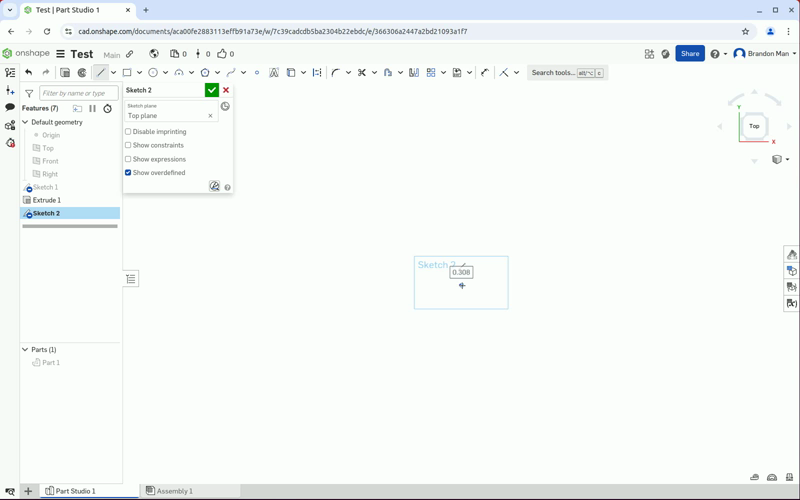
mouse_move(492, 285)
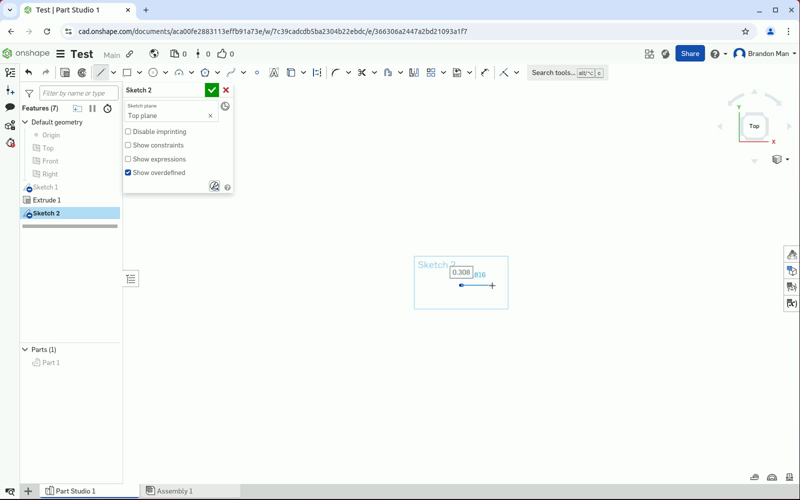
mouse_move(462, 279)
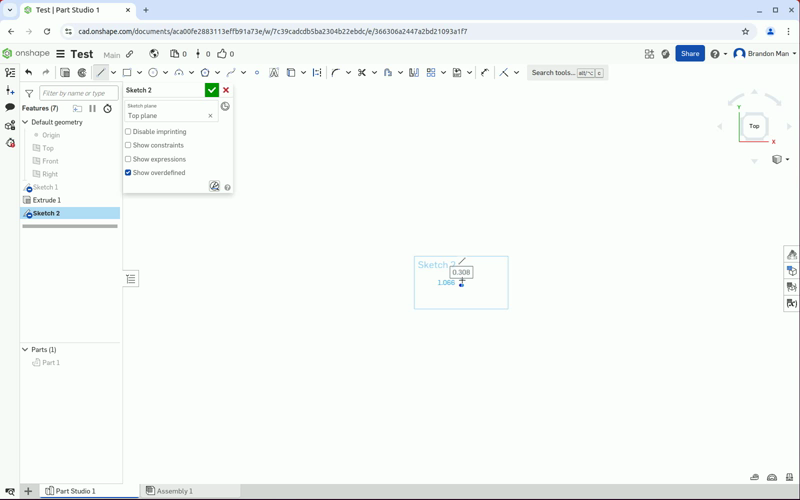
scroll(6)
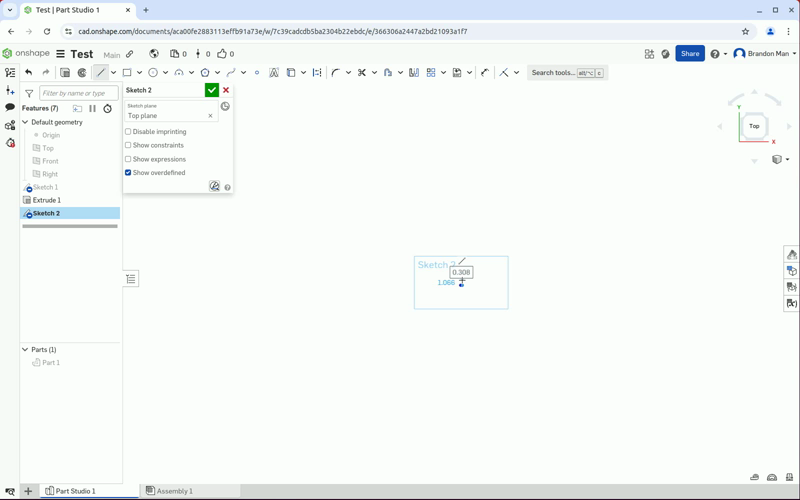
scroll(6)
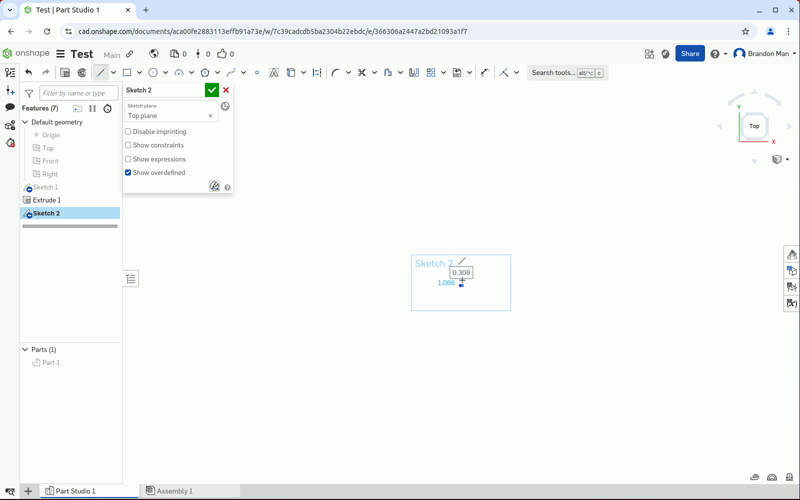
scroll(6)
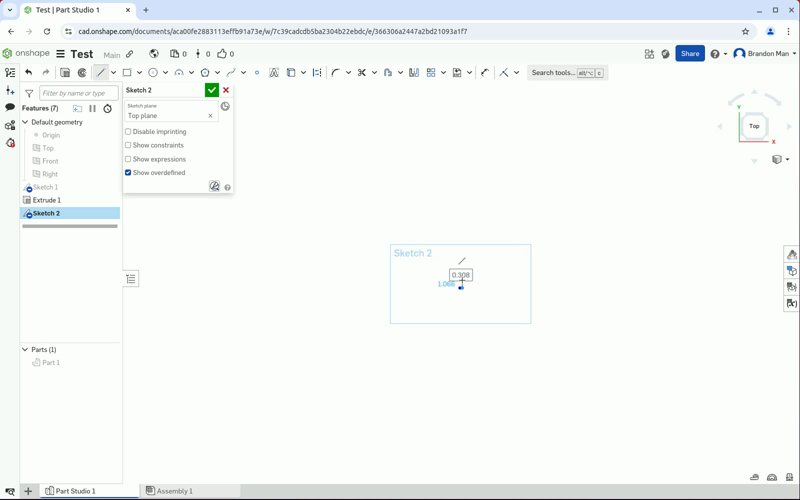
scroll(6)
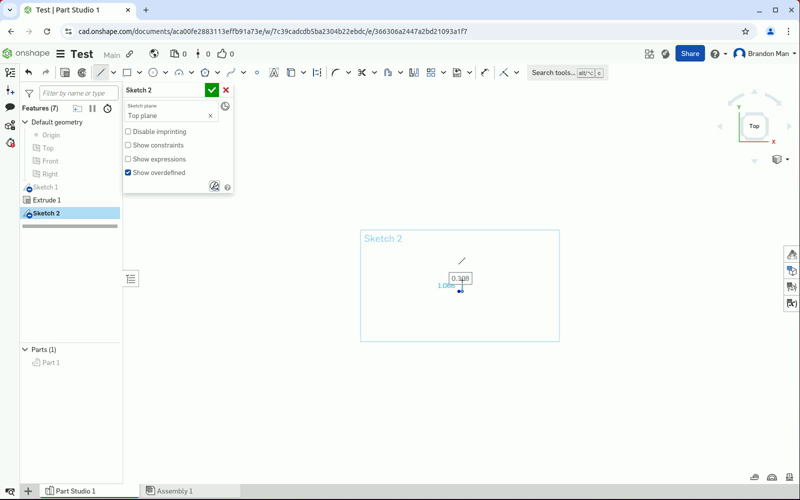
scroll(6)
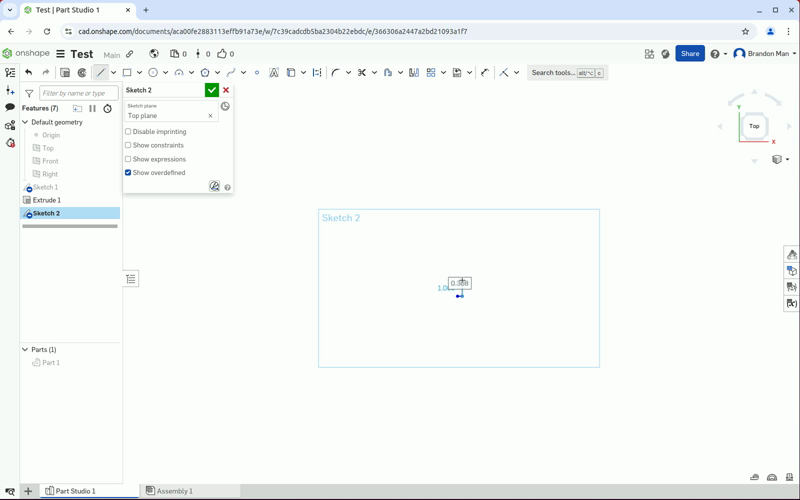
scroll(6)
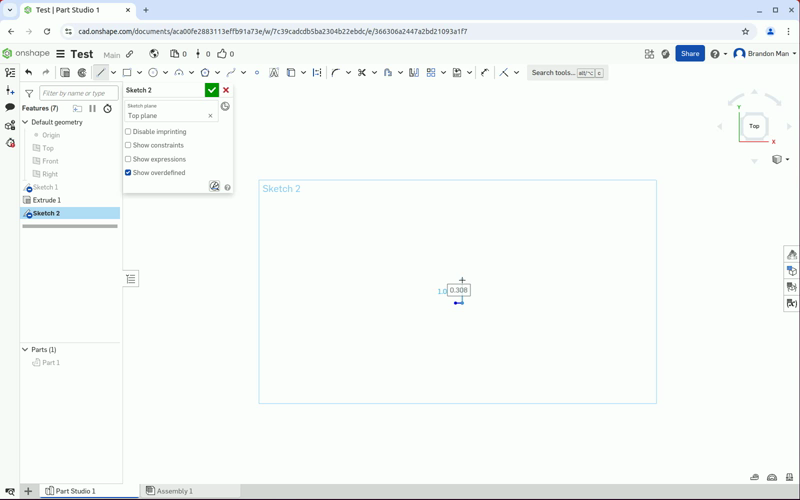
scroll(6)
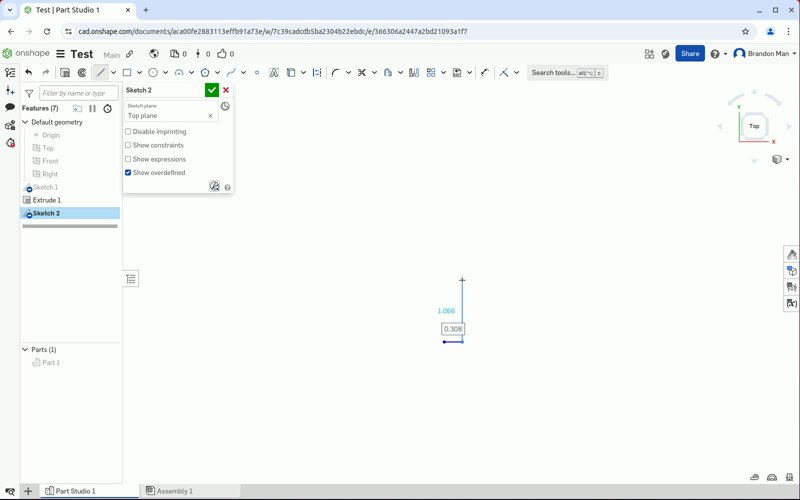
click(462, 279)
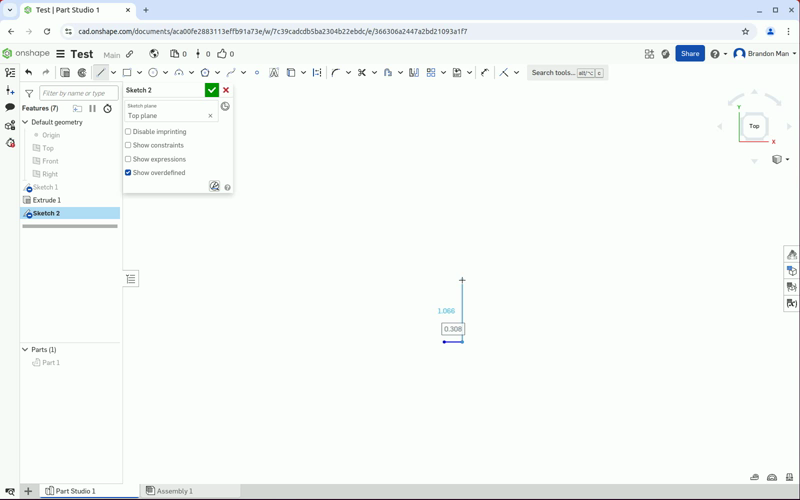
scroll(-6)
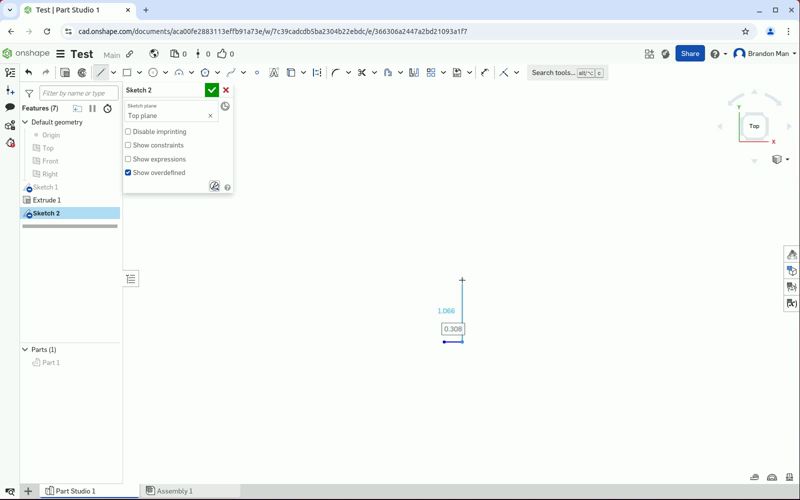
scroll(-6)
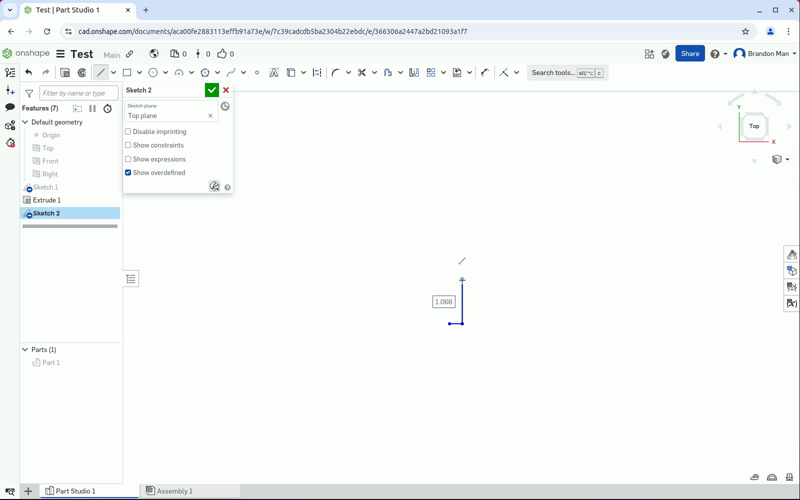
scroll(-6)
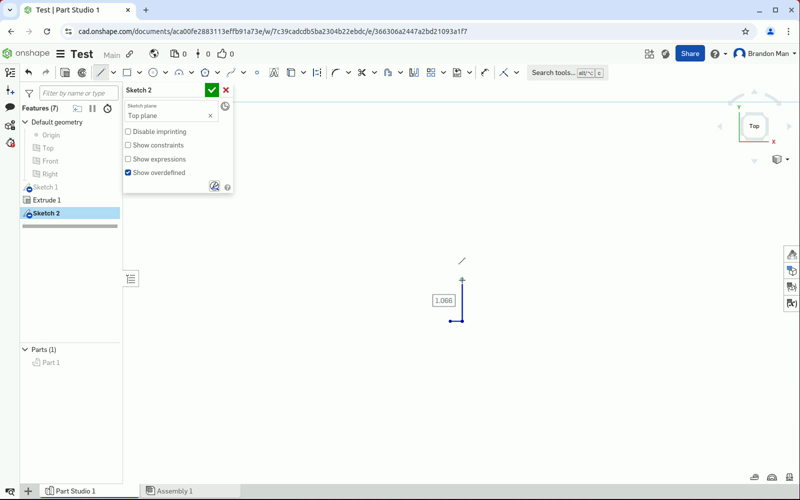
scroll(-6)
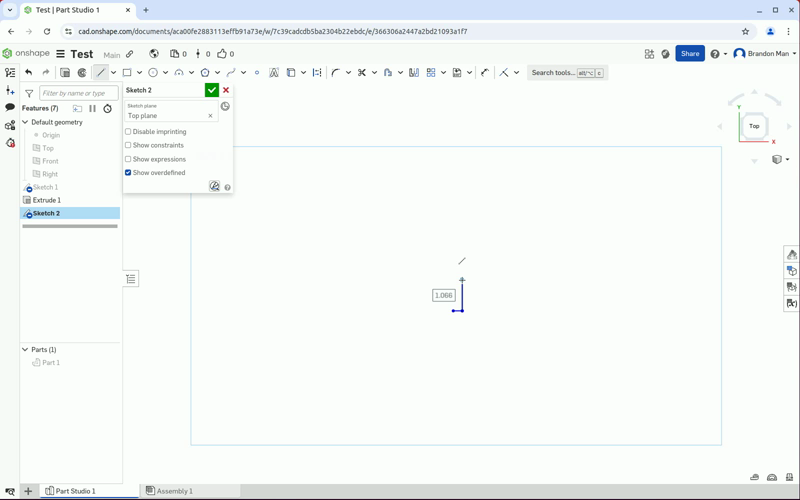
scroll(-6)
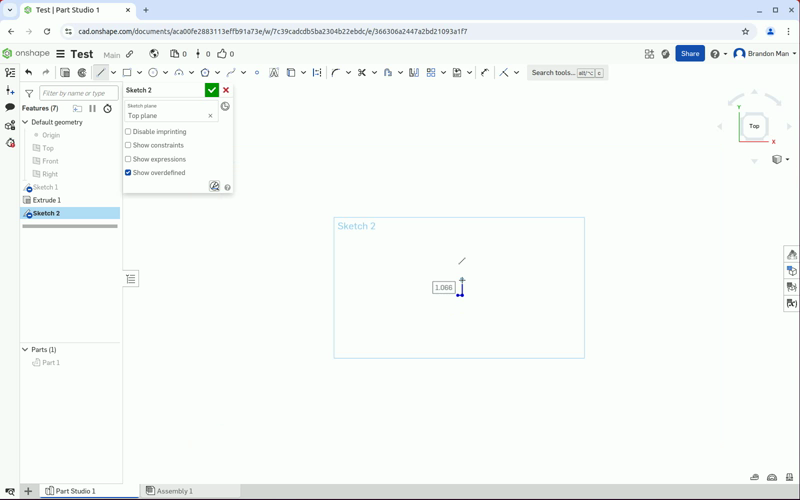
scroll(-6)
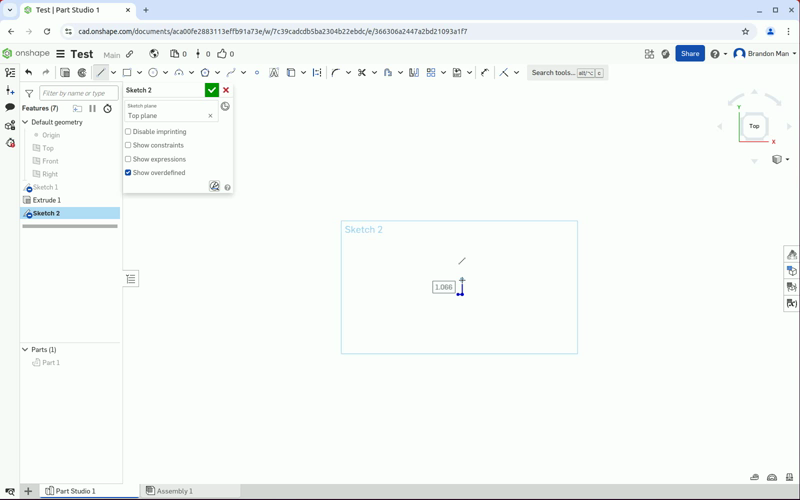
scroll(-6)
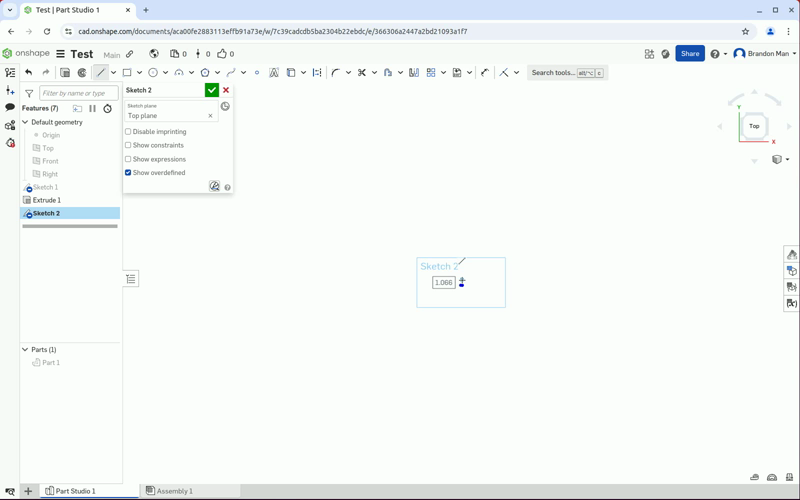
key_up(shift)
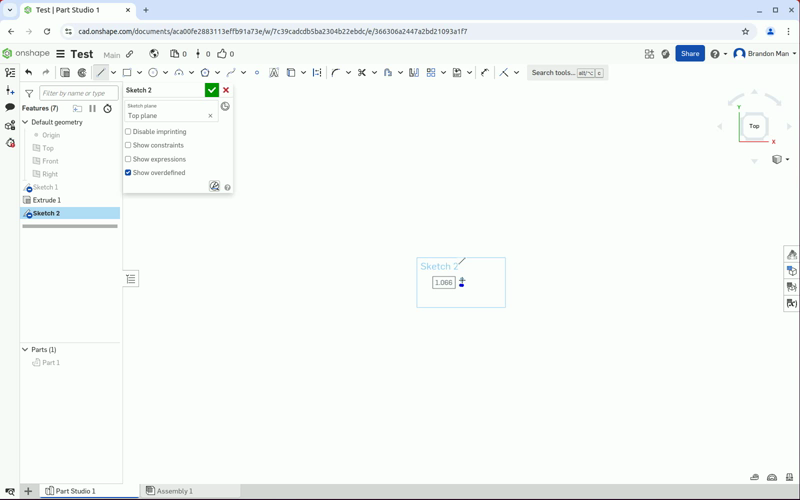
key_down(shift)
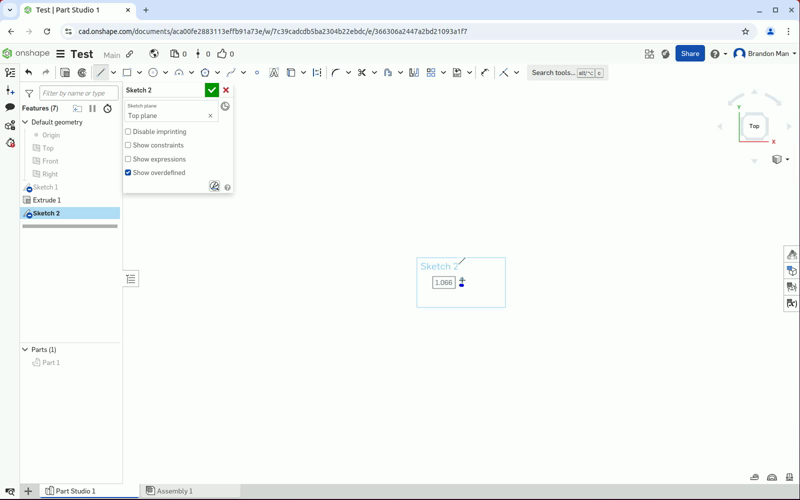
mouse_move(492, 279)
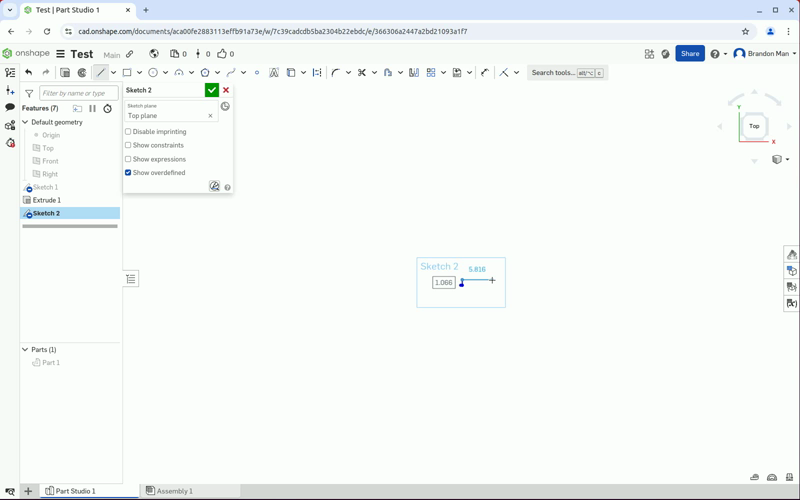
mouse_move(460, 279)
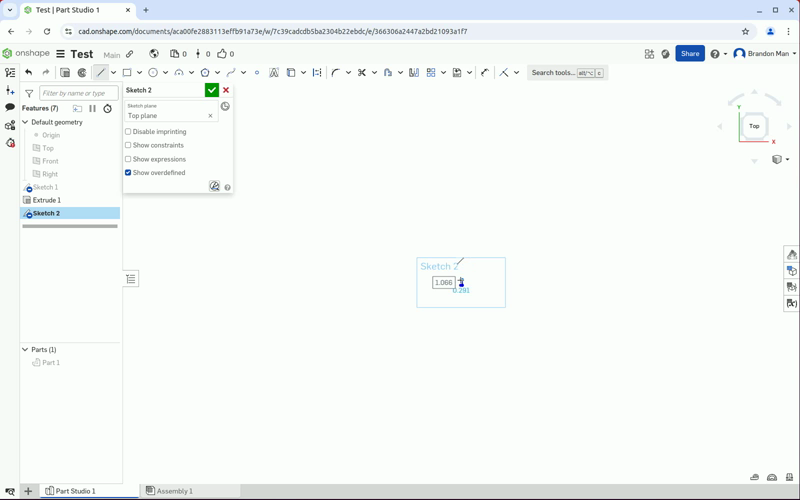
scroll(6)
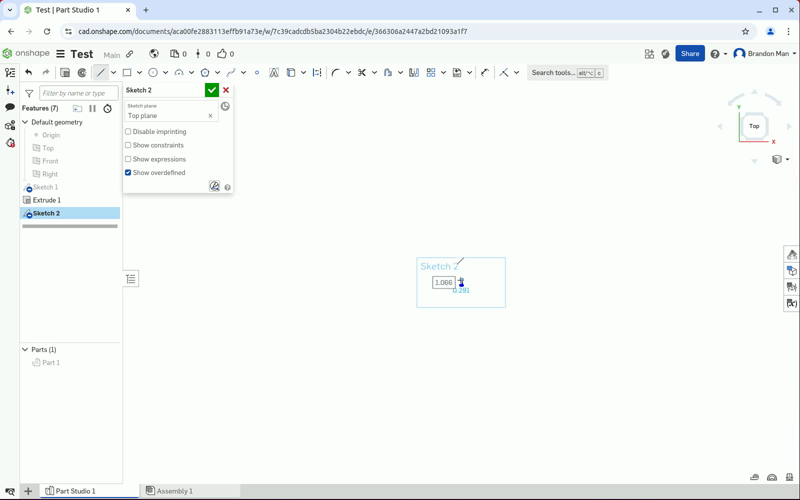
scroll(6)
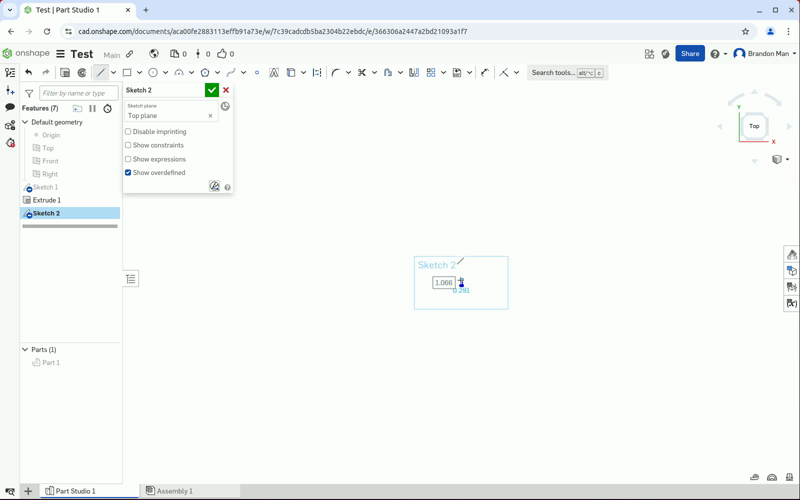
scroll(6)
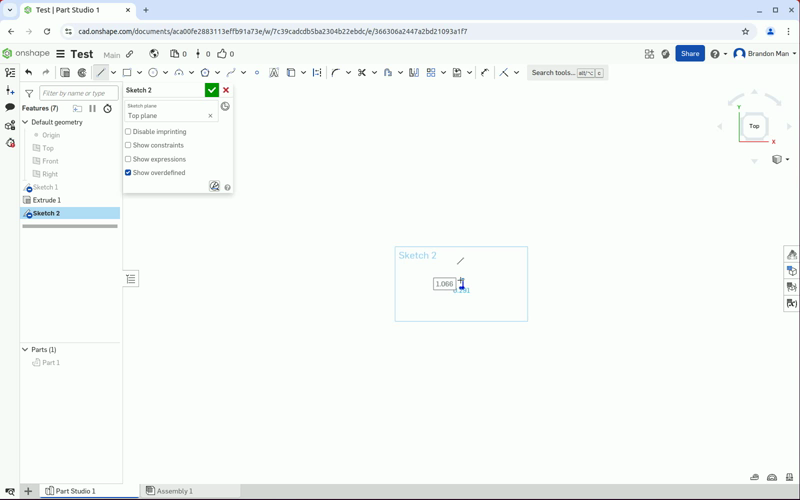
scroll(6)
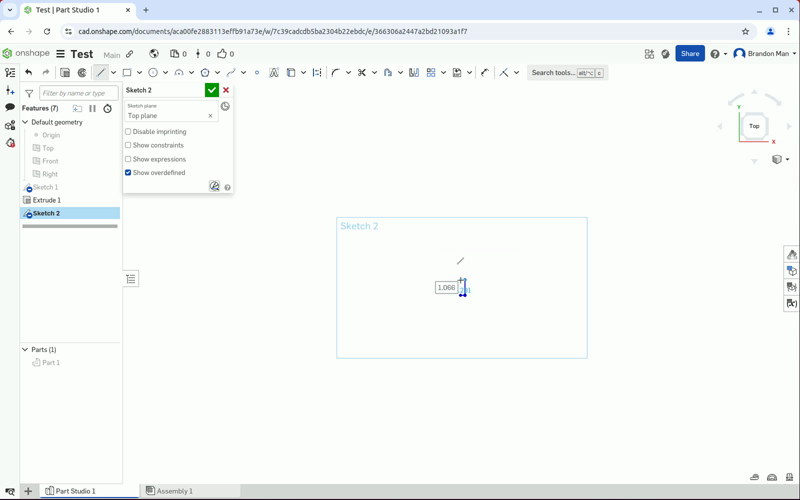
scroll(6)
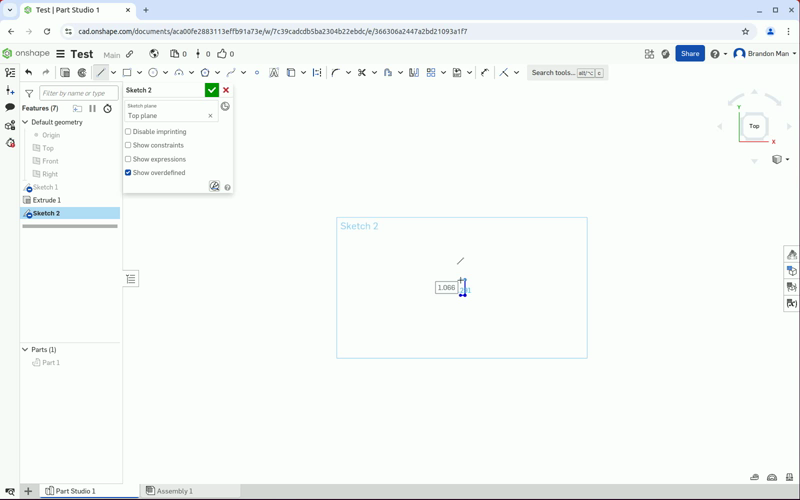
scroll(6)
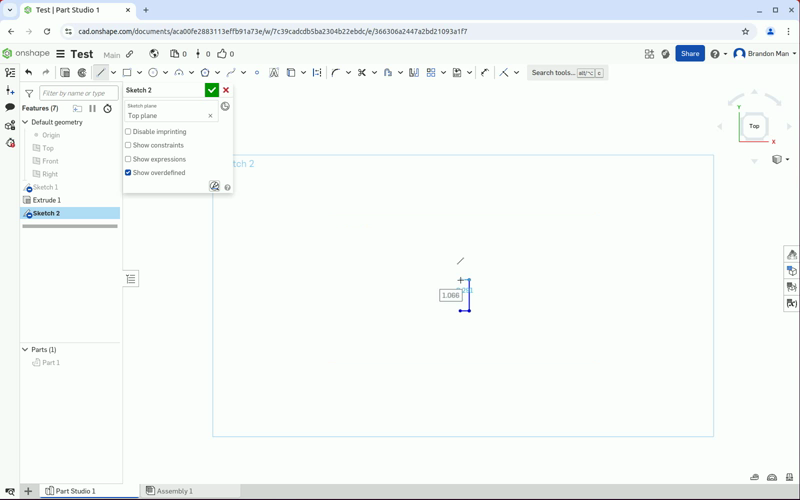
scroll(6)
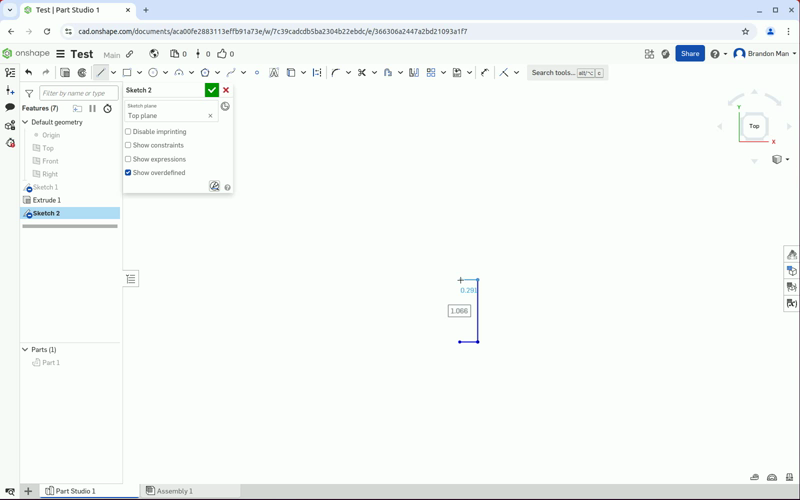
click(460, 279)
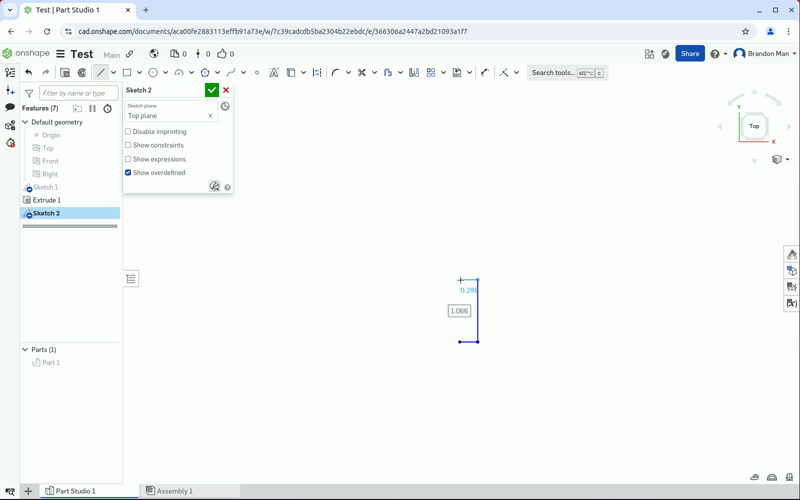
scroll(-6)
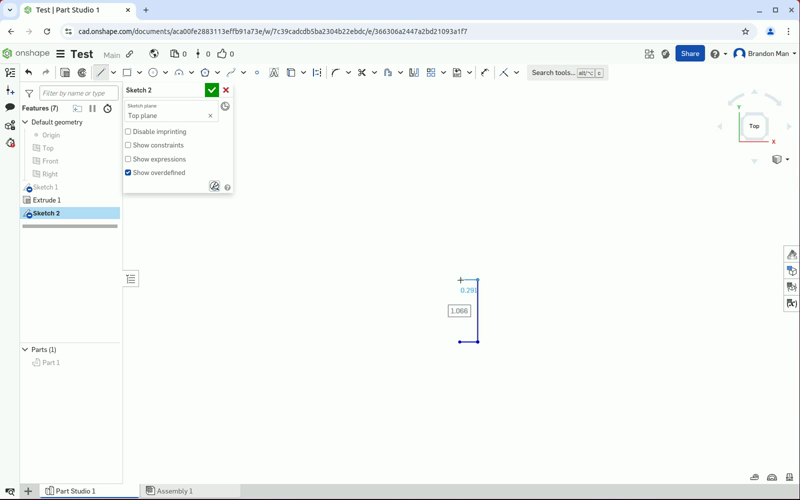
scroll(-6)
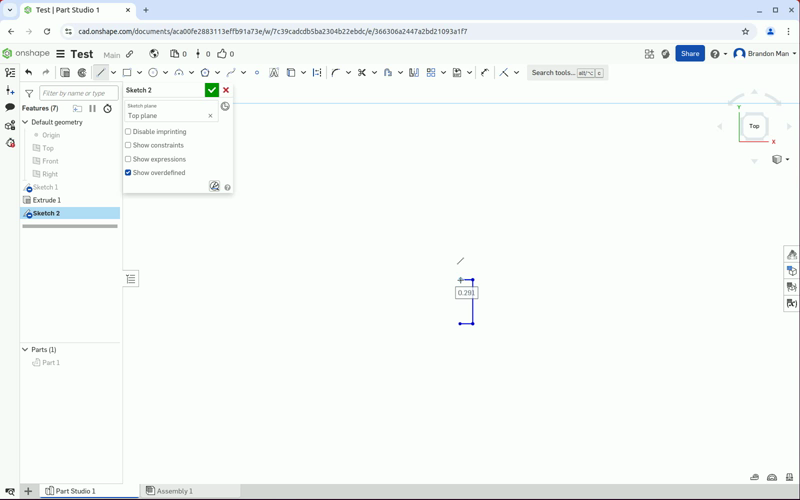
scroll(-6)
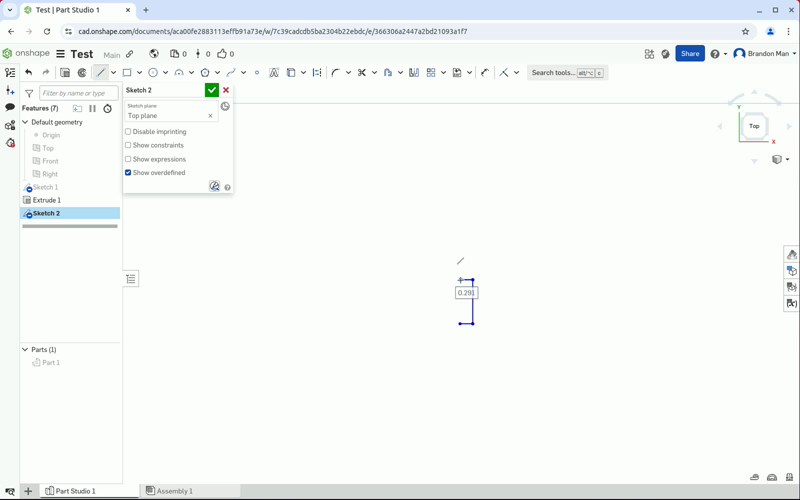
scroll(-6)
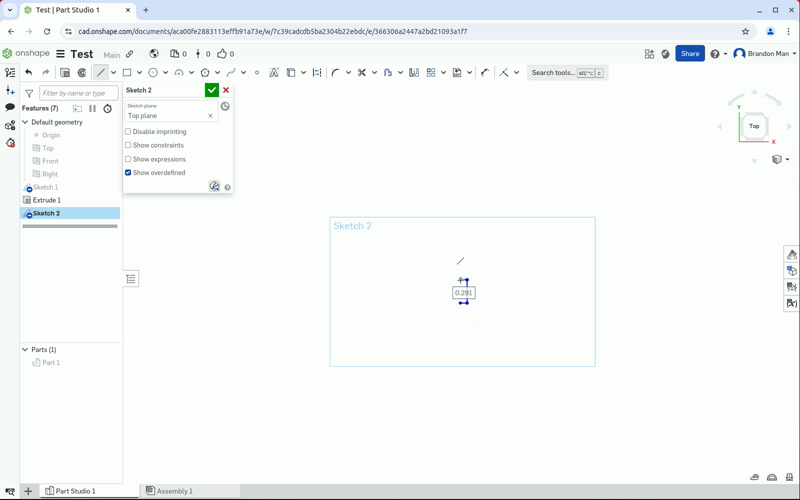
scroll(-6)
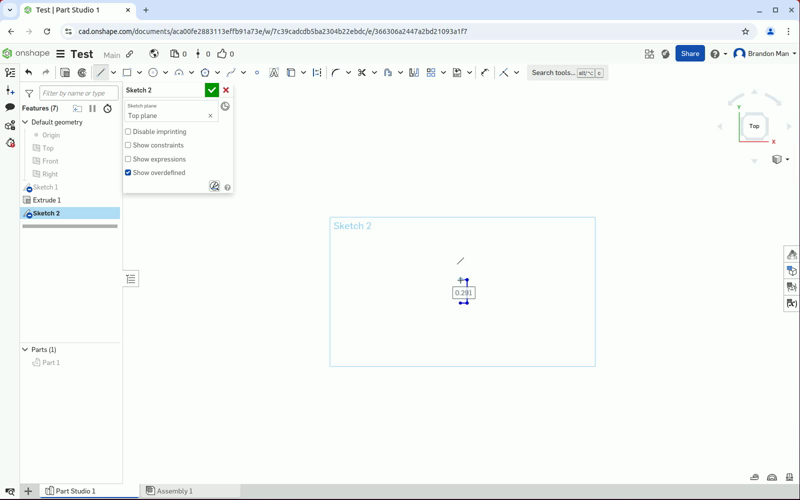
scroll(-6)
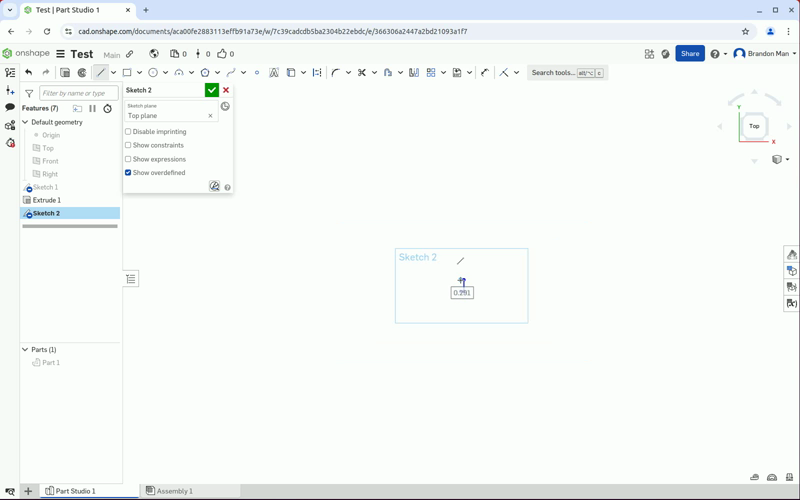
scroll(-6)
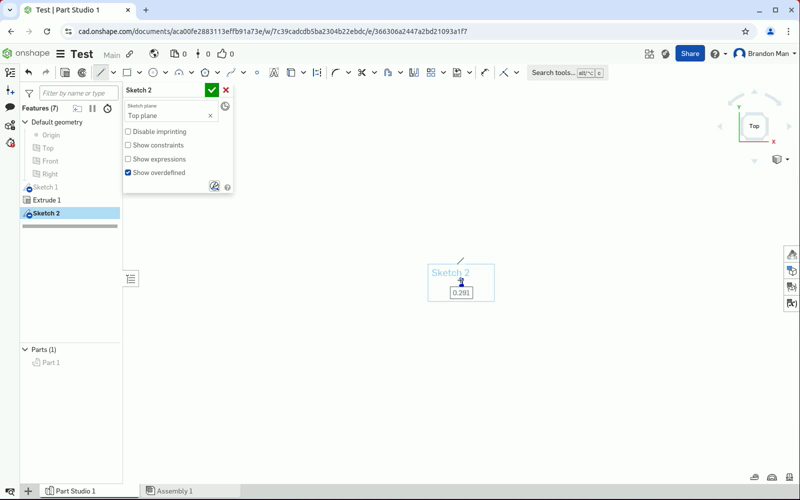
key_up(shift)
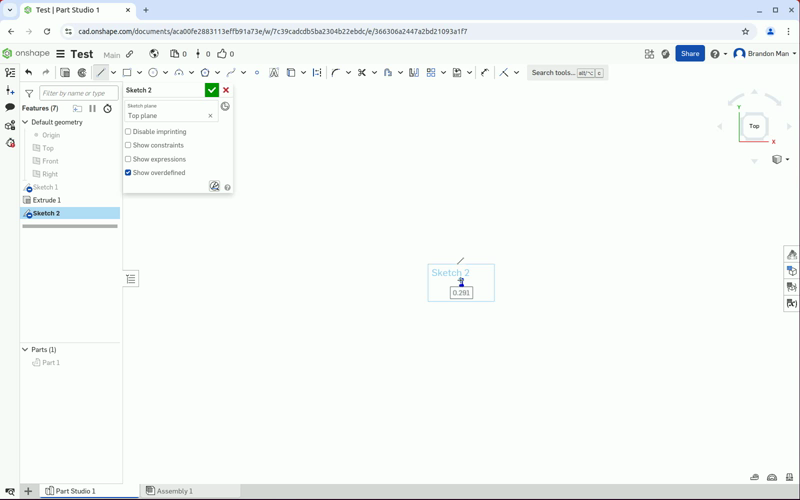
mouse_move(490, 279)
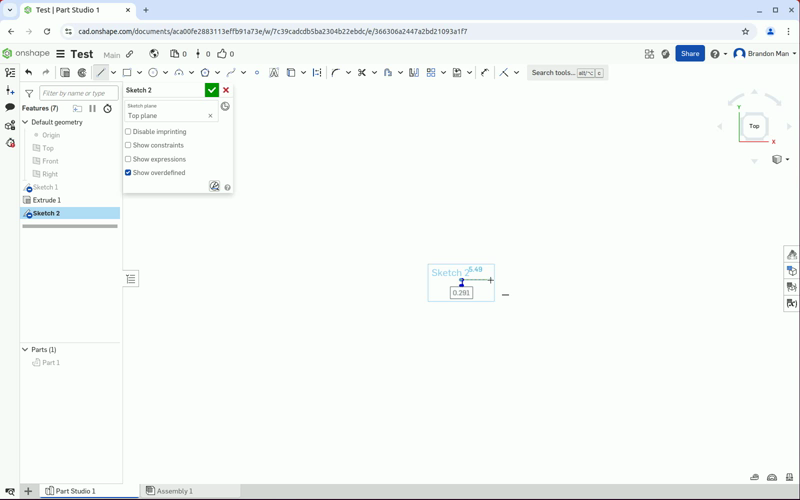
key_down(shift)
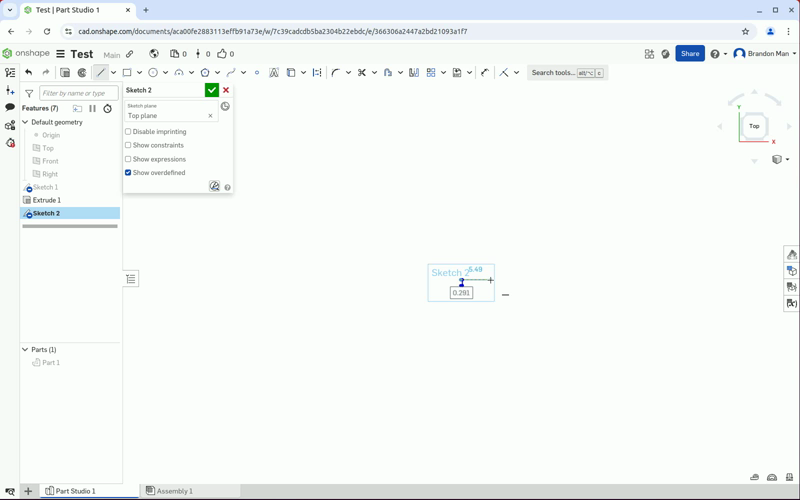
mouse_move(460, 285)
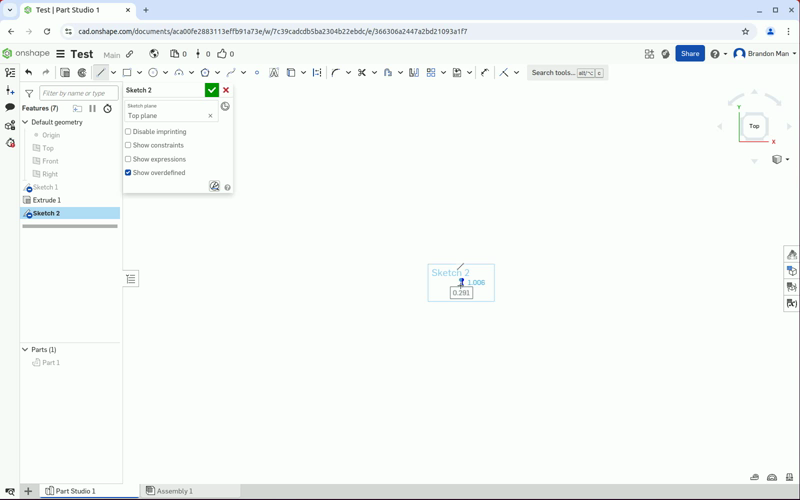
scroll(6)
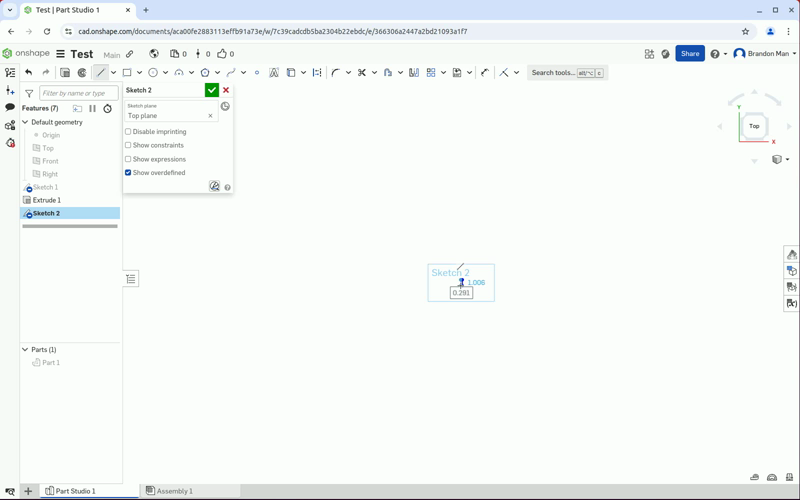
scroll(6)
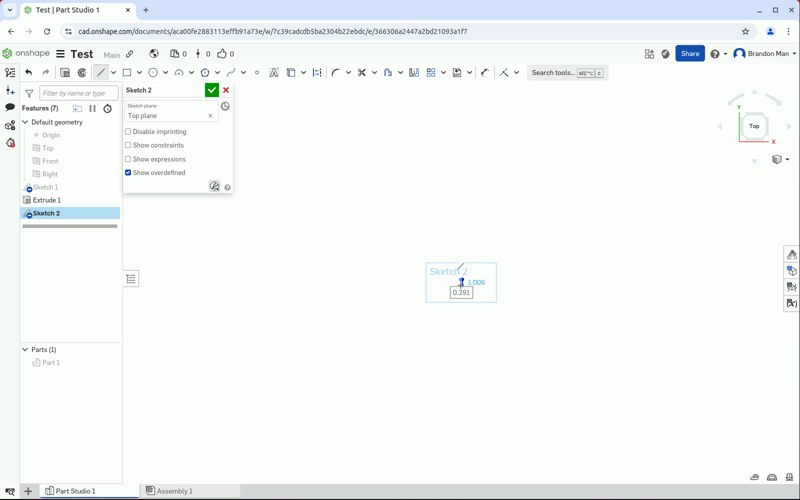
scroll(6)
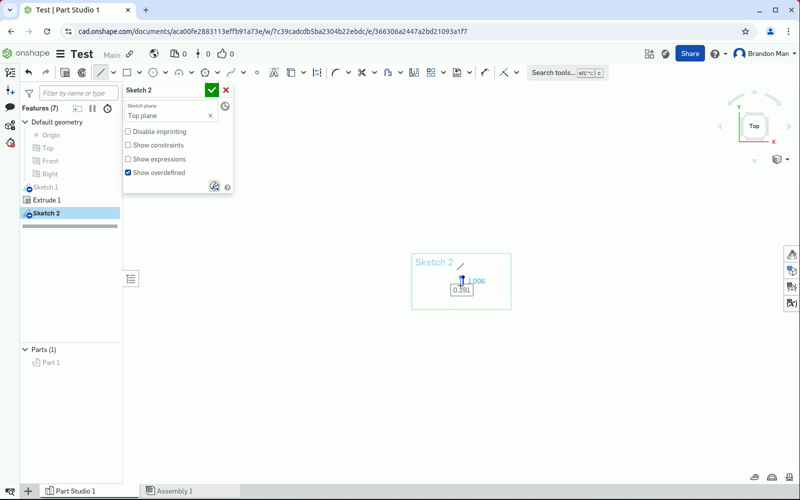
scroll(6)
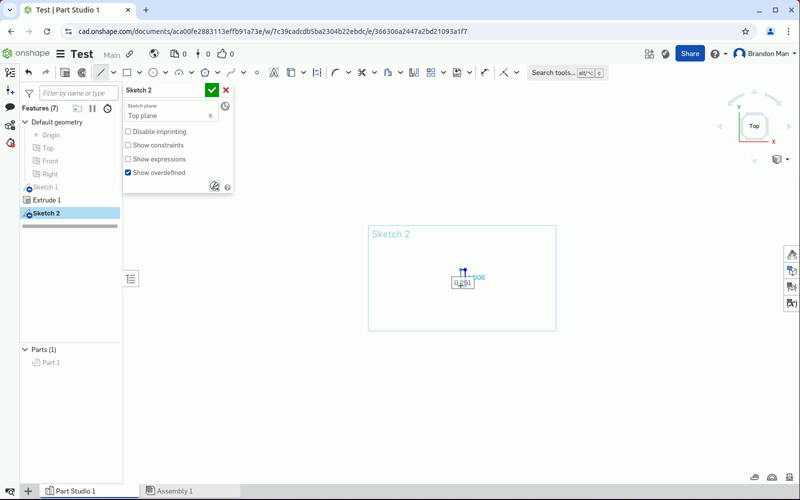
scroll(6)
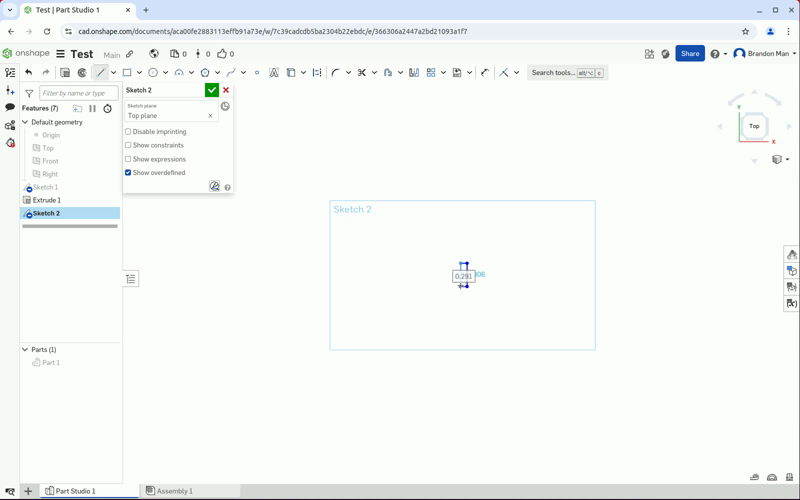
scroll(6)
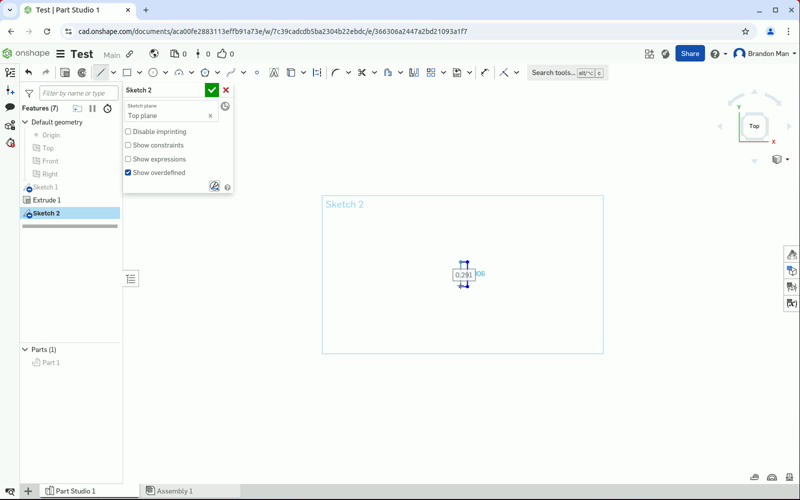
scroll(6)
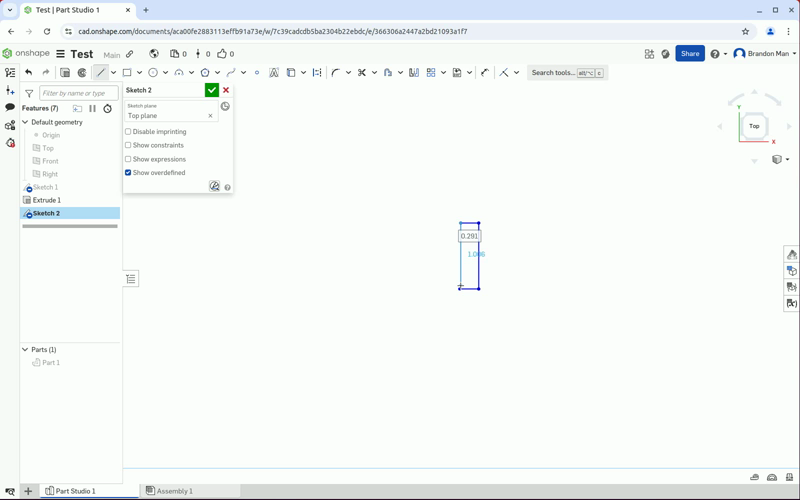
key_up(shift)
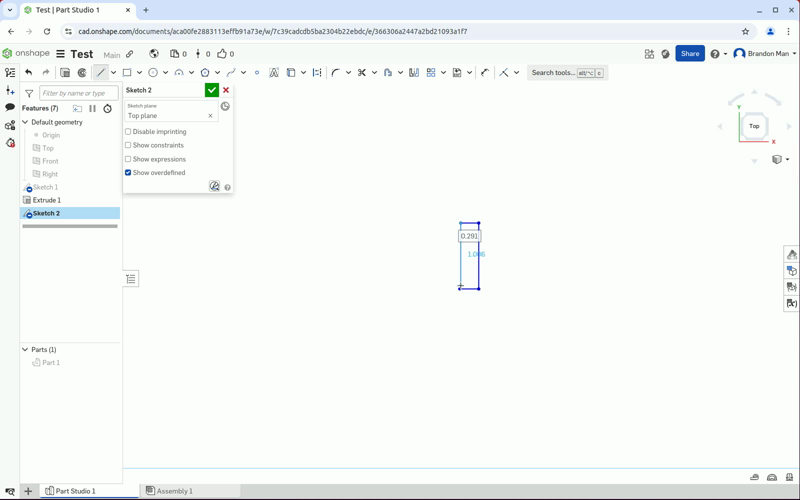
click(460, 285)
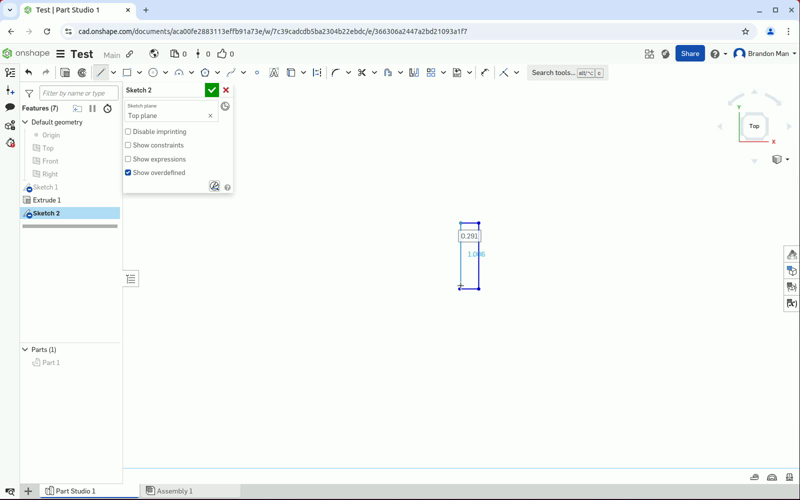
scroll(-6)
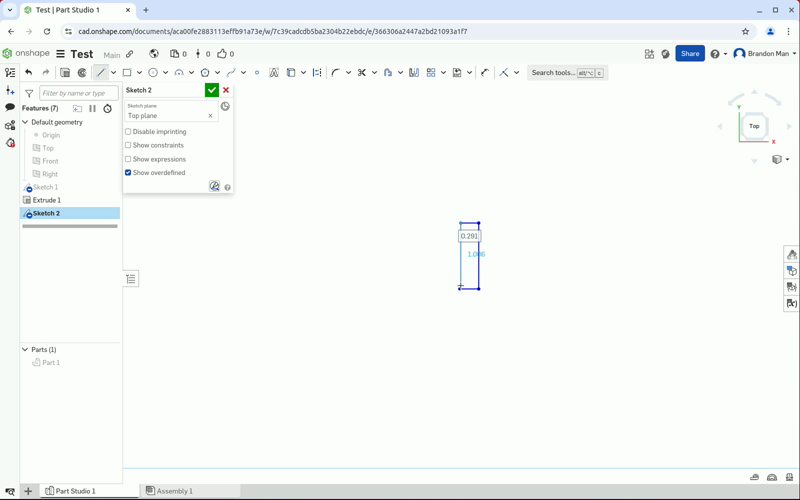
scroll(-6)
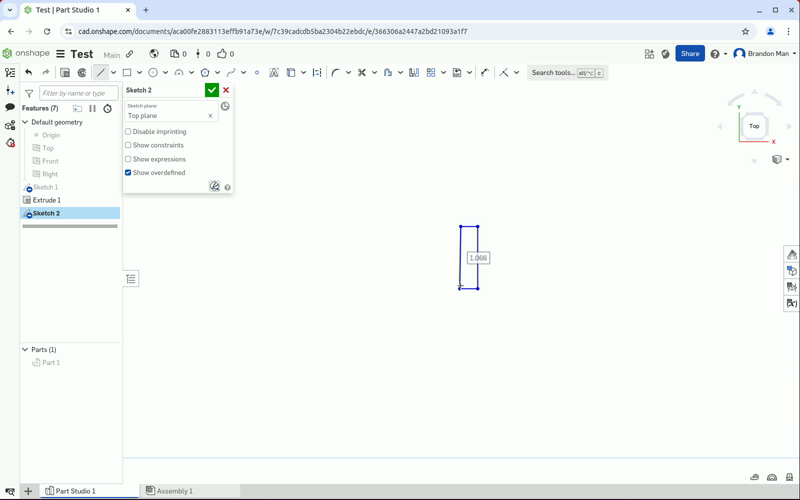
scroll(-6)
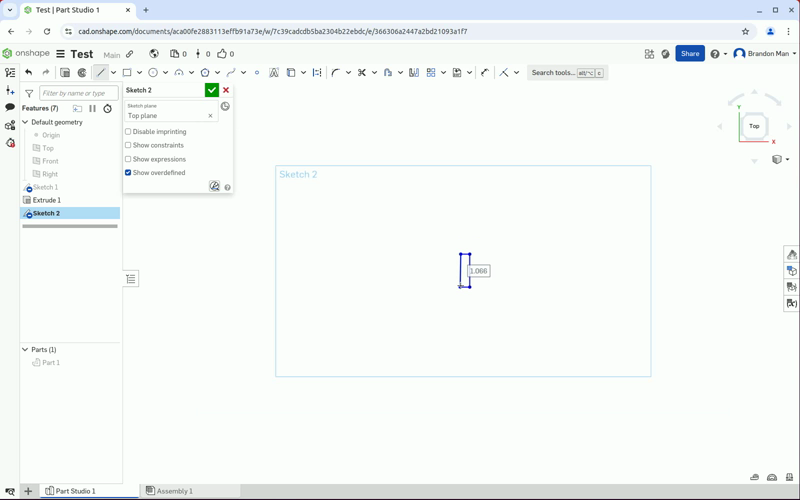
scroll(-6)
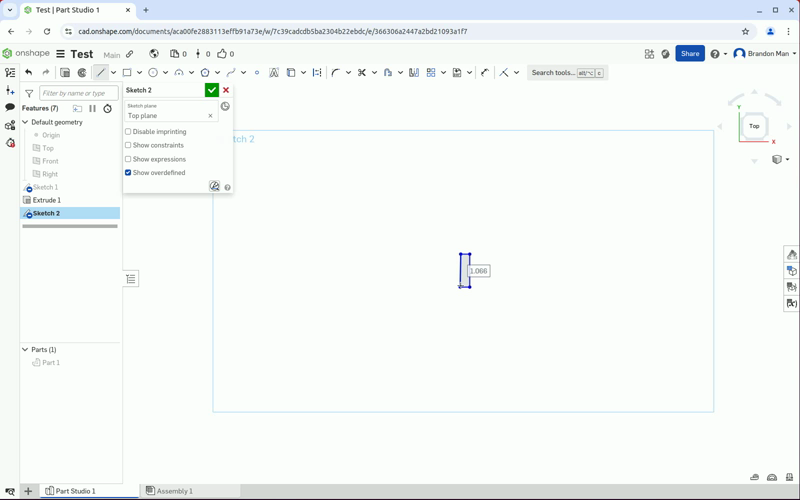
scroll(-6)
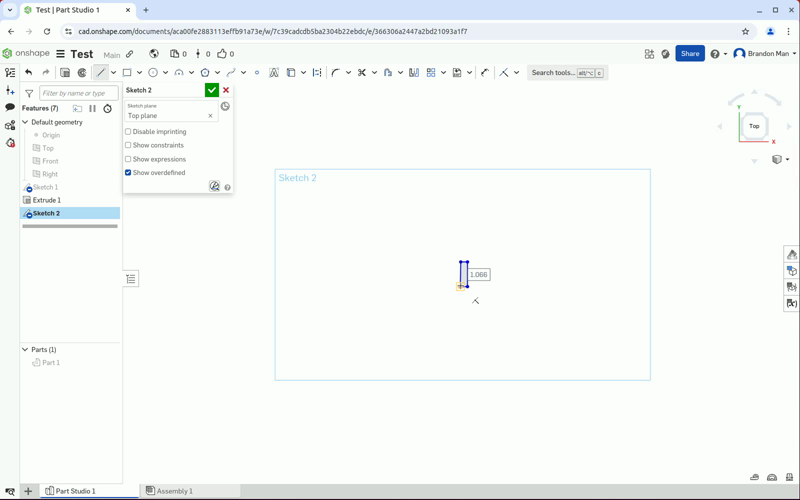
scroll(-6)
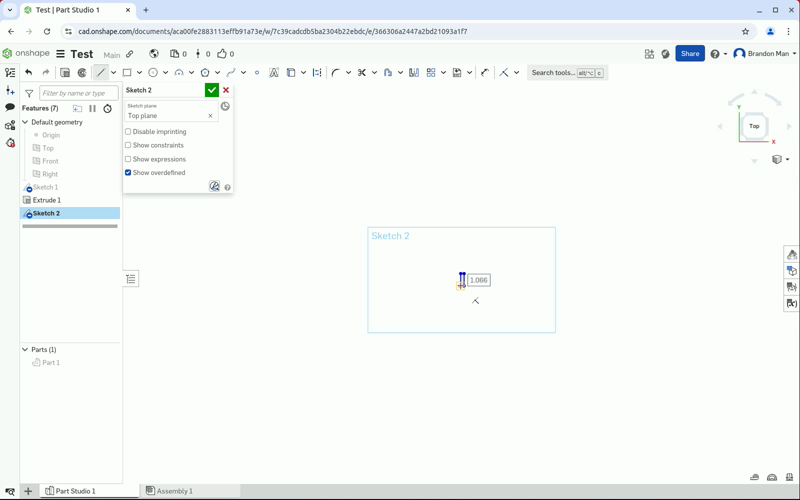
scroll(-6)
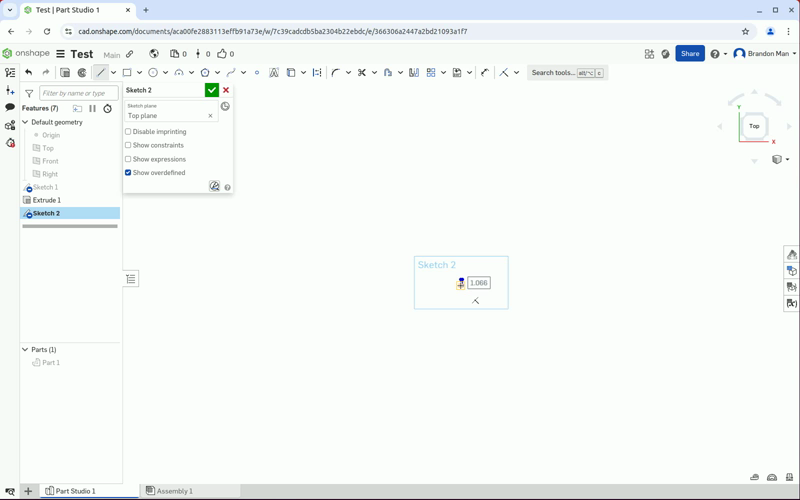
key(esc)
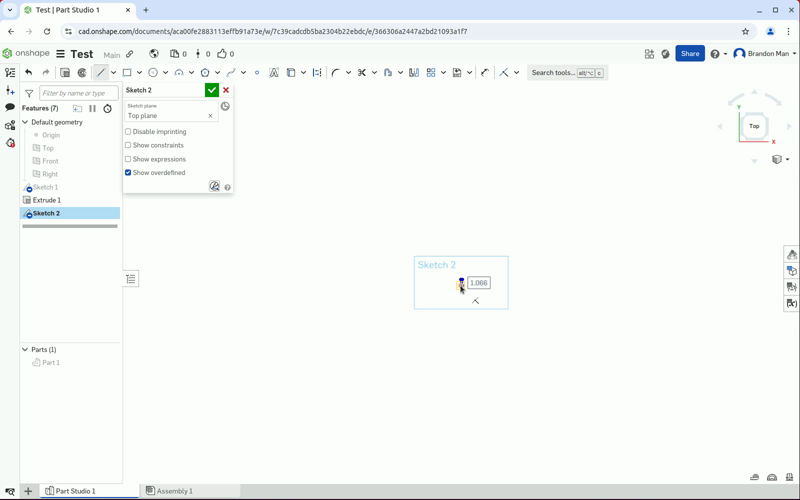
mouse_move(461, 280)
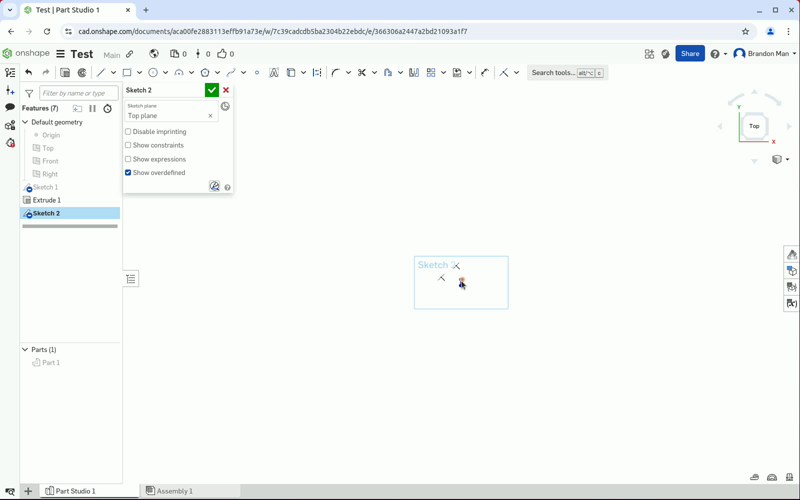
scroll(6)
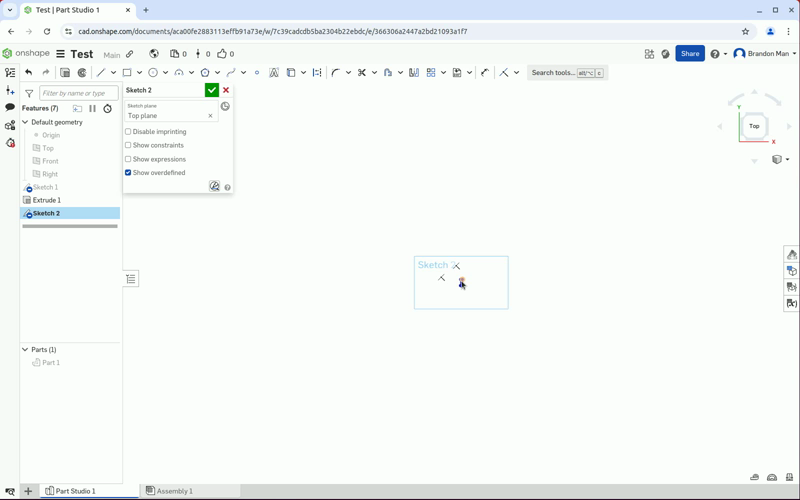
scroll(6)
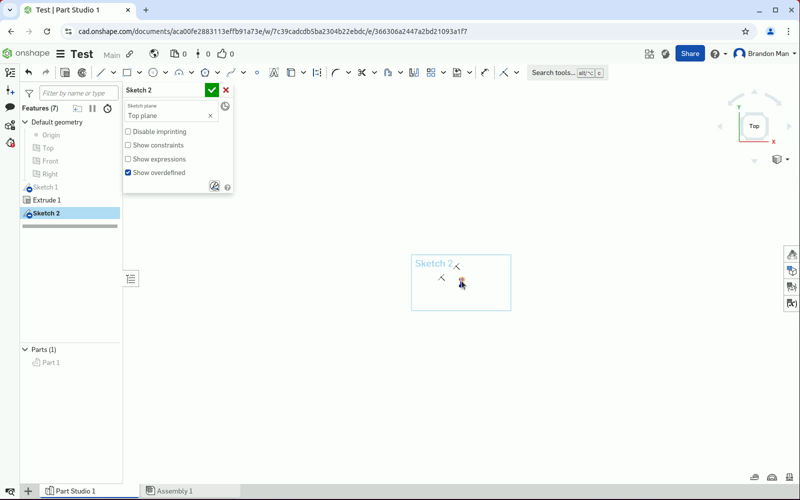
scroll(6)
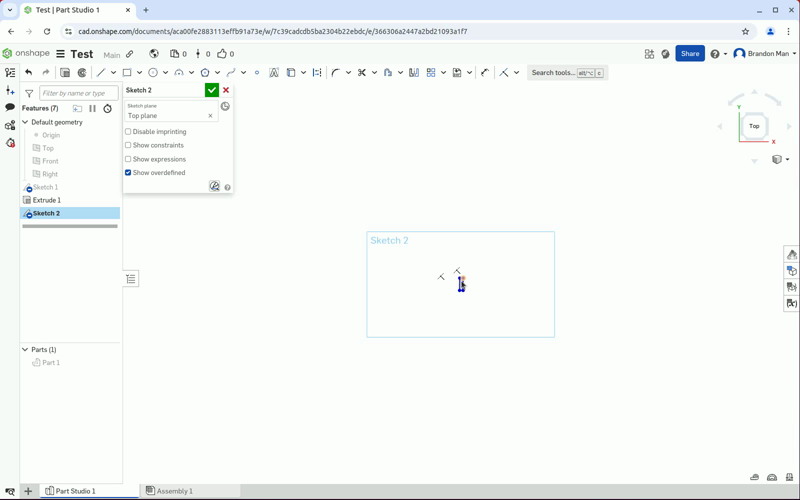
scroll(6)
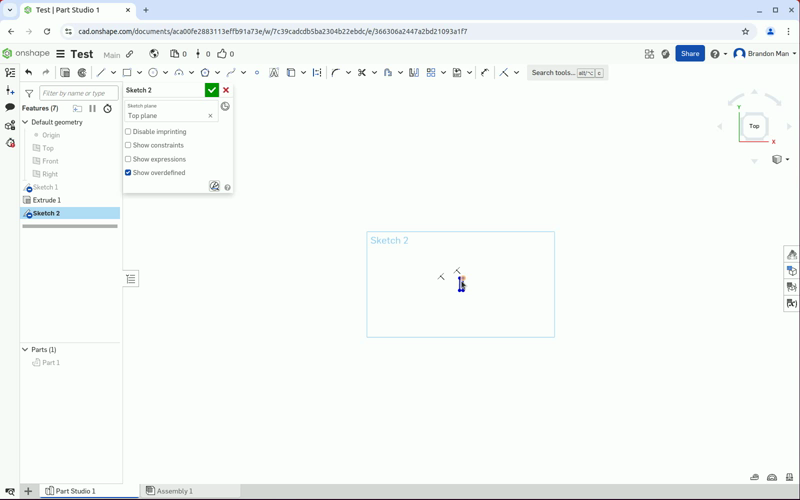
scroll(6)
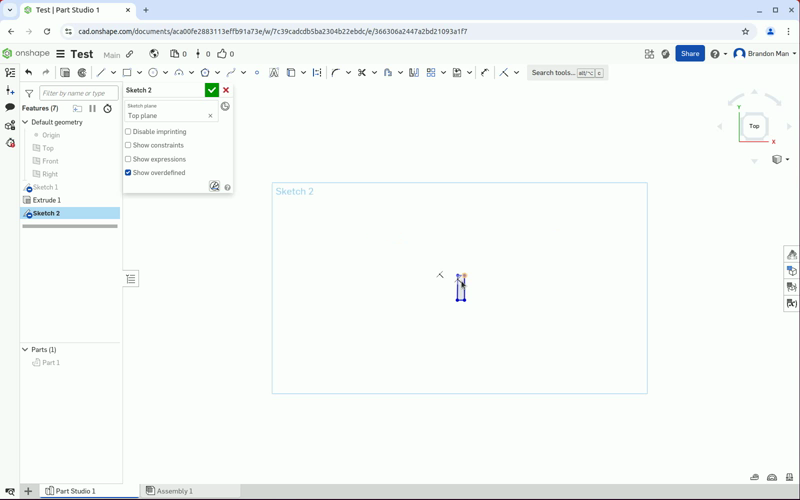
scroll(6)
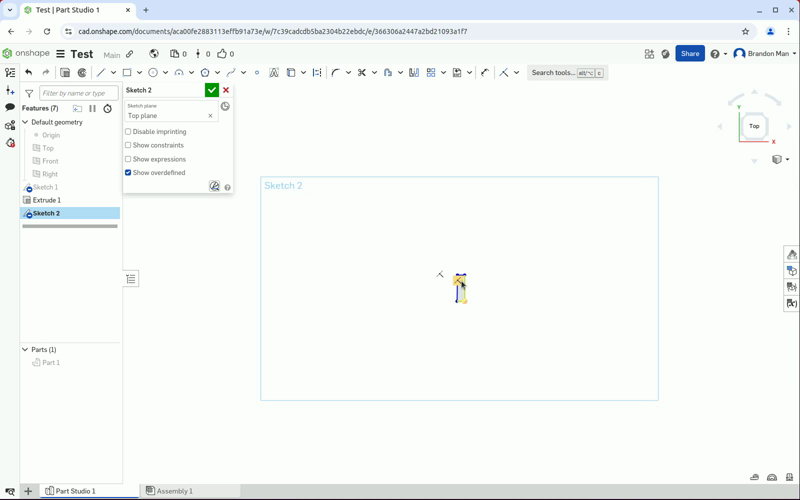
scroll(6)
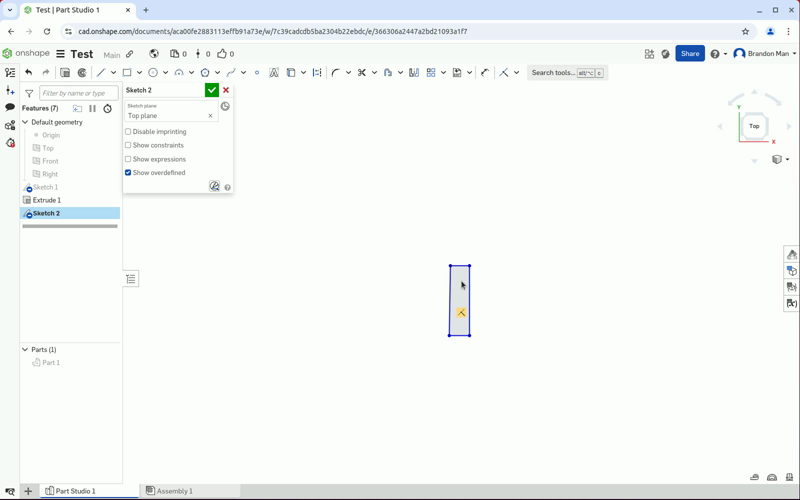
click(461, 280)
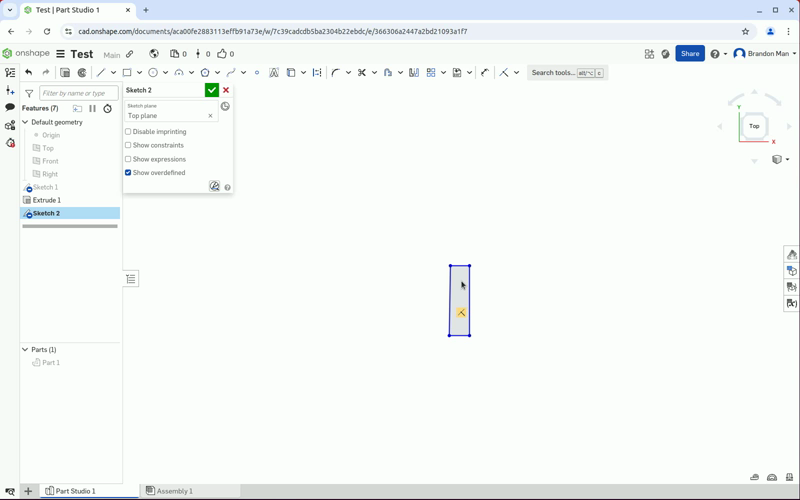
scroll(-6)
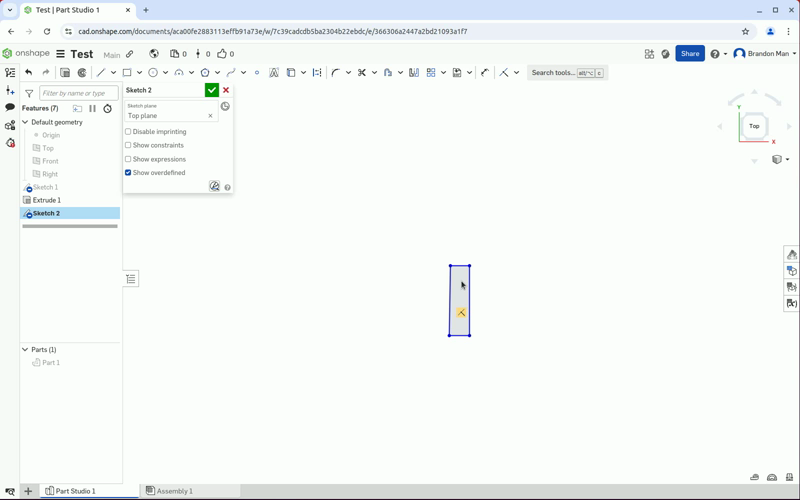
scroll(-6)
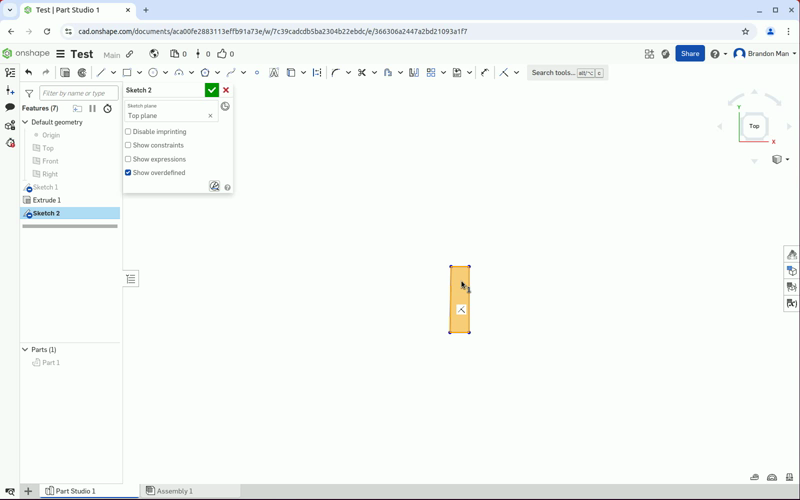
scroll(-6)
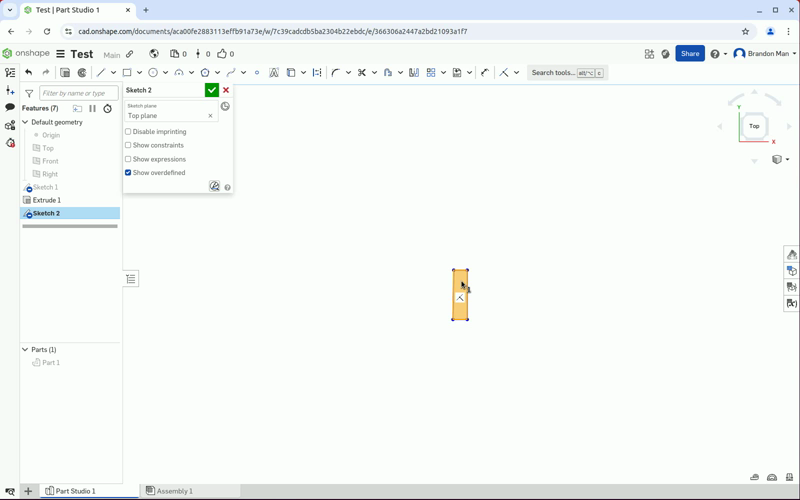
scroll(-6)
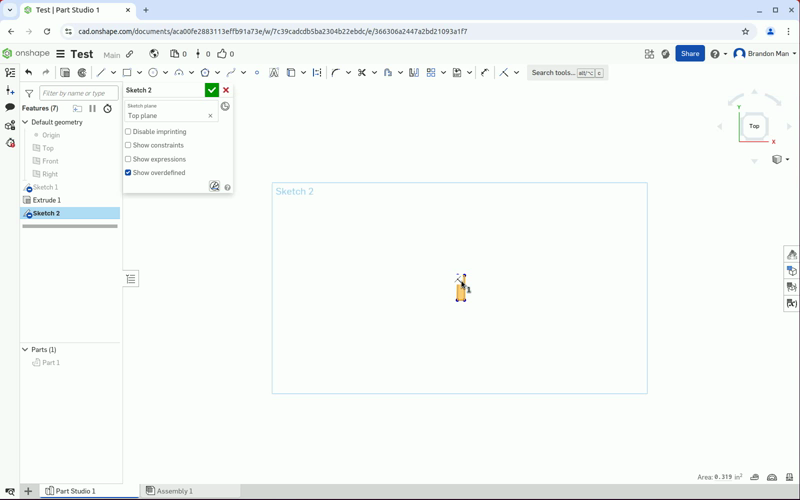
scroll(-6)
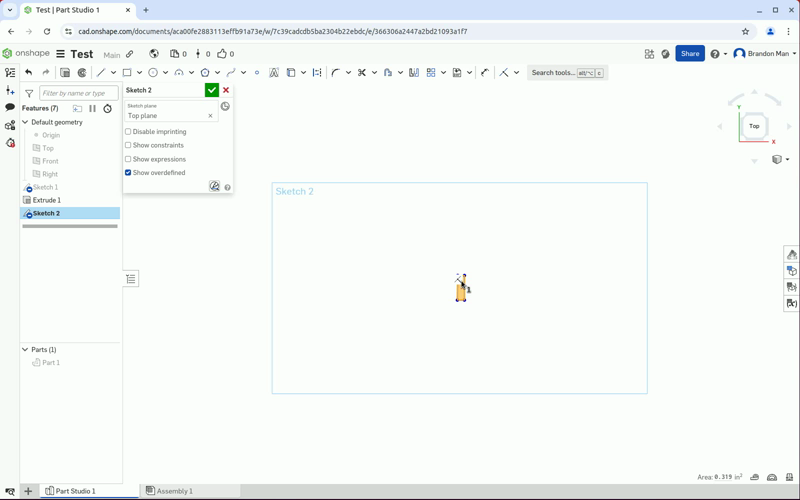
scroll(-6)
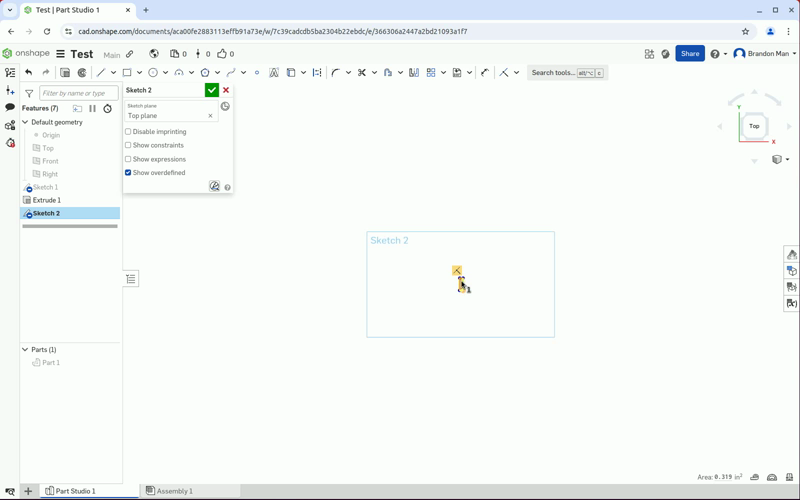
scroll(-6)
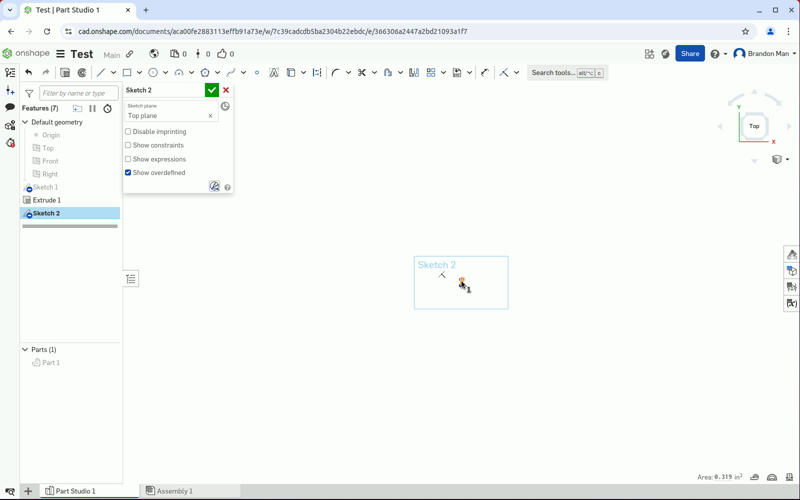
mouse_move(73, 352)
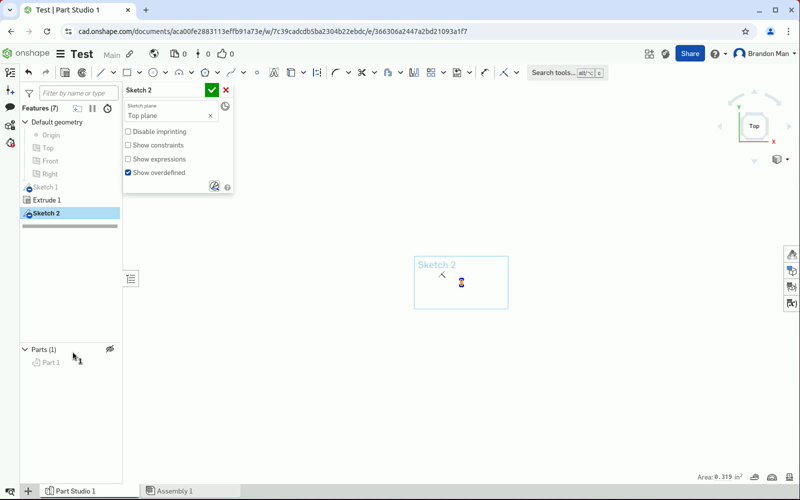
key(shift+y)
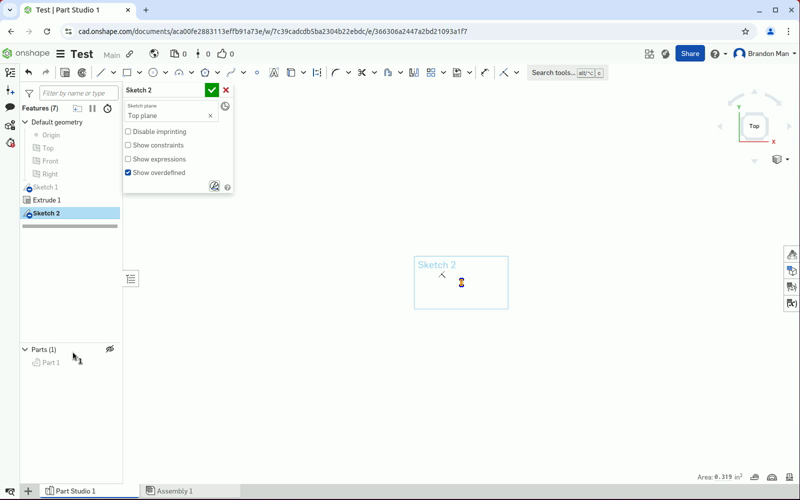
key(shift+e)
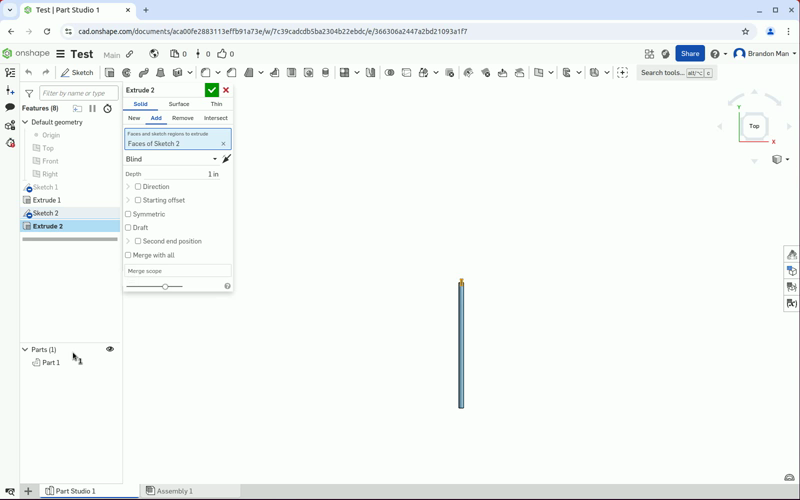
mouse_move(143, 106)
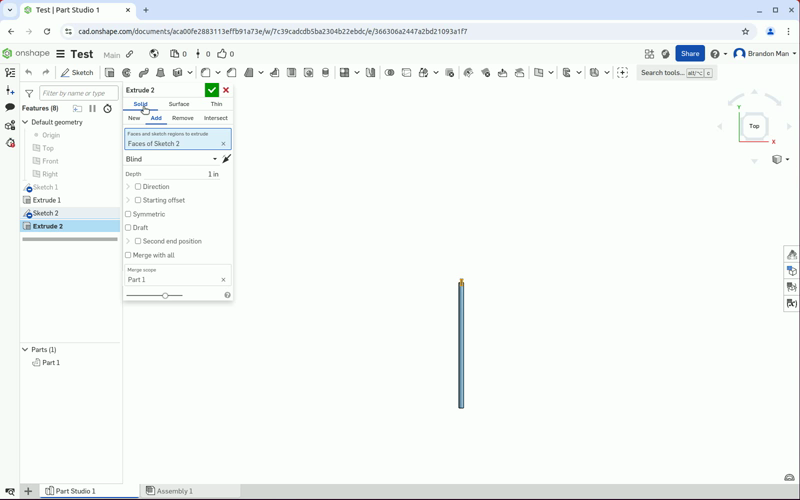
click(143, 106)
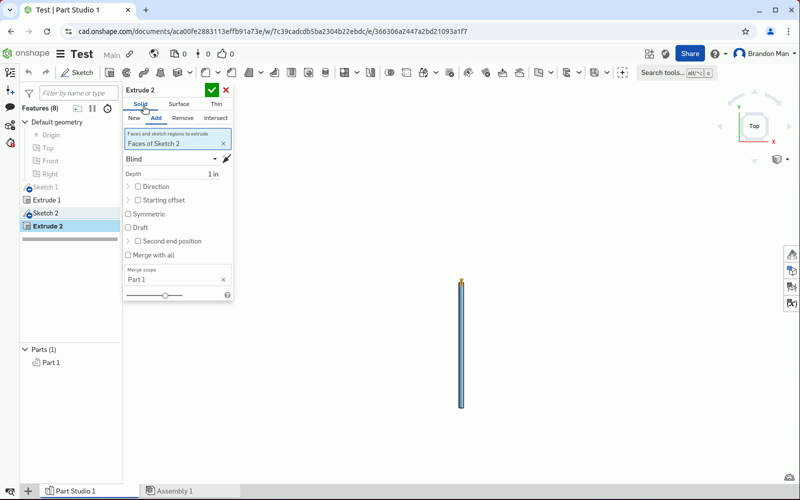
mouse_move(186, 120)
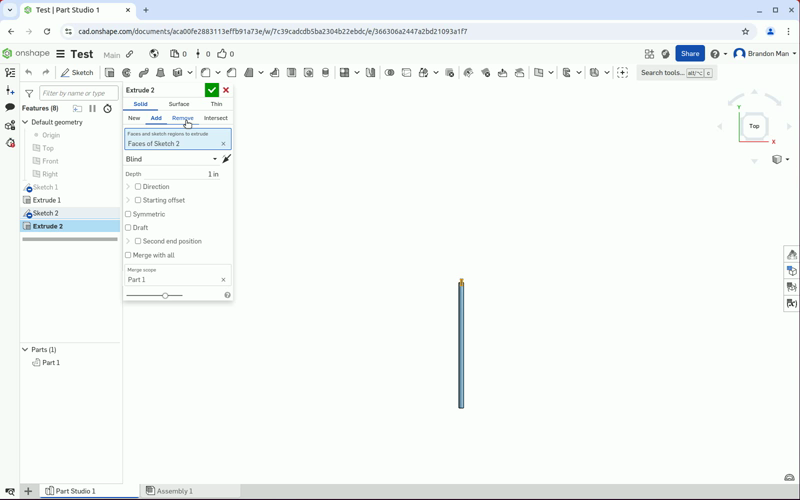
click(186, 120)
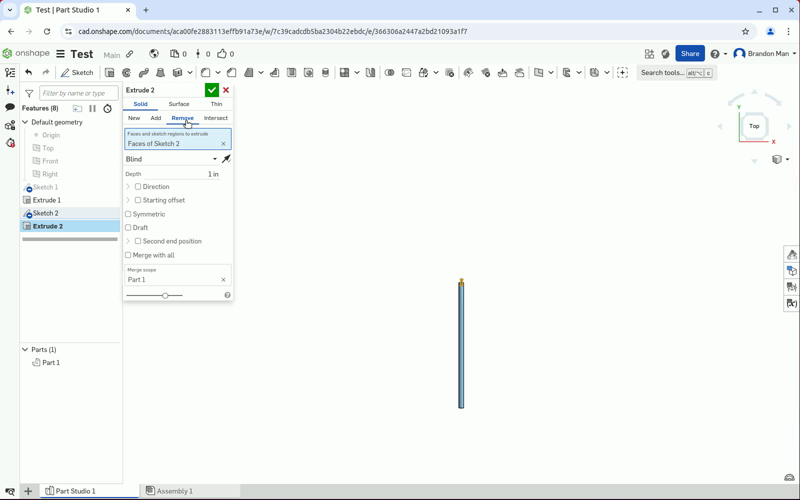
key(tab, 4)
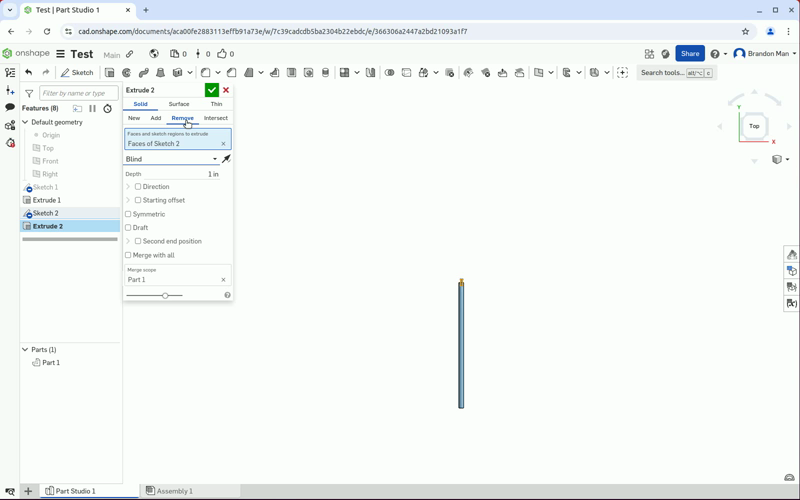
text(1.926)
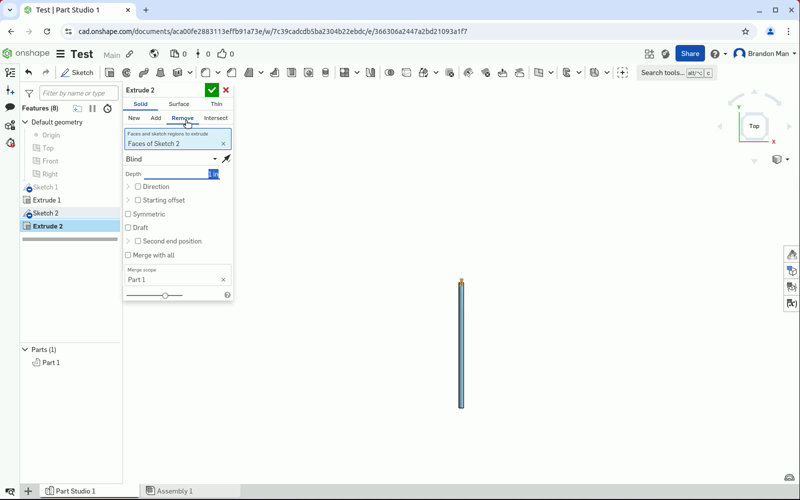
key(tab, 3)
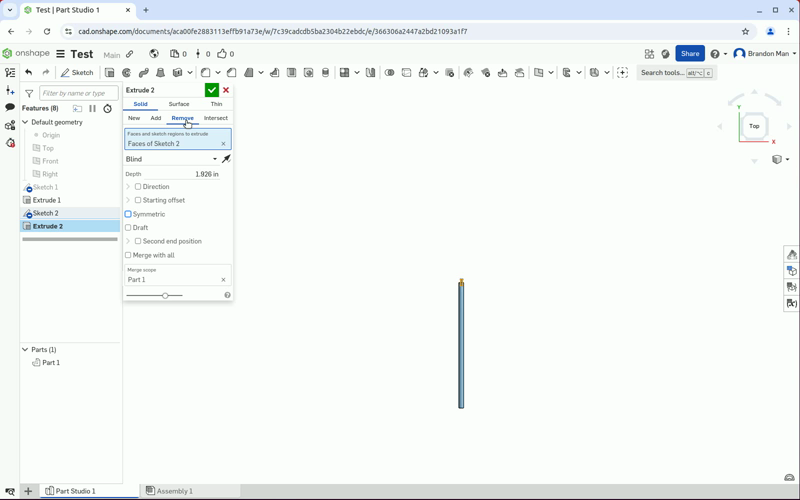
key(space)
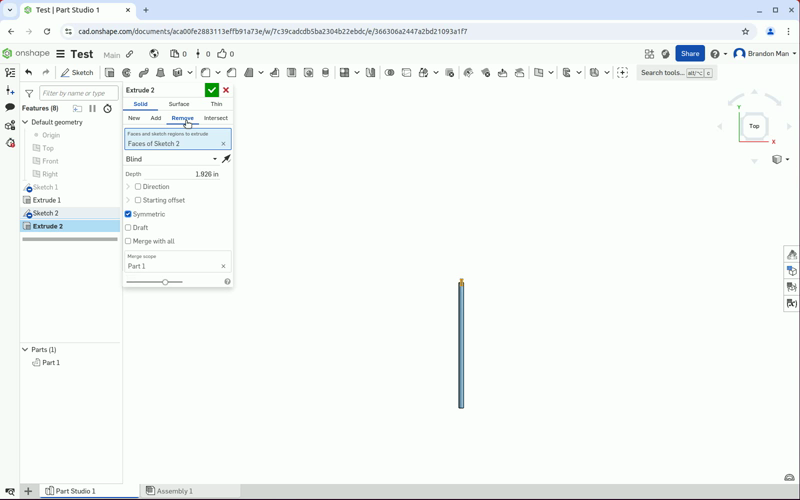
key(tab, 2)
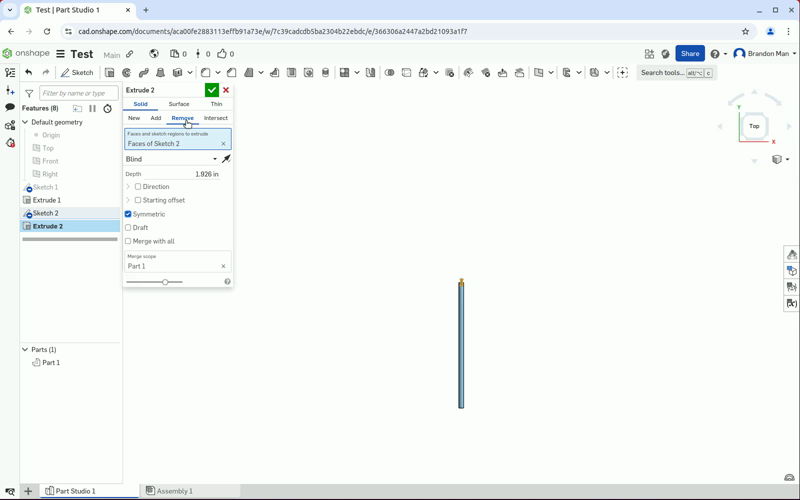
key(space)
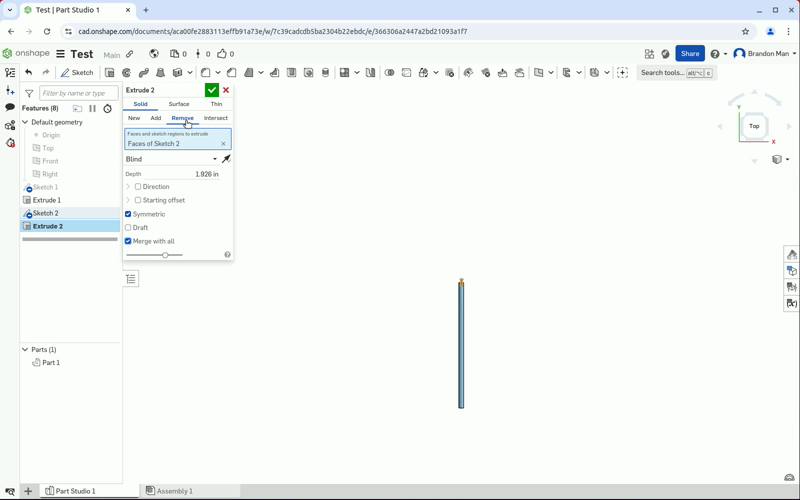
key(enter)
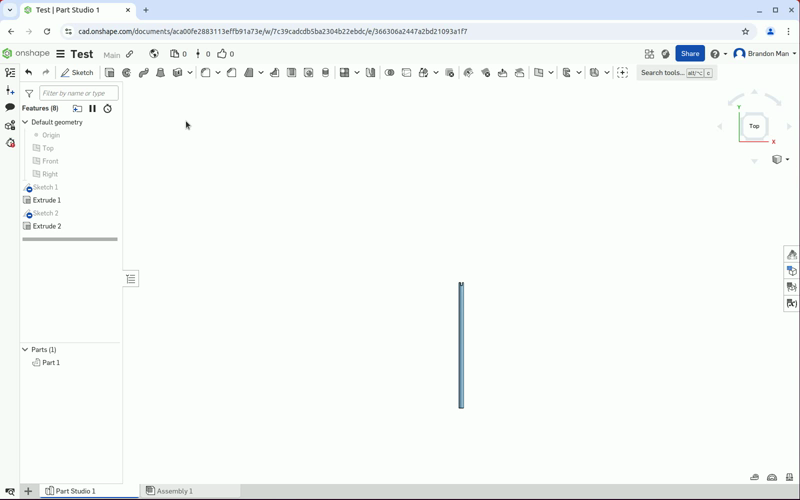
key(shift+h)
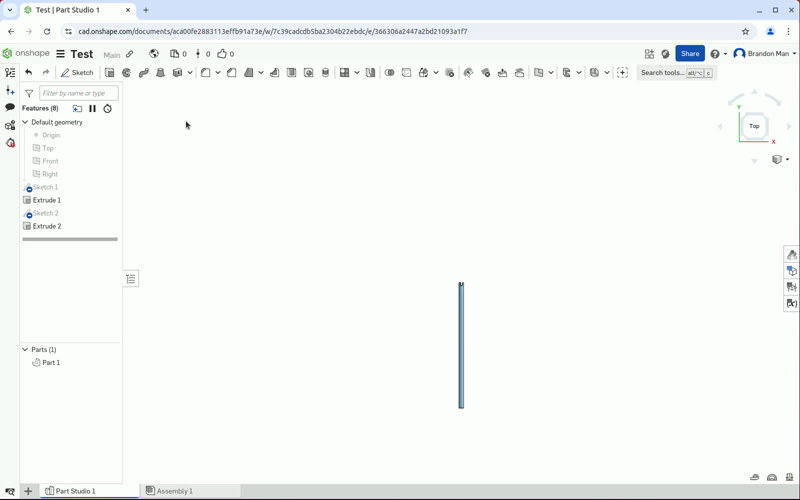
key(shift+h)
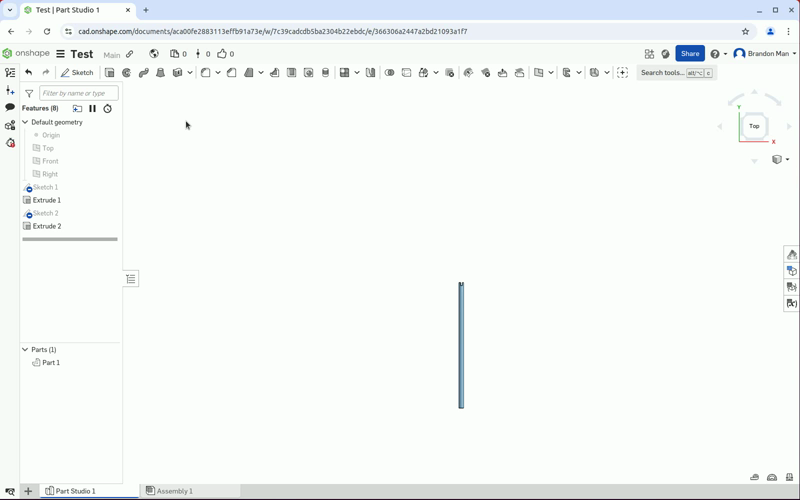
mouse_move(73, 189)
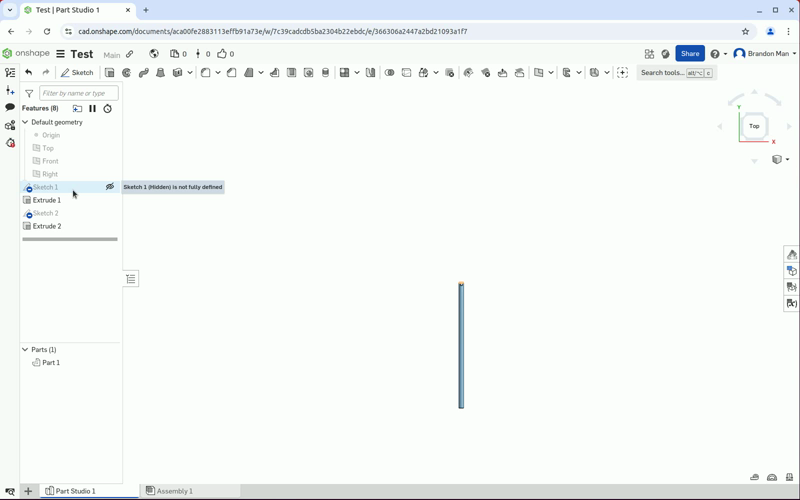
click(73, 189)
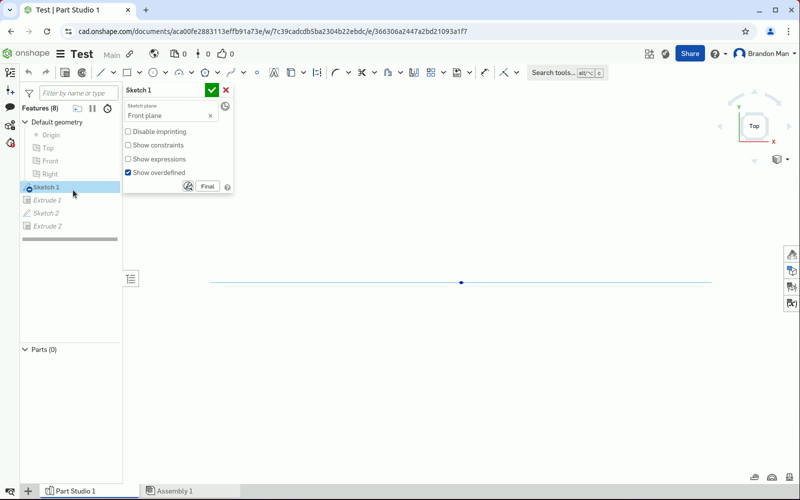
mouse_move(229, 92)
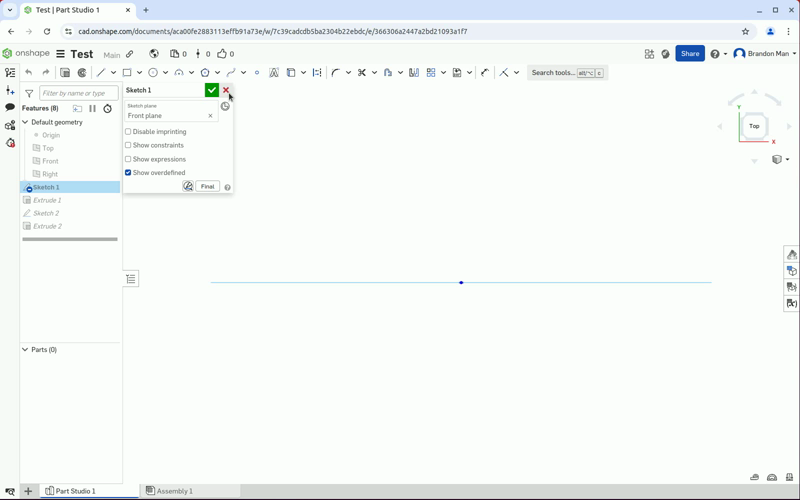
click(229, 92)
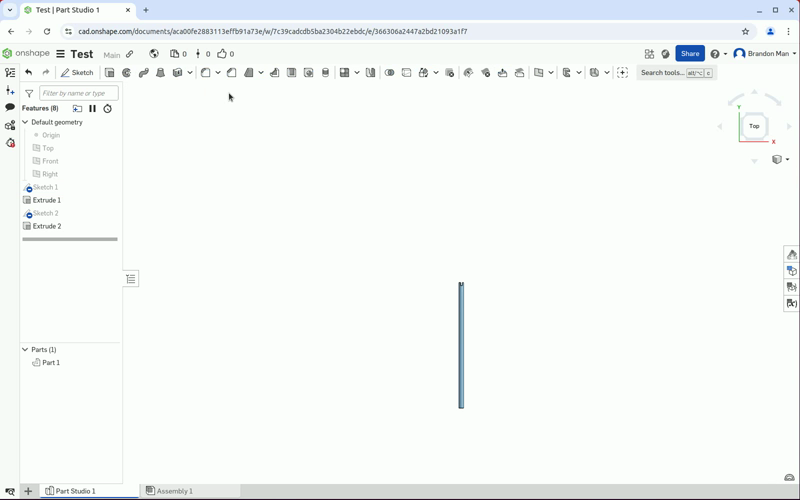
mouse_move(73, 352)
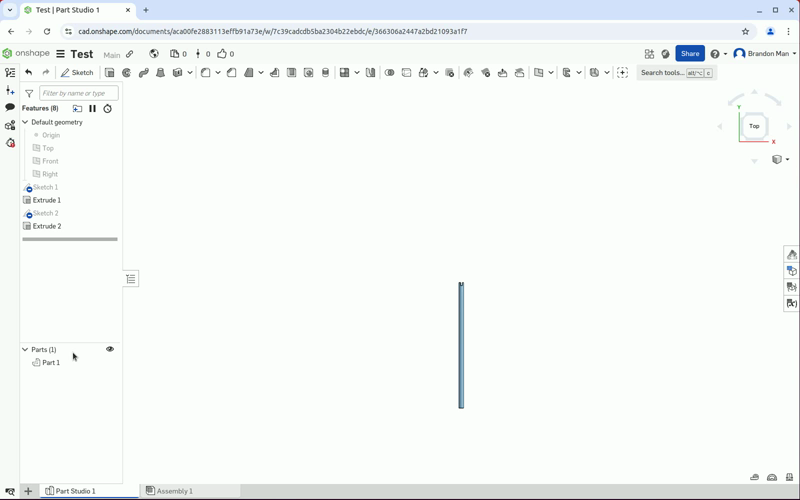
key(y)
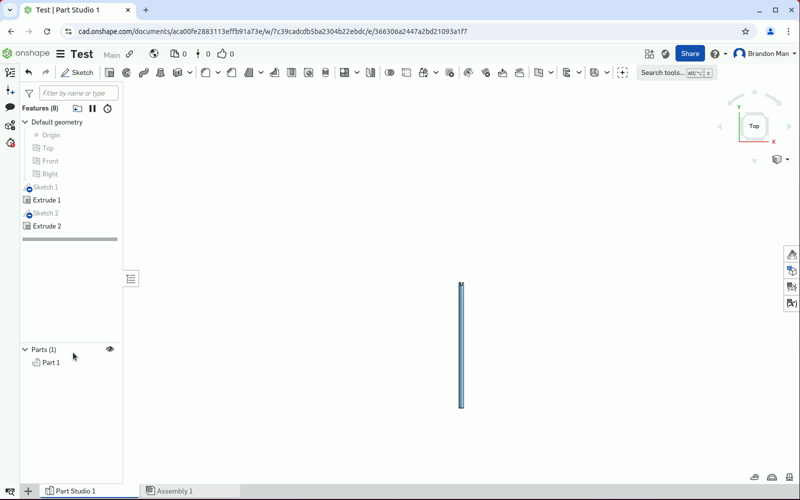
key(shift+p)
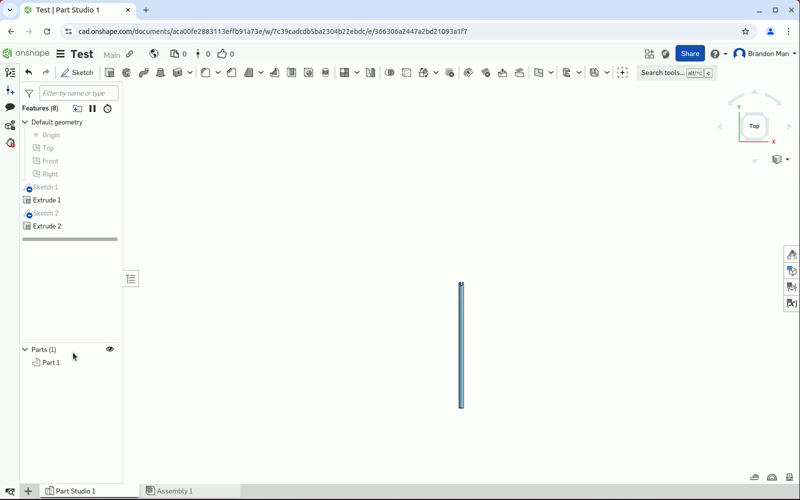
key(space)
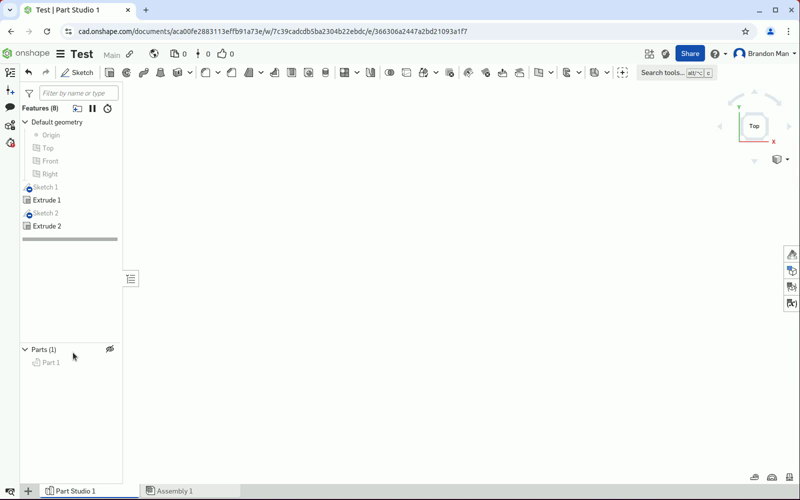
key_down(shift)
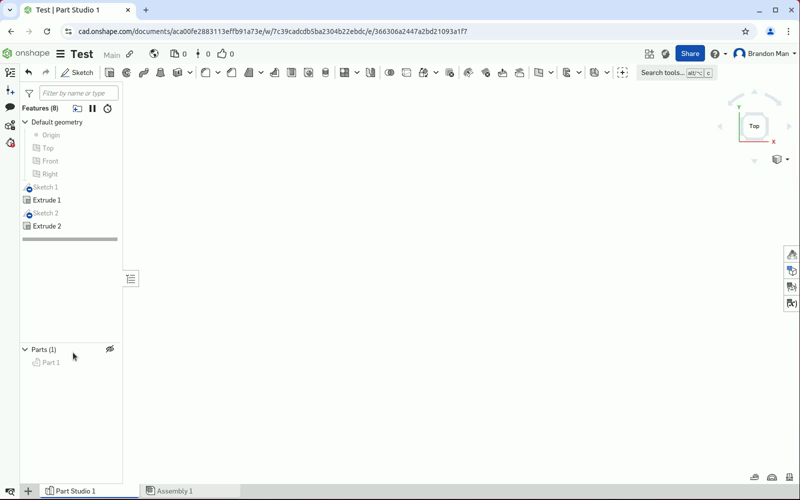
key(up)
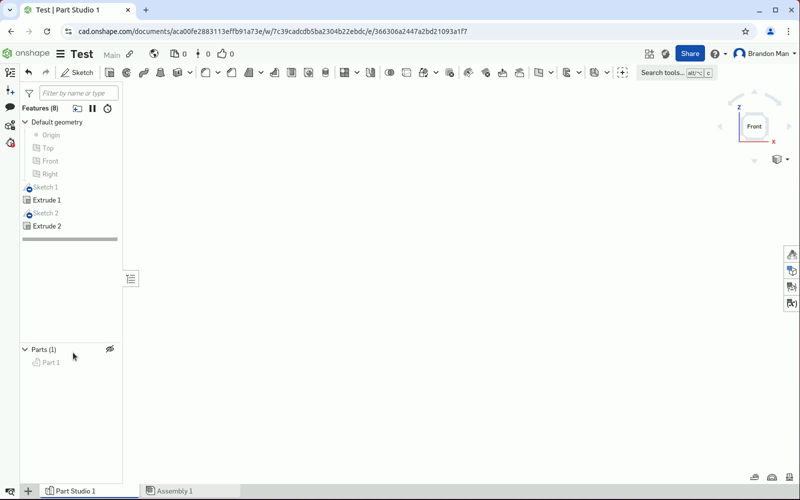
key_up(shift)
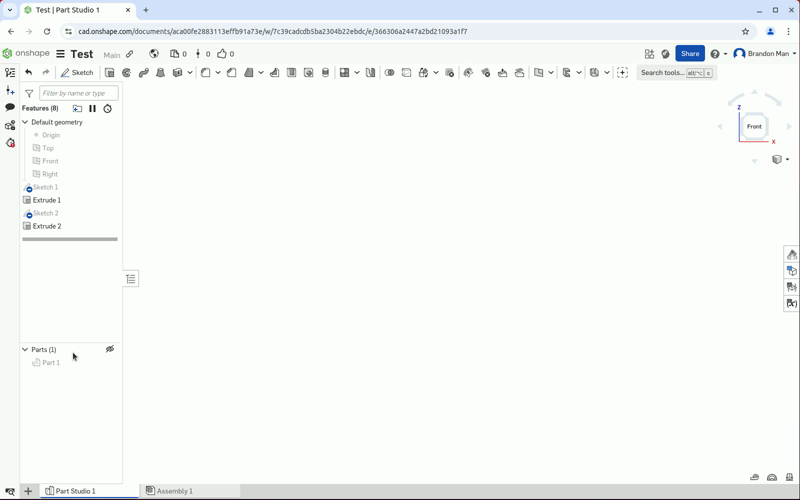
key(space)
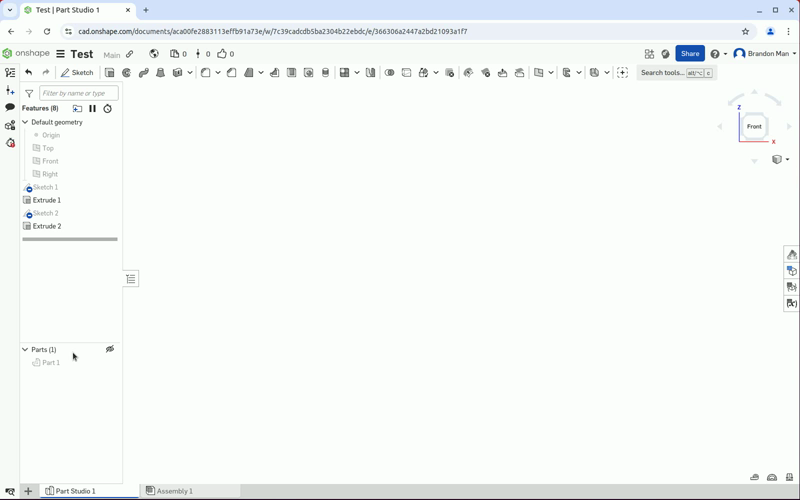
key_down(shift)
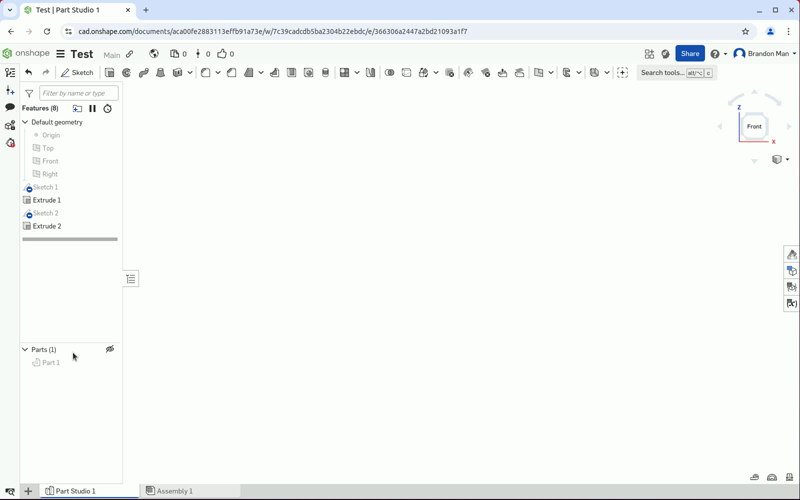
key(left)
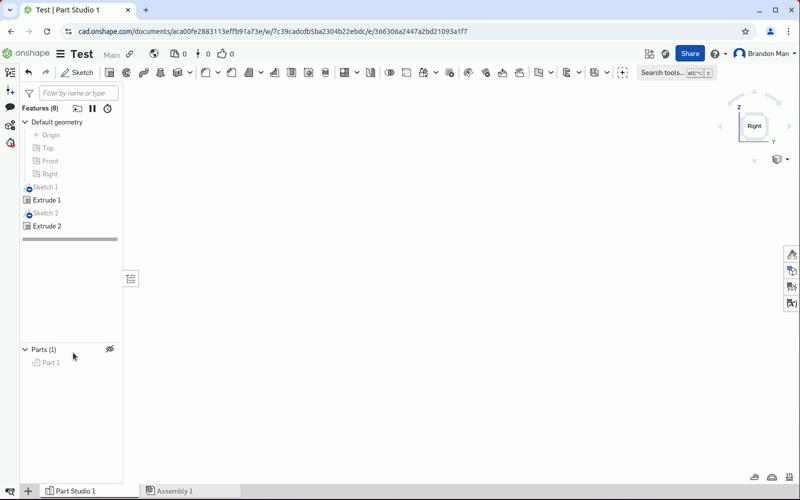
key_up(shift)
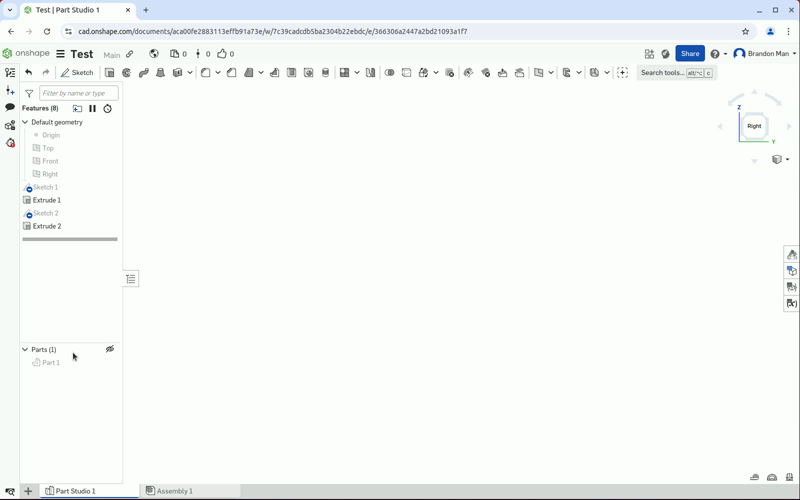
mouse_move(73, 352)
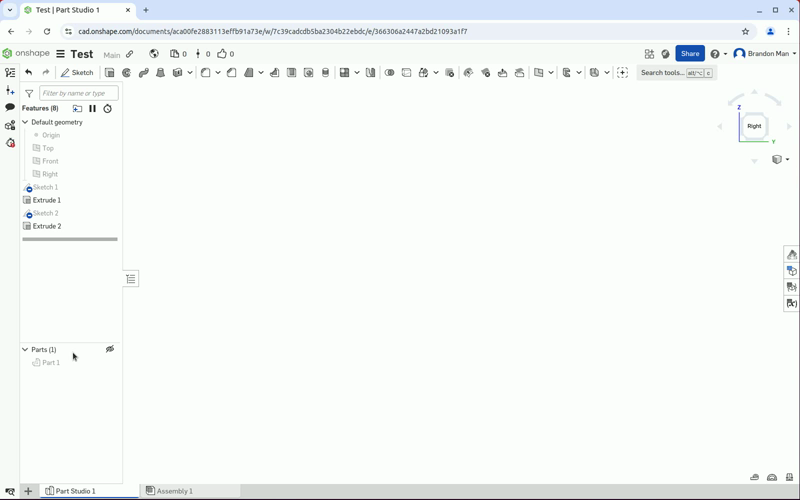
key(shift+y)
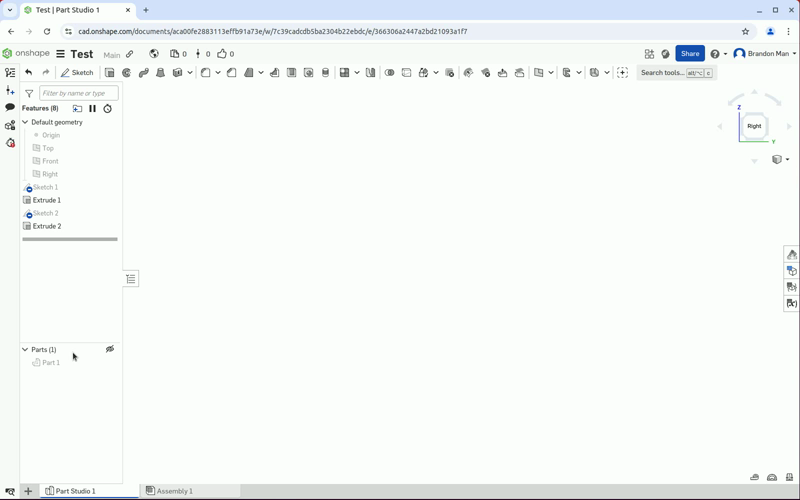
key(shift+s)
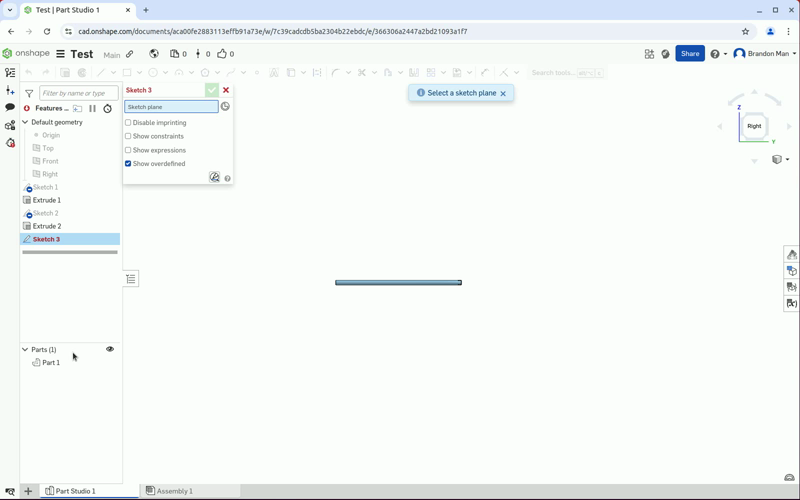
mouse_move(73, 176)
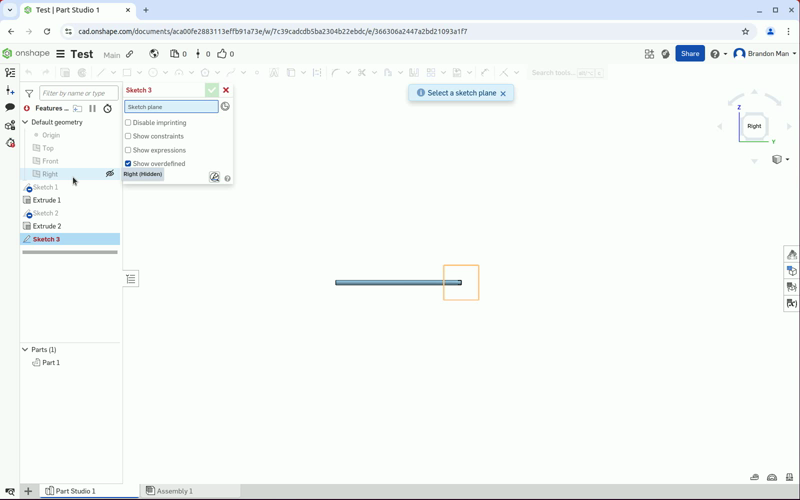
click(73, 176)
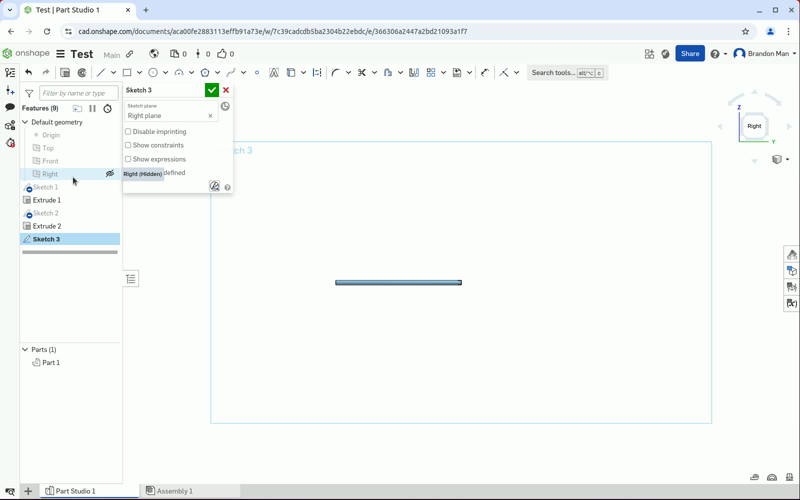
mouse_move(73, 352)
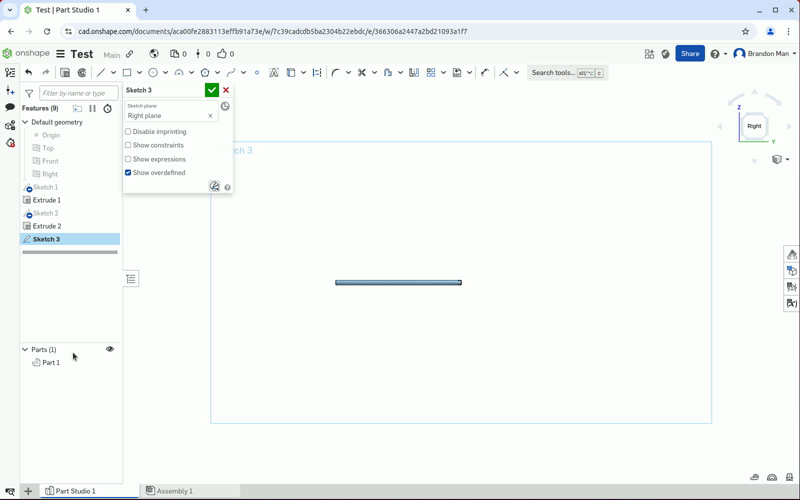
key(y)
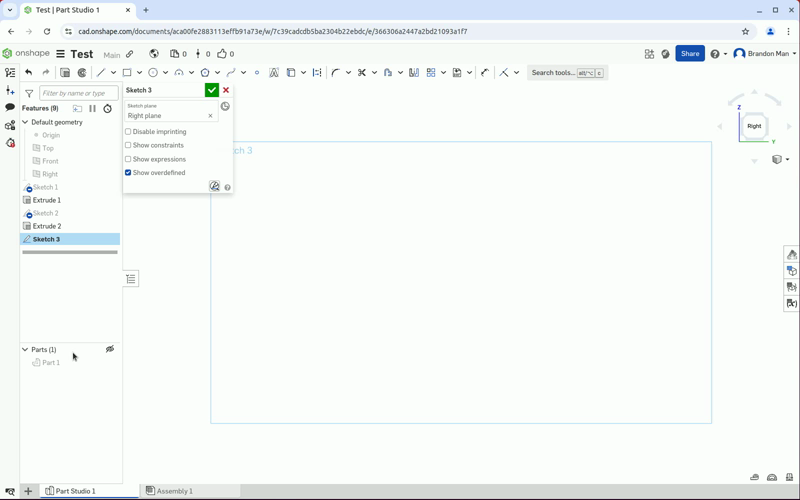
key(c)
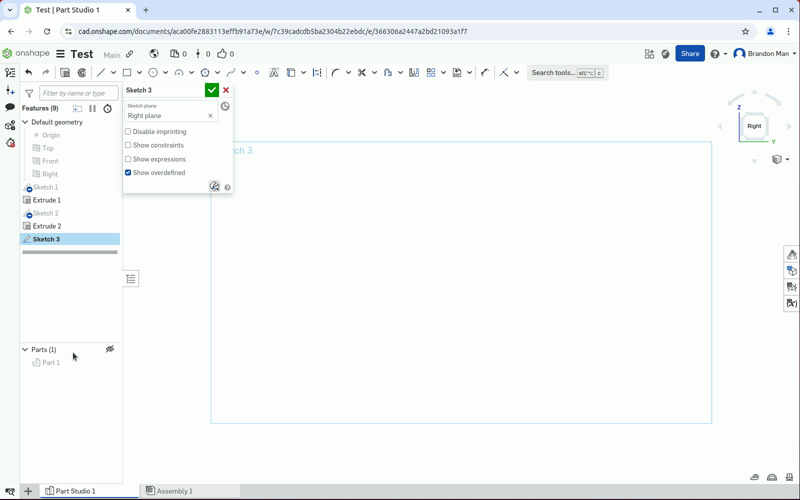
key_down(shift)
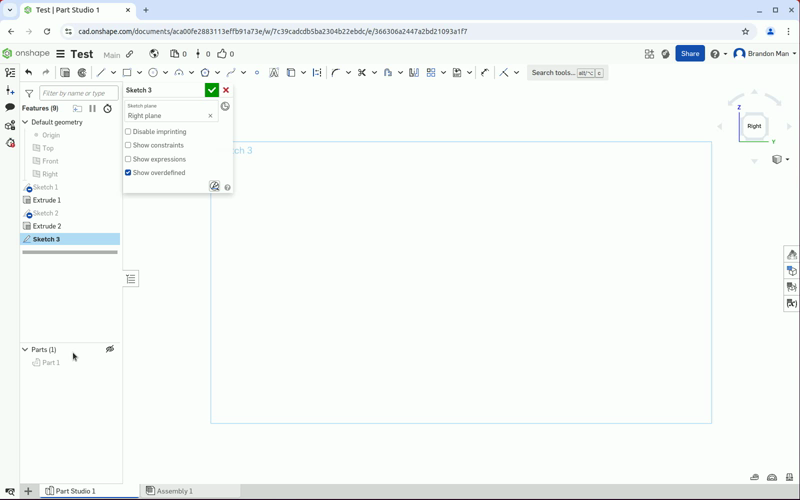
mouse_move(460, 282)
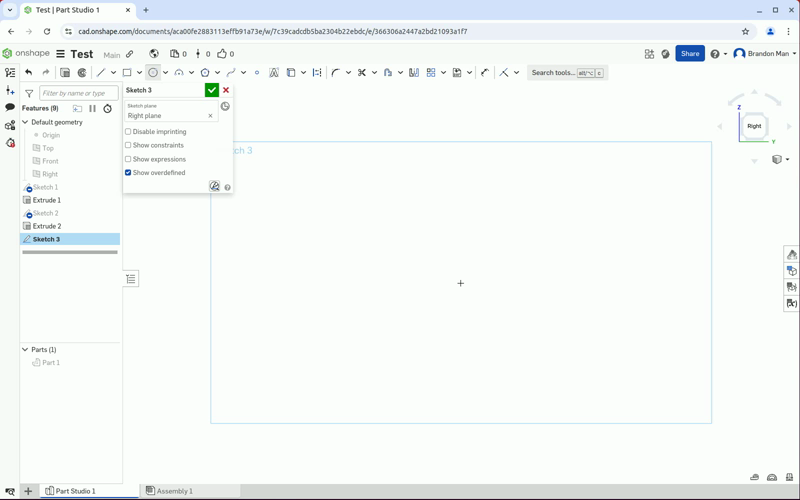
click(460, 282)
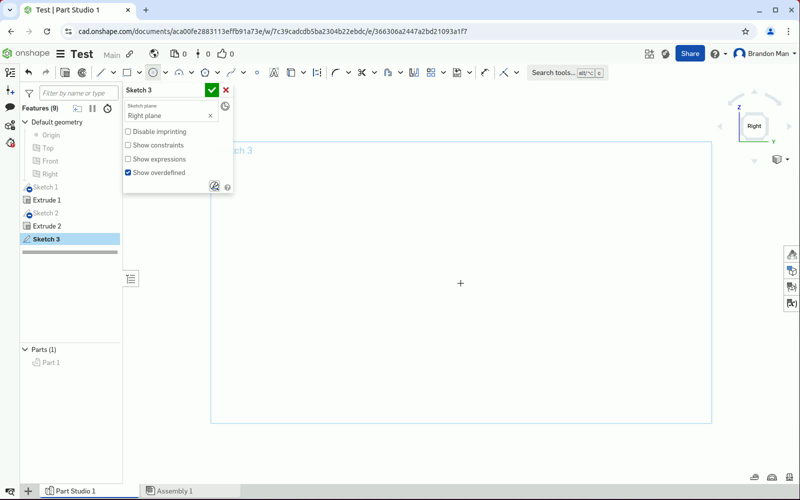
key_up(shift)
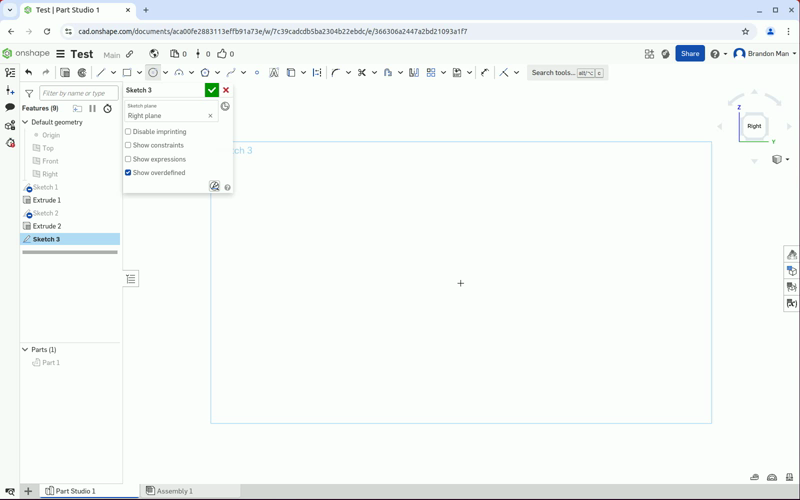
mouse_move(461, 282)
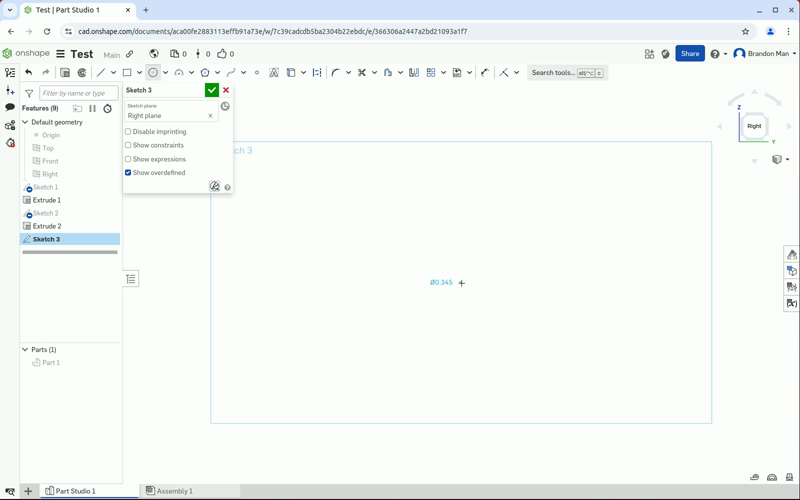
scroll(6)
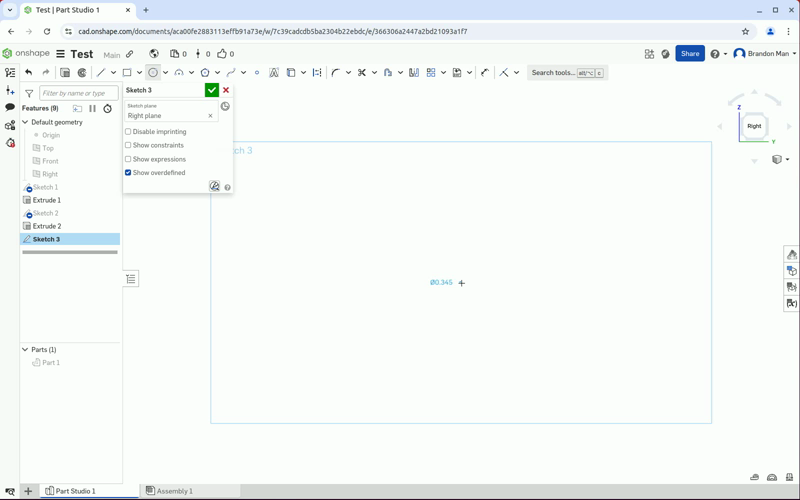
scroll(6)
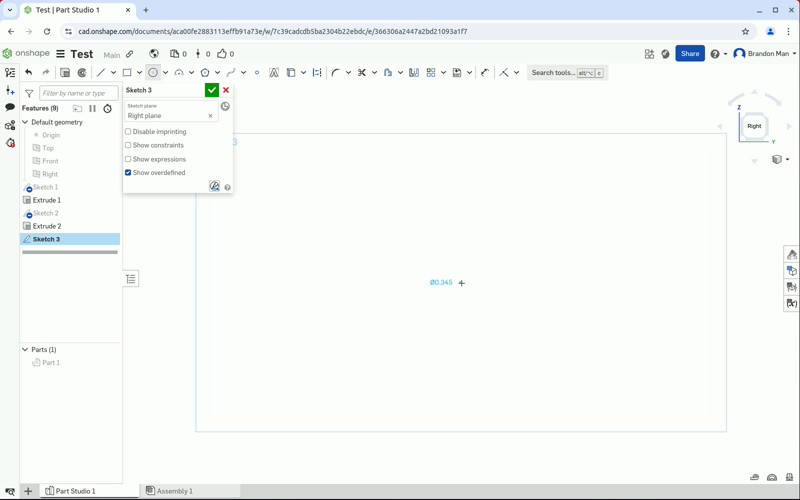
scroll(6)
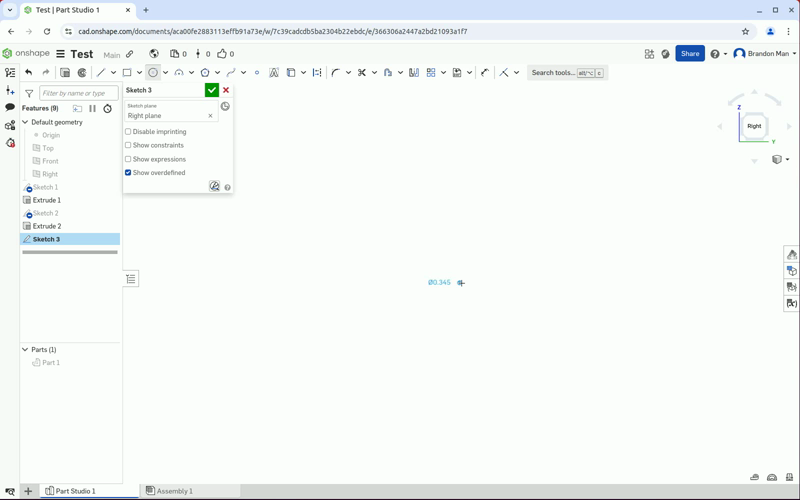
scroll(6)
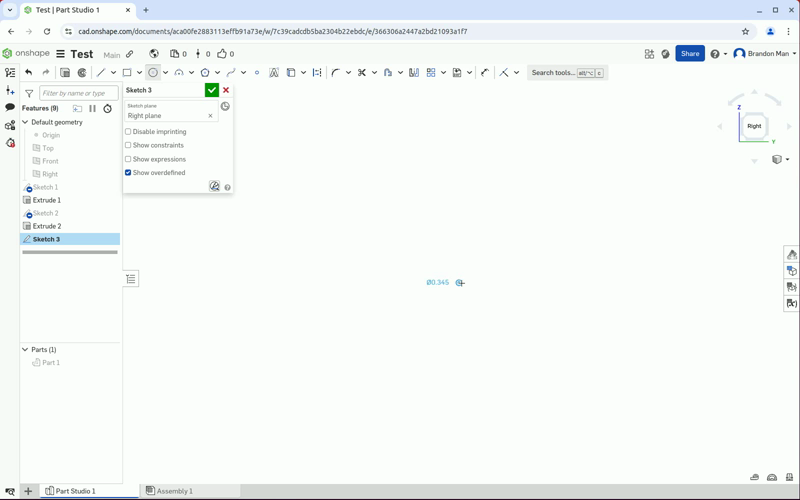
scroll(6)
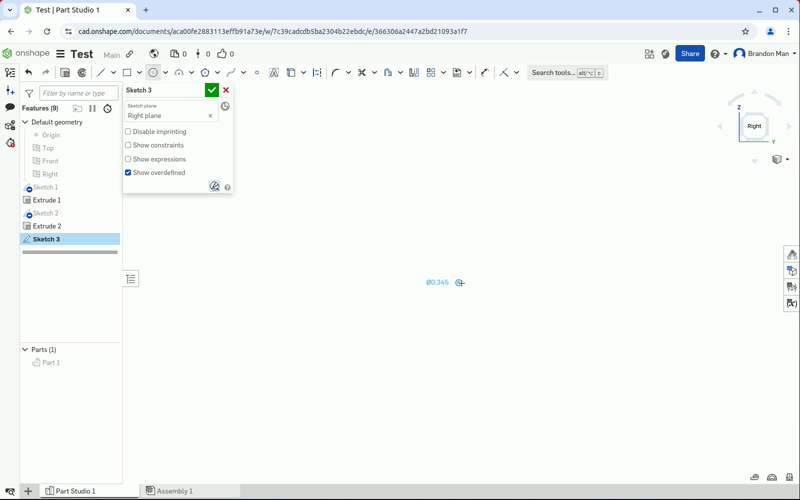
scroll(6)
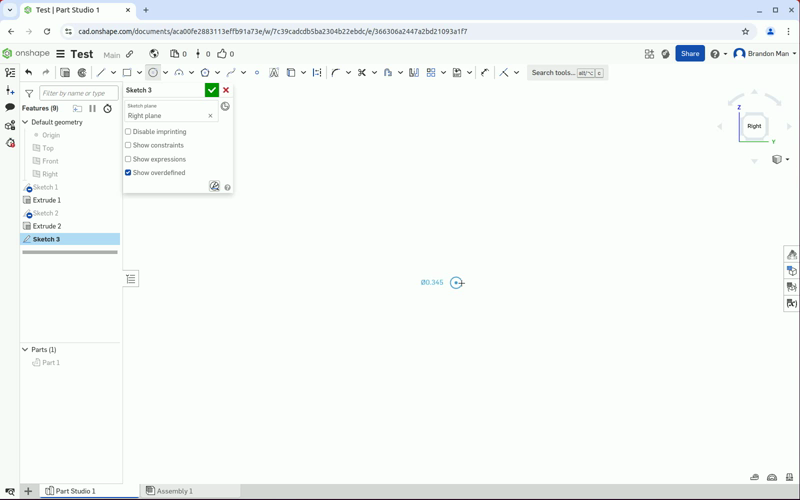
scroll(6)
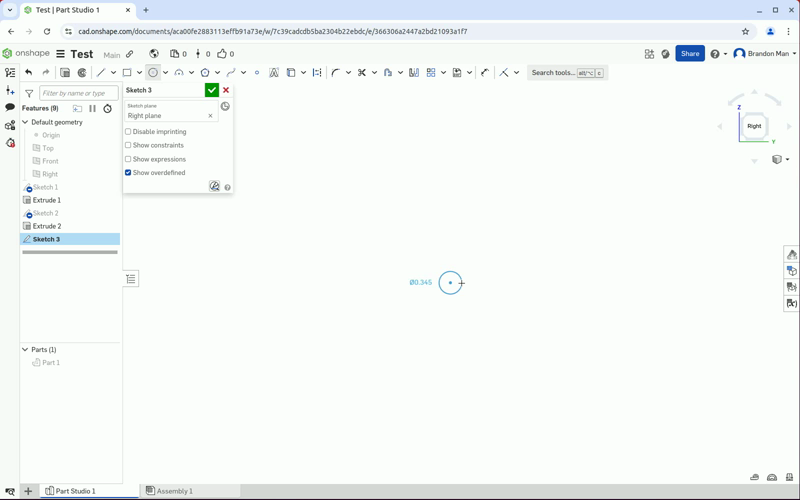
click(461, 282)
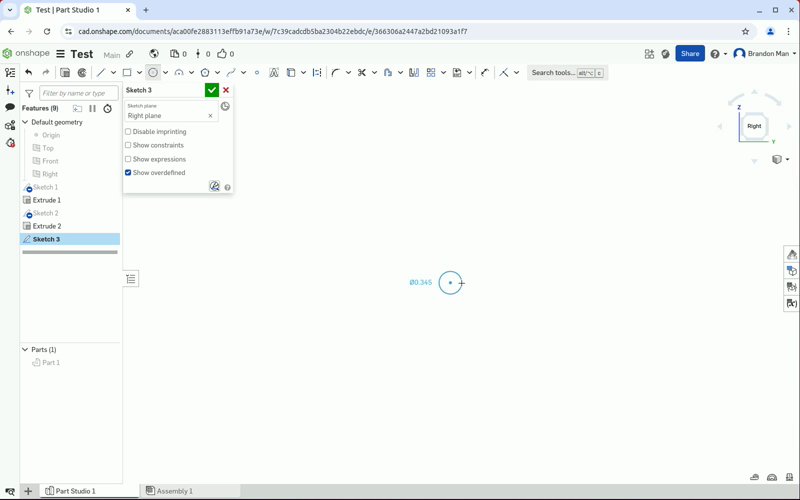
scroll(-6)
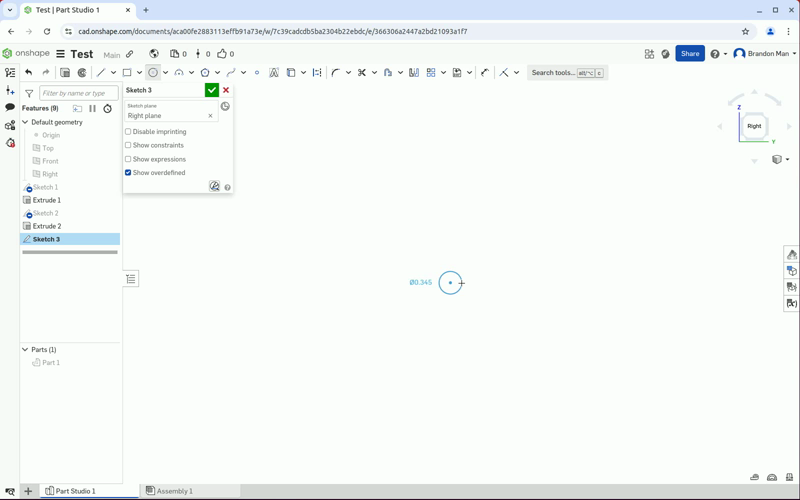
scroll(-6)
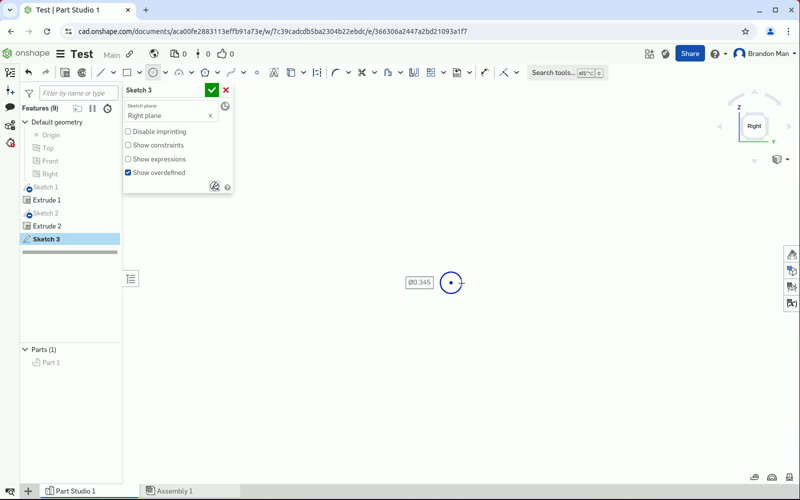
scroll(-6)
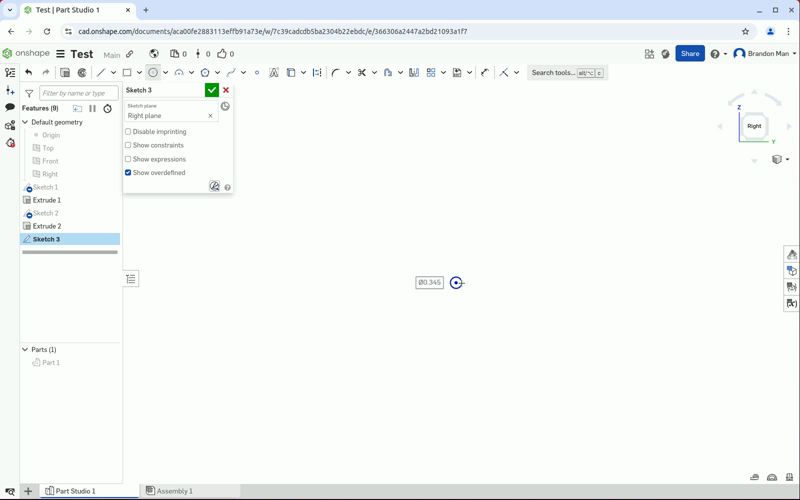
scroll(-6)
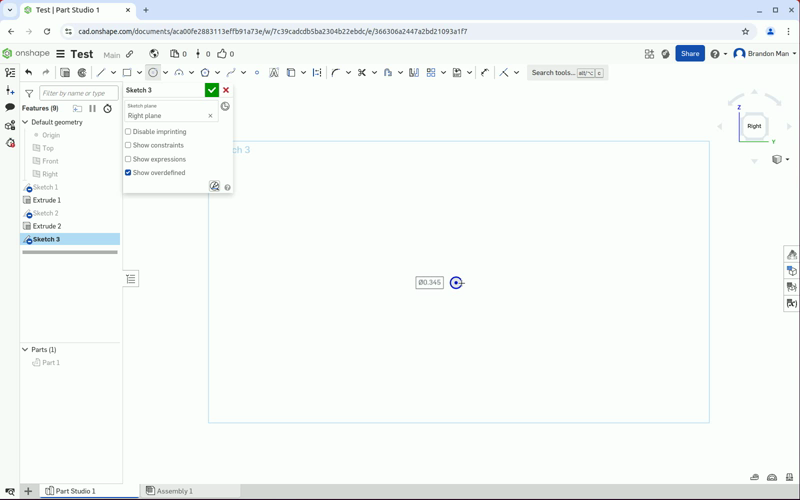
scroll(-6)
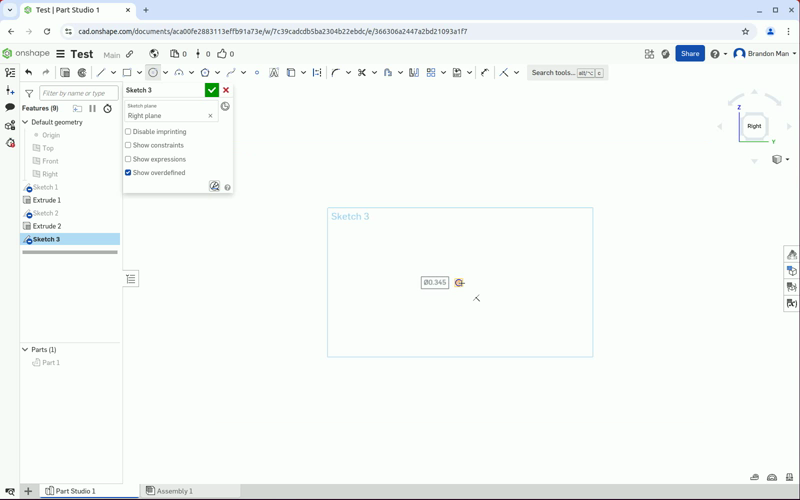
scroll(-6)
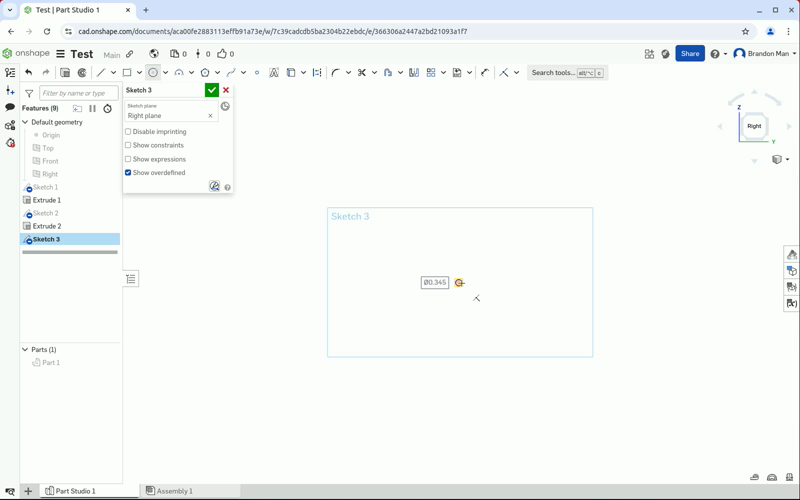
scroll(-6)
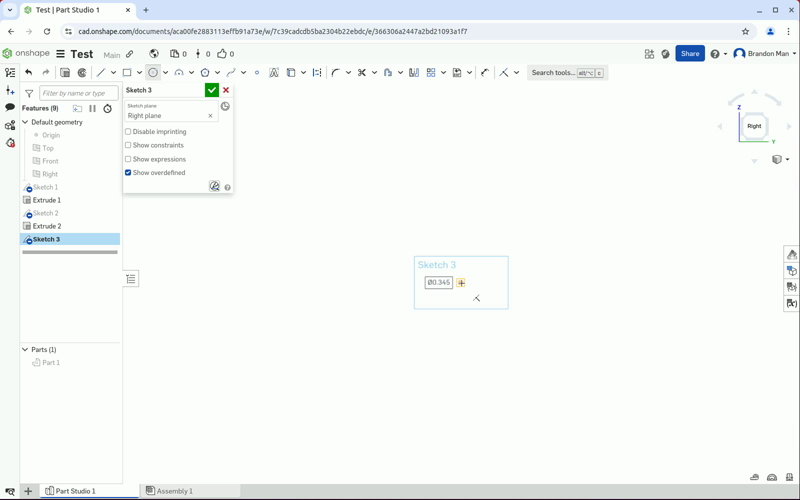
key(esc)
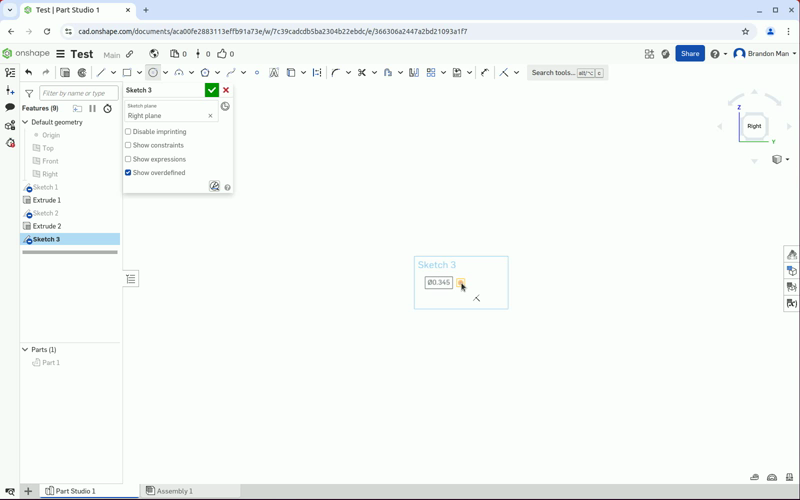
mouse_move(461, 282)
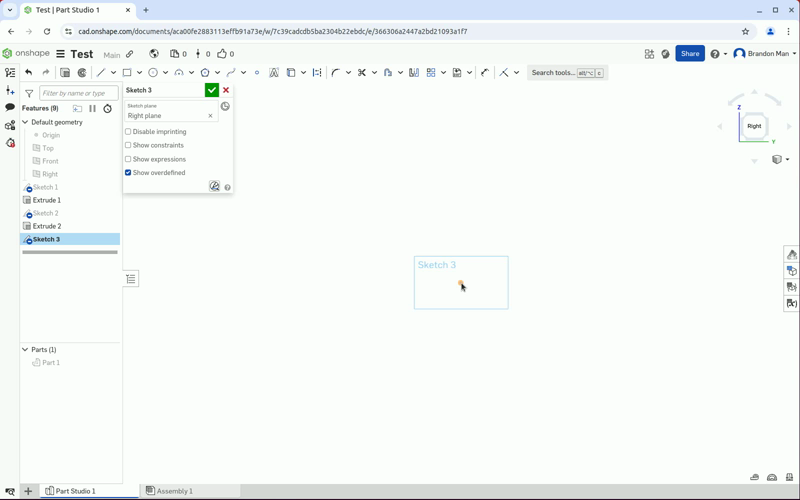
scroll(6)
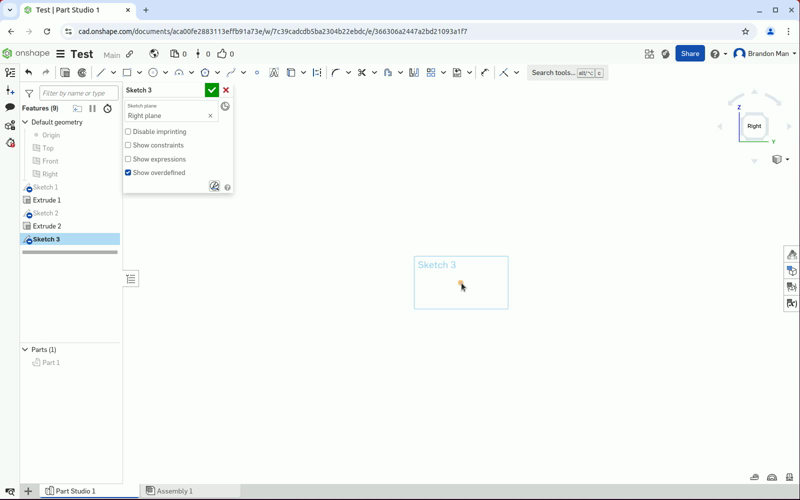
scroll(6)
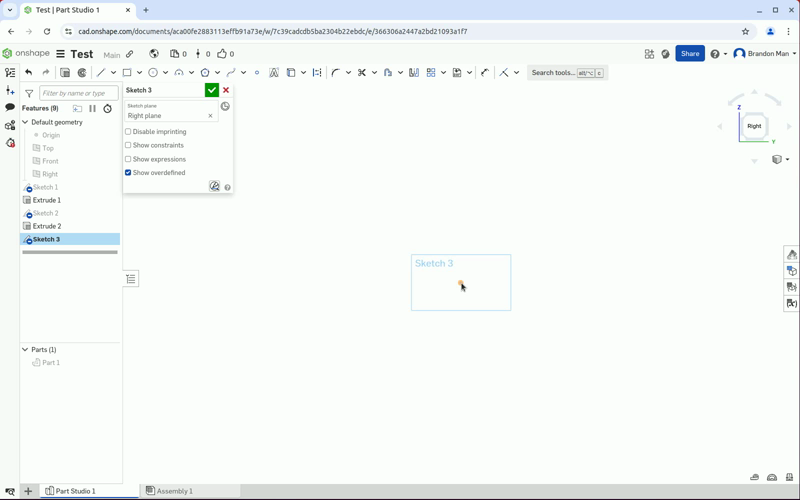
scroll(6)
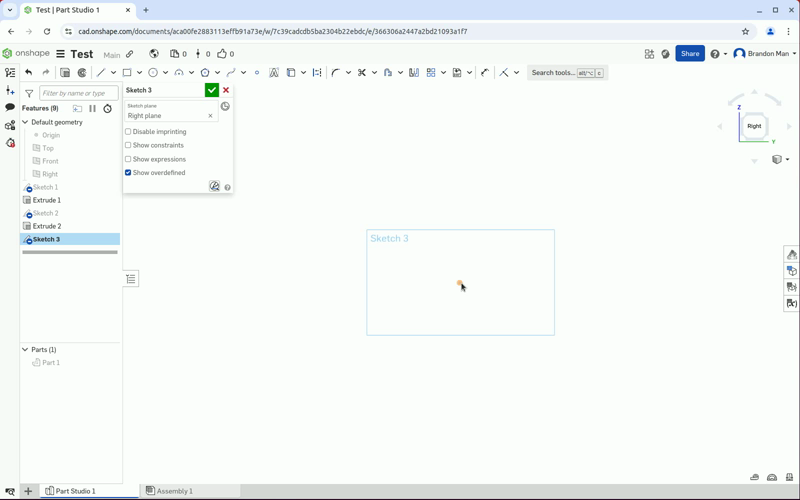
scroll(6)
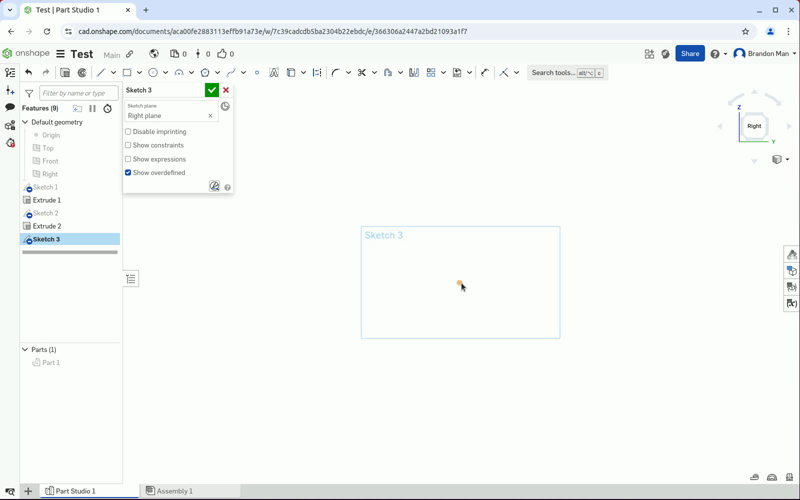
scroll(6)
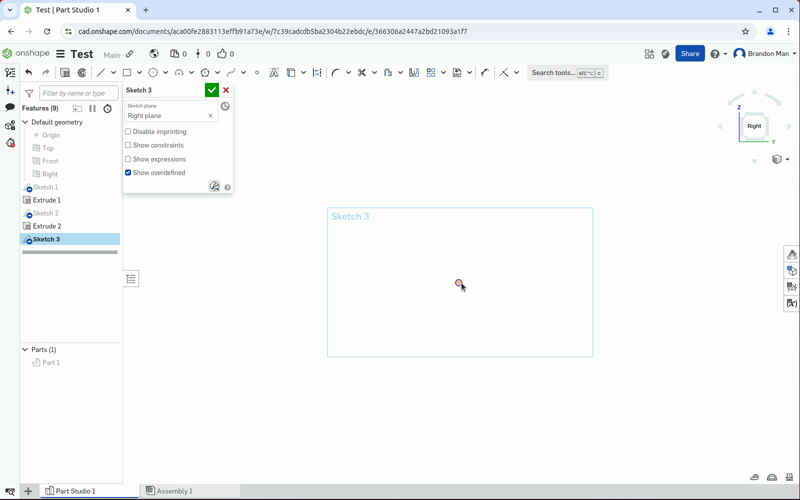
scroll(6)
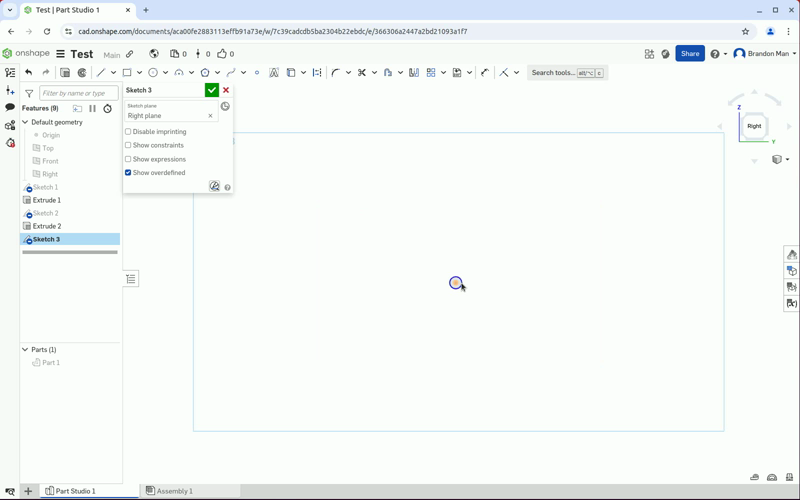
scroll(6)
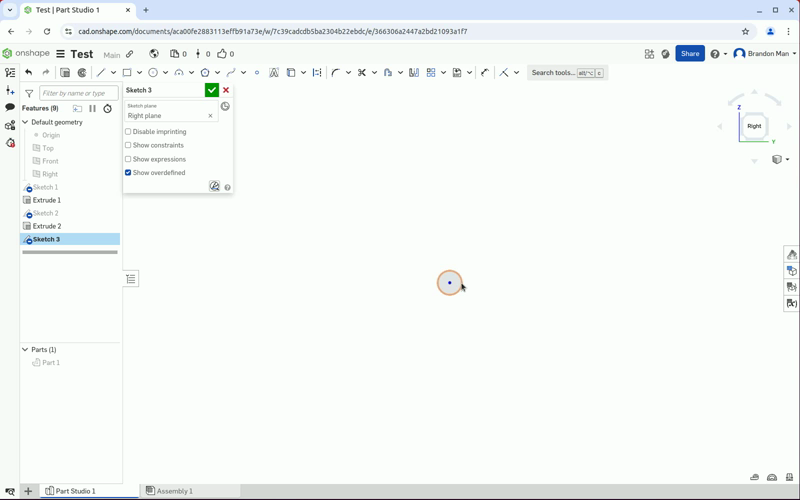
click(461, 282)
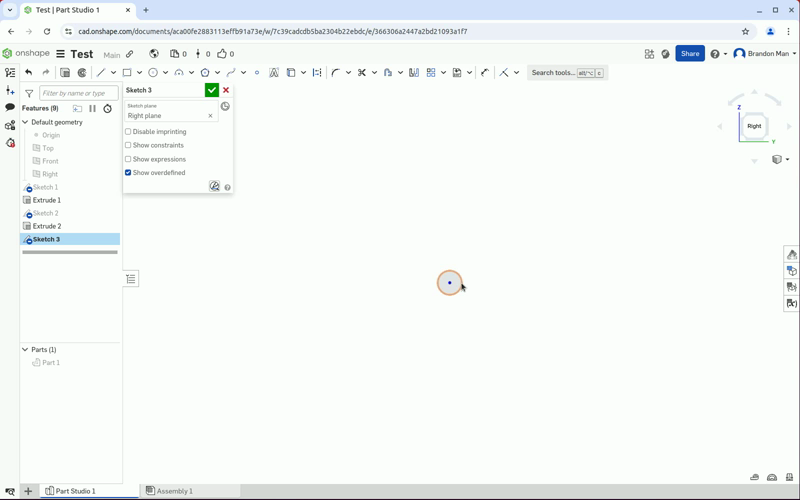
scroll(-6)
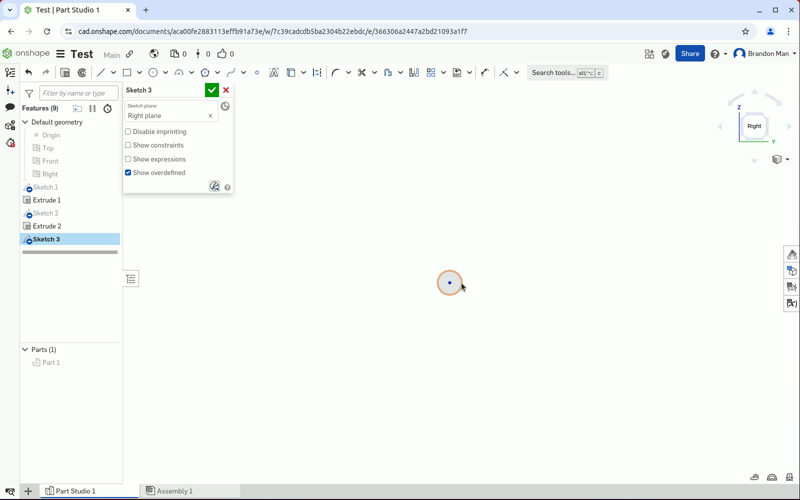
scroll(-6)
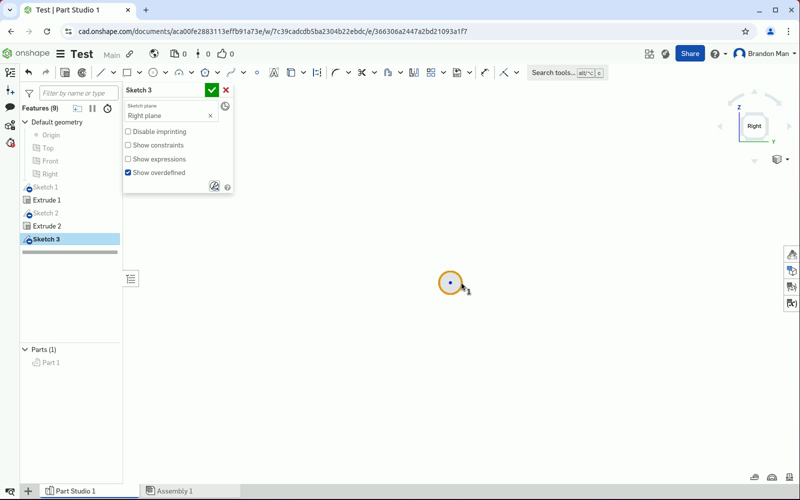
scroll(-6)
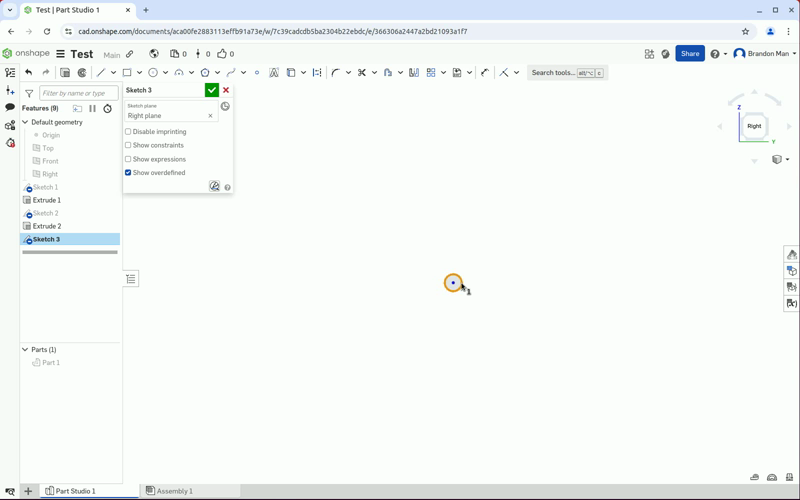
scroll(-6)
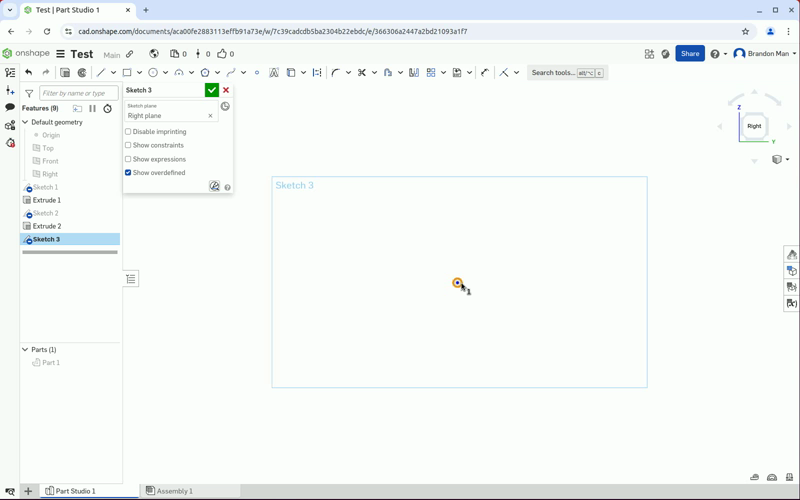
scroll(-6)
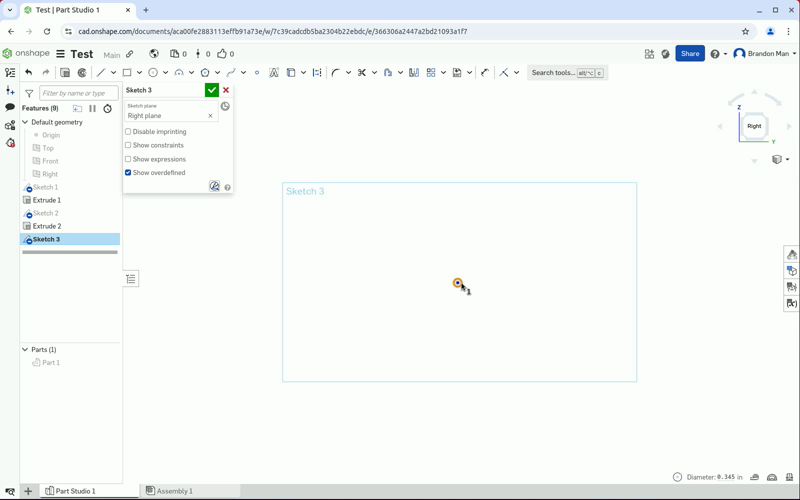
scroll(-6)
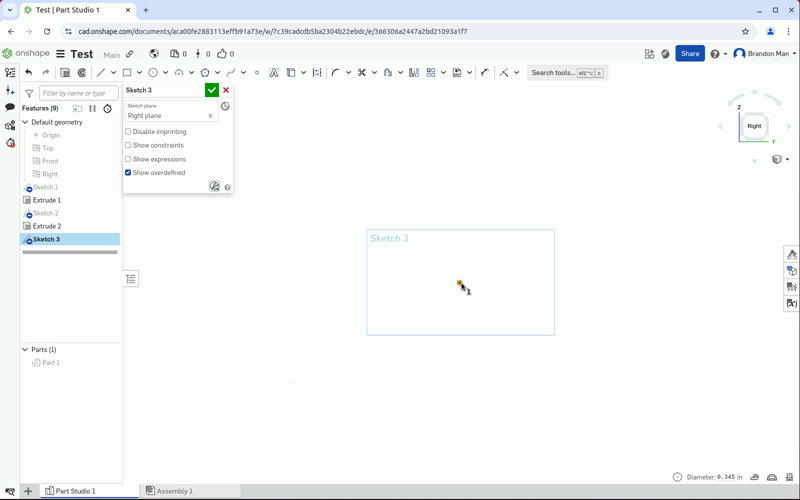
scroll(-6)
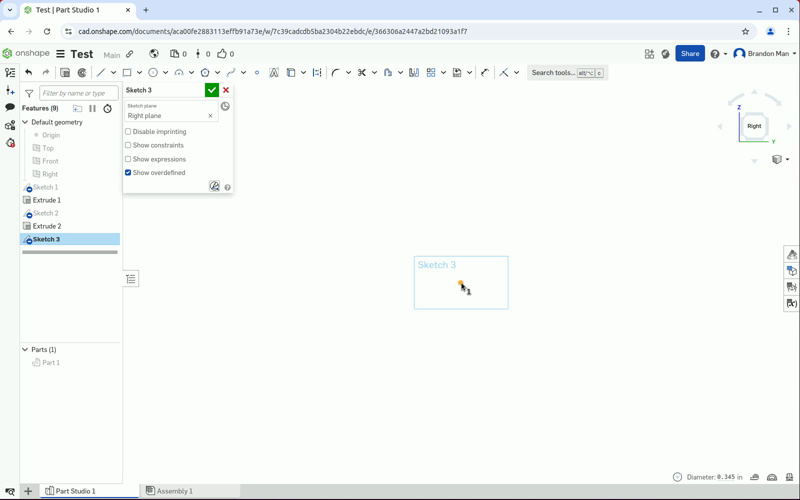
mouse_move(73, 352)
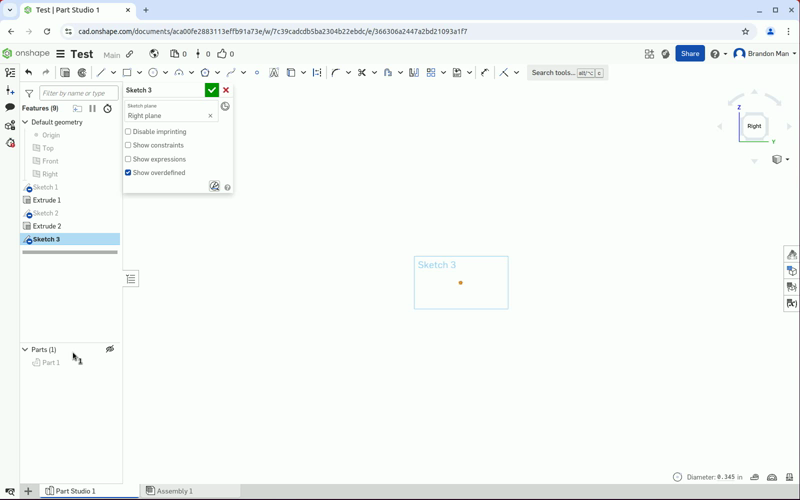
key(shift+y)
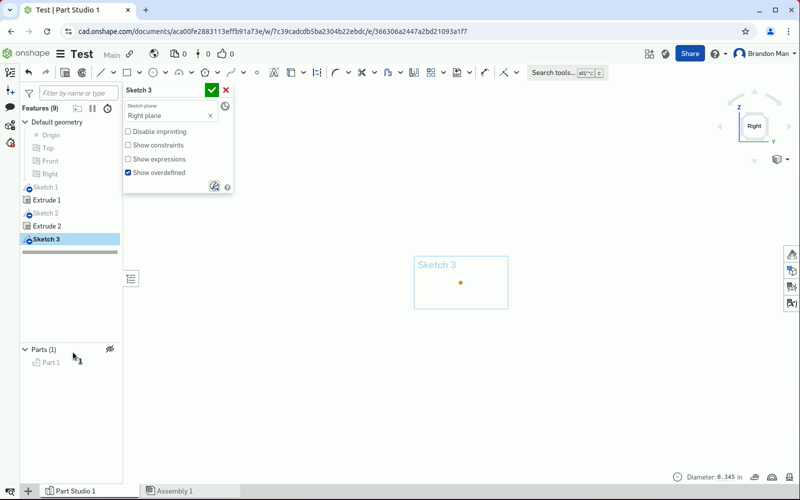
key(shift+e)
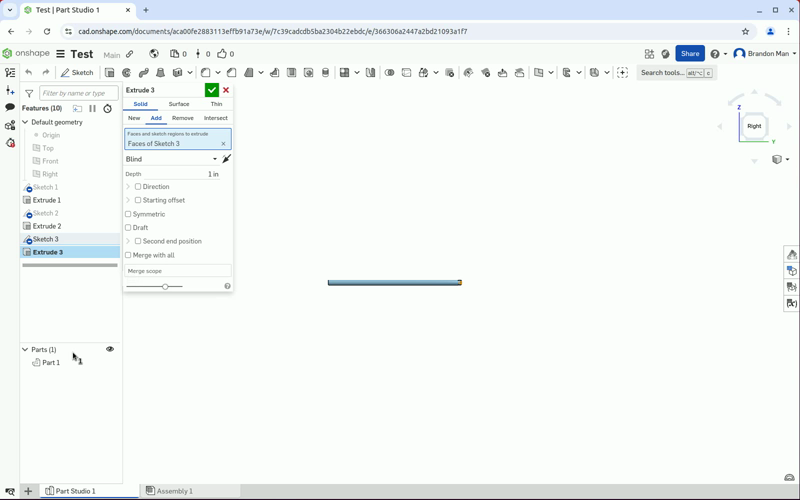
mouse_move(143, 106)
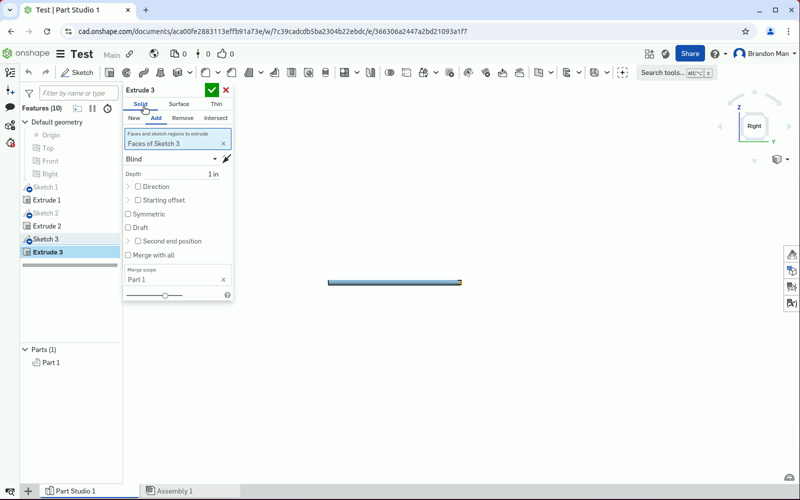
click(143, 106)
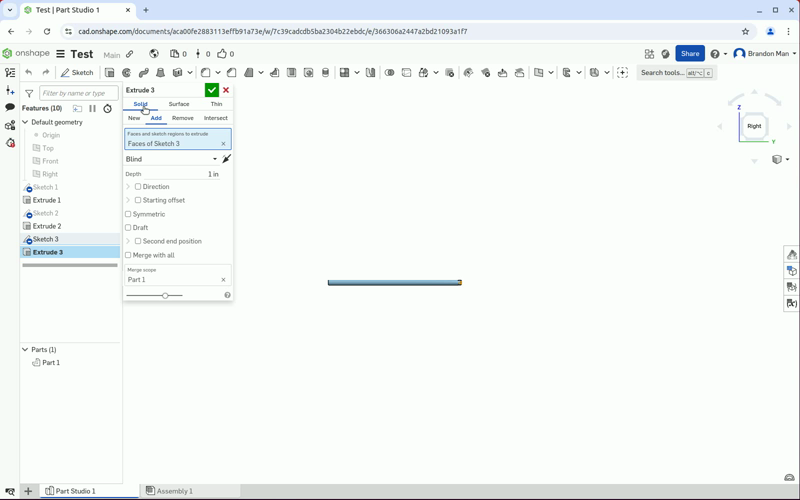
mouse_move(186, 120)
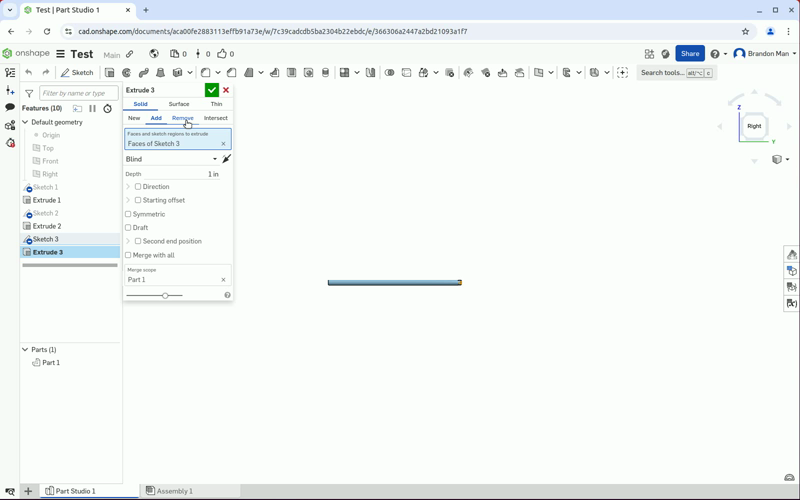
click(186, 120)
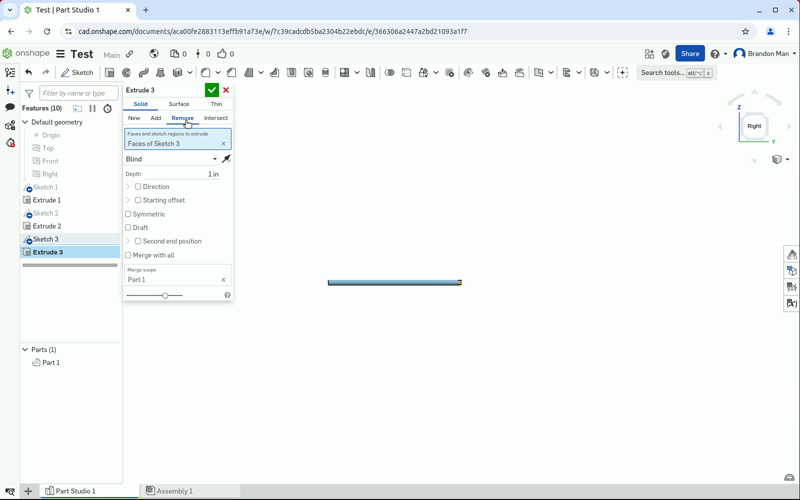
key(tab, 4)
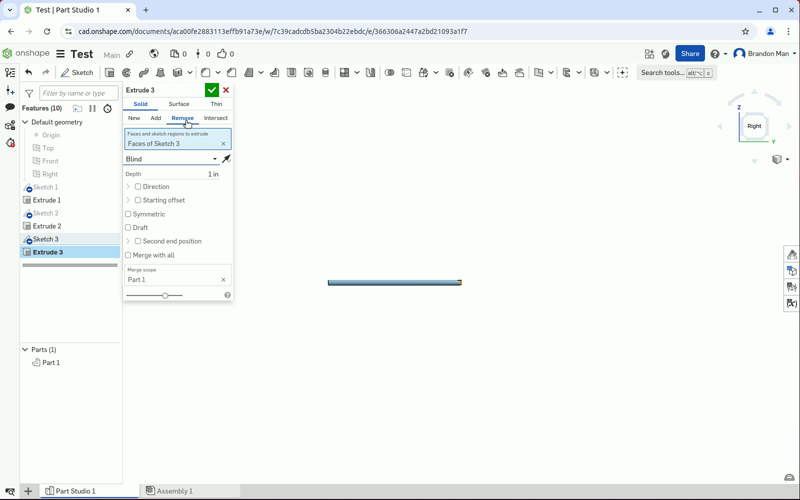
text(1.926)
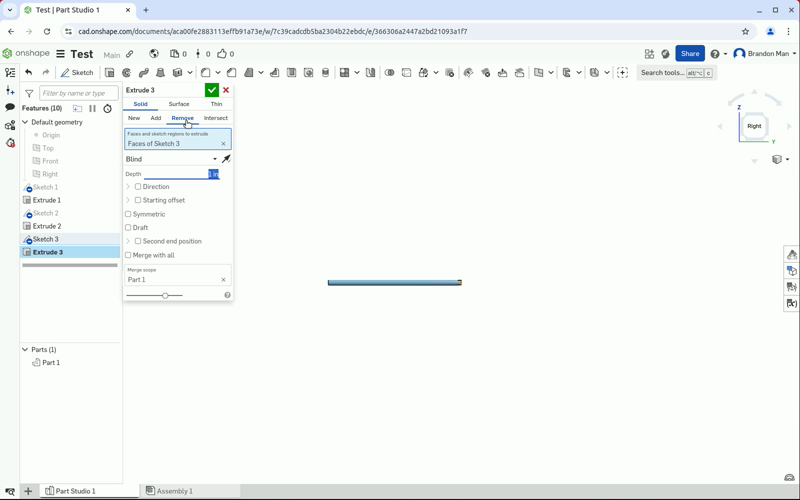
key(tab, 3)
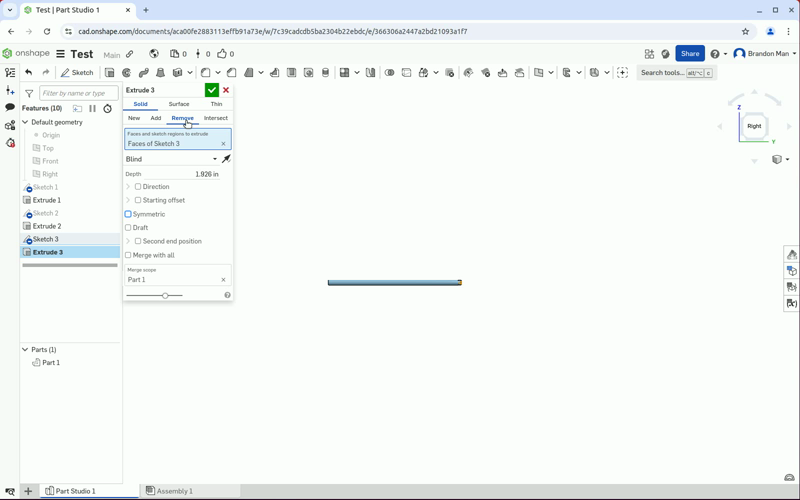
key(space)
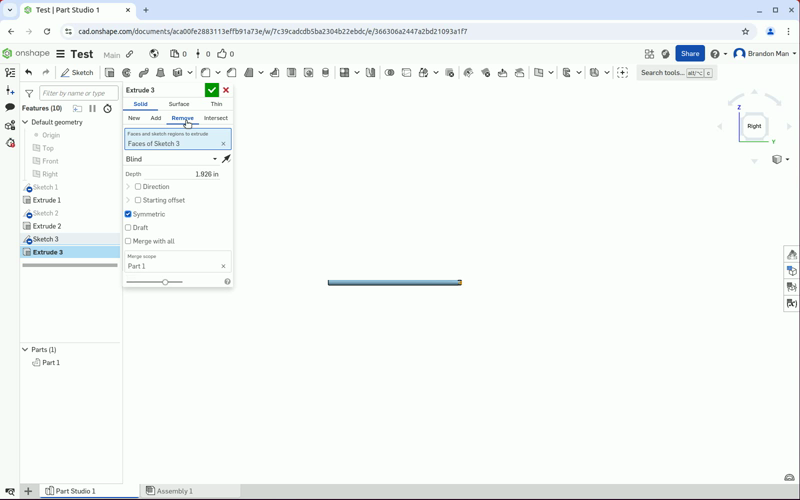
key(tab, 2)
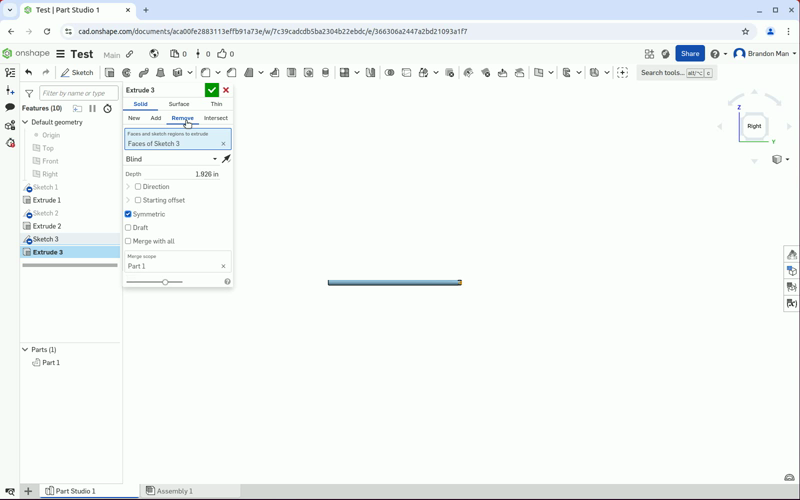
key(space)
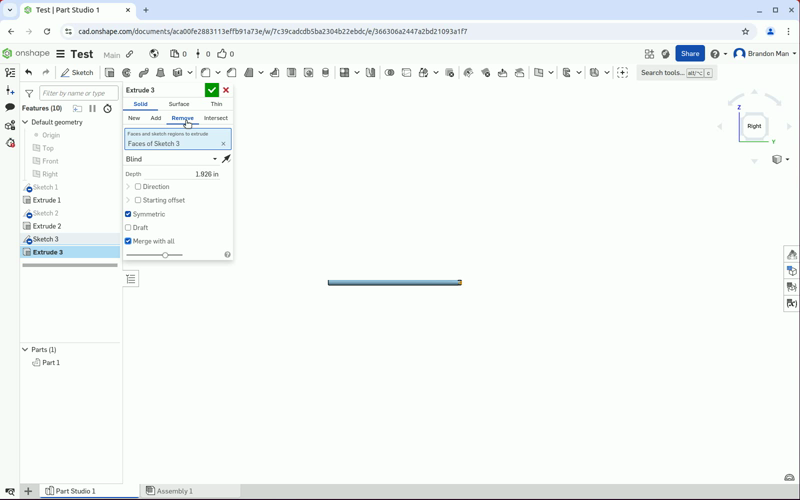
key(enter)
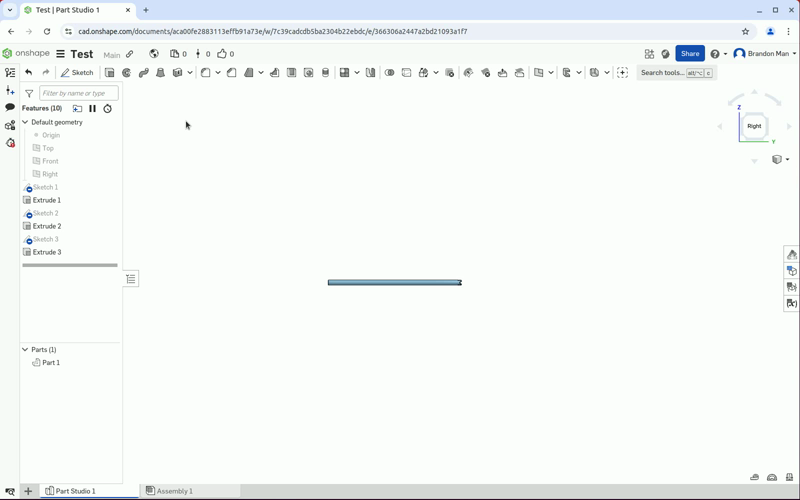
key(shift+h)
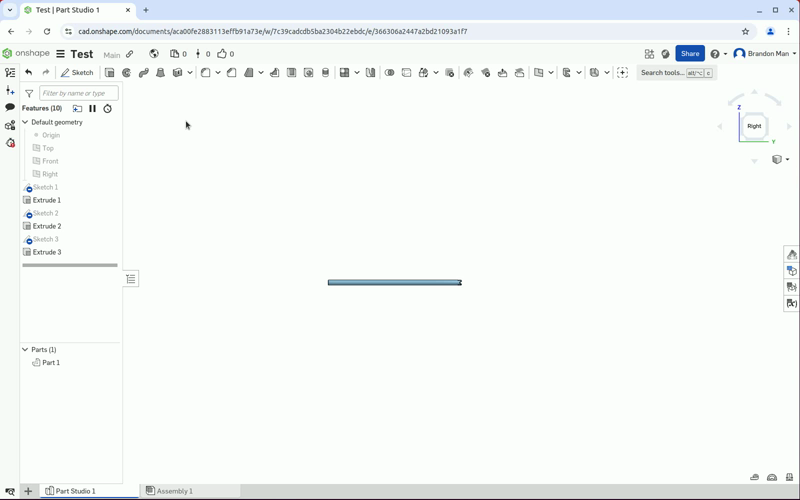
key(shift+h)
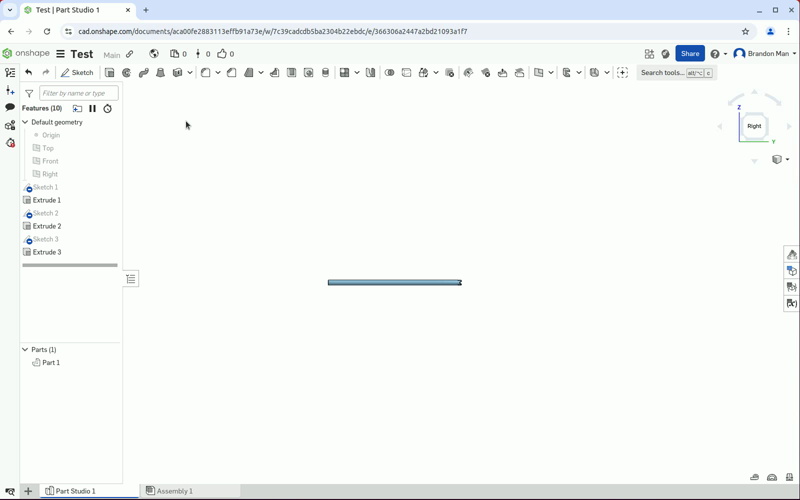
key(shift+7)
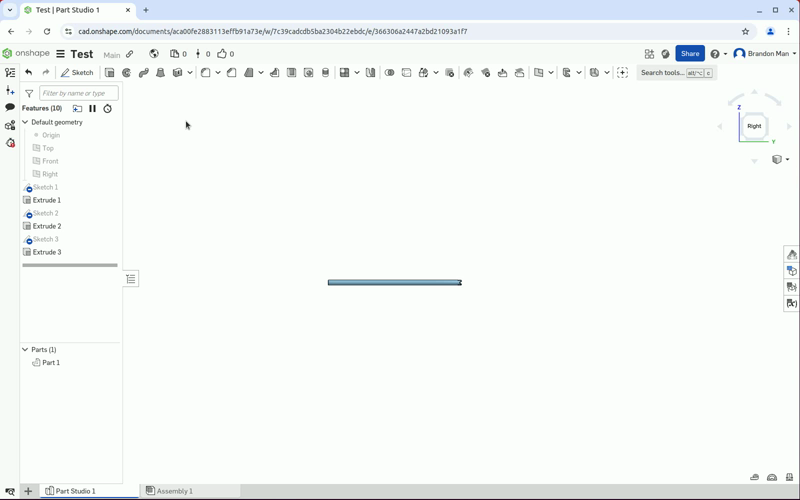
key(right, 2)
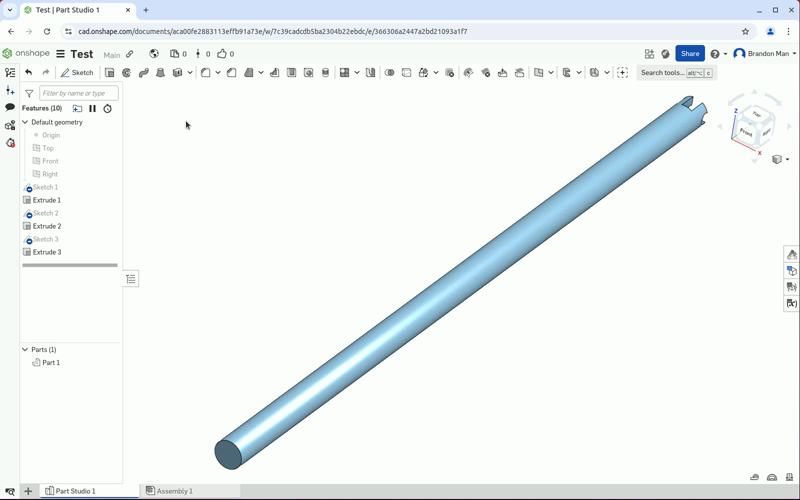
key(down, 2)
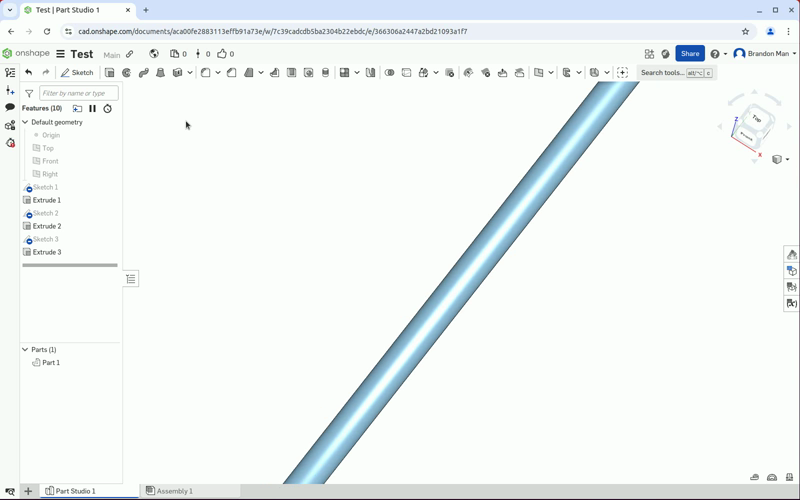
key(up, 2)
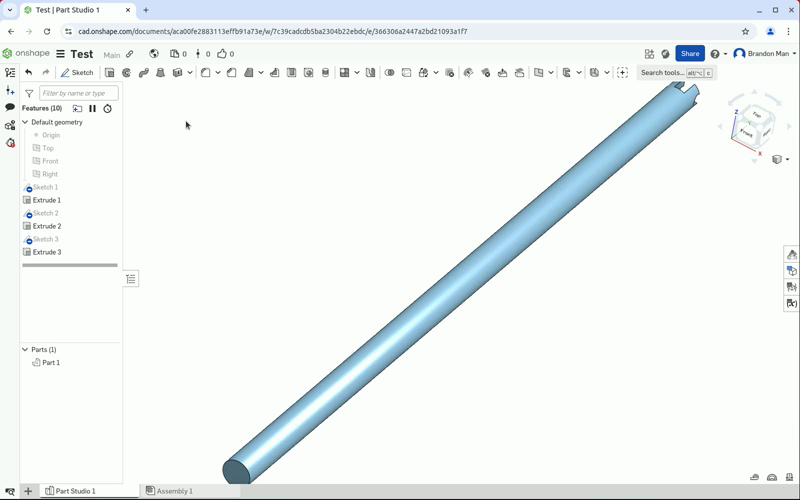
key(left, 2)
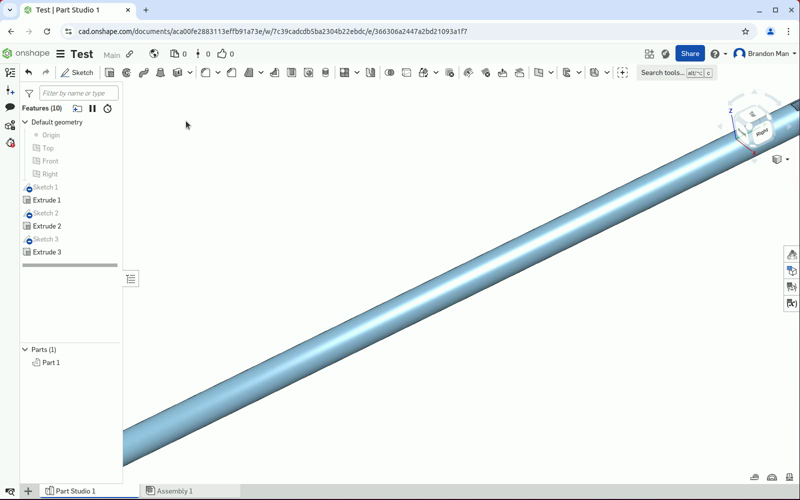
mouse_move(73, 189)
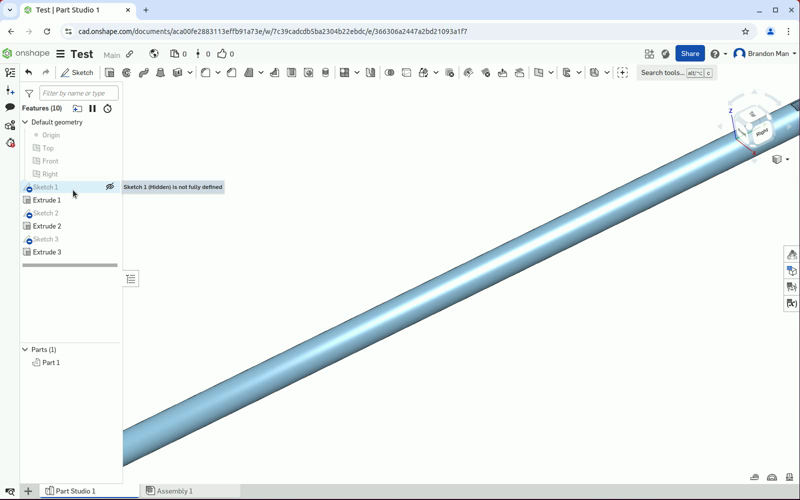
click(73, 189)